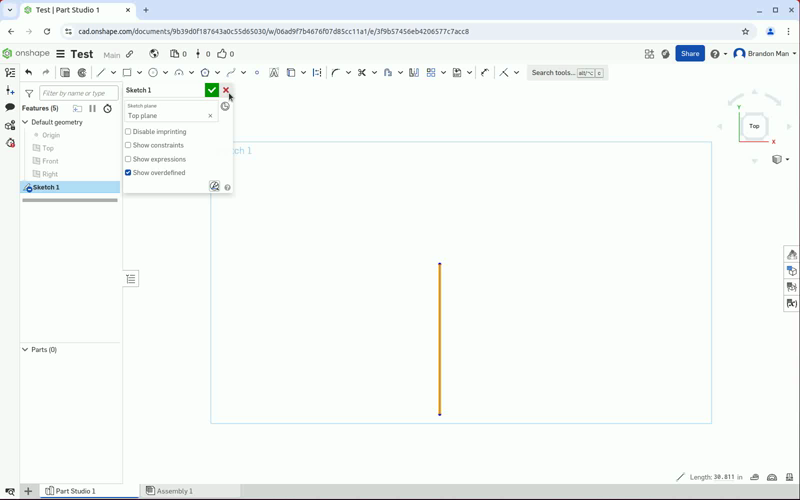
key(shift+h)
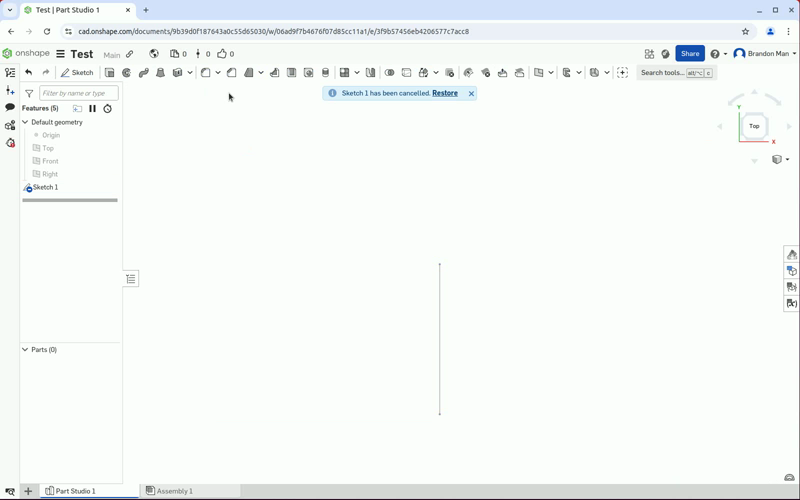
key(shift+s)
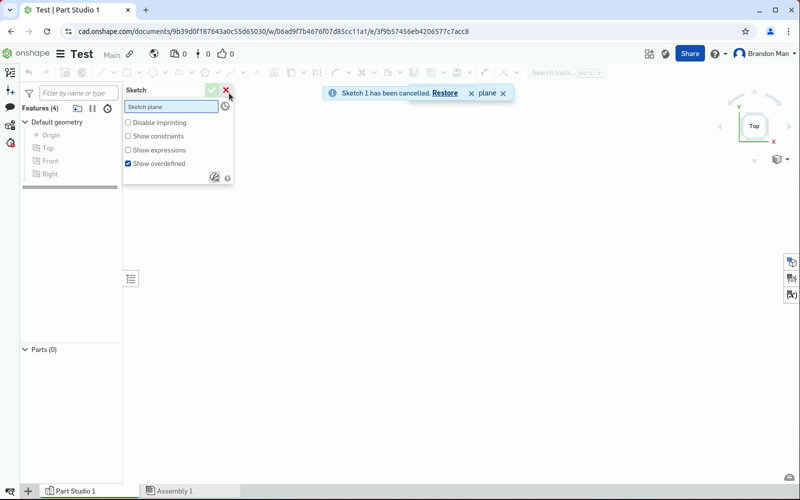
mouse_move(73, 150)
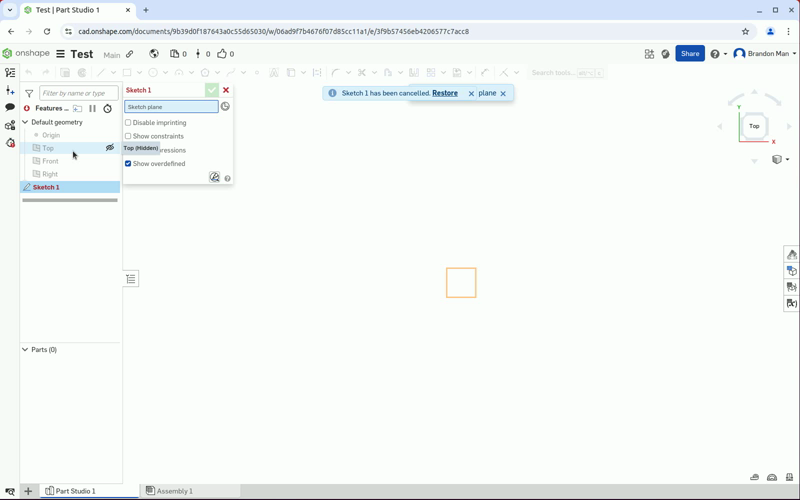
click(73, 150)
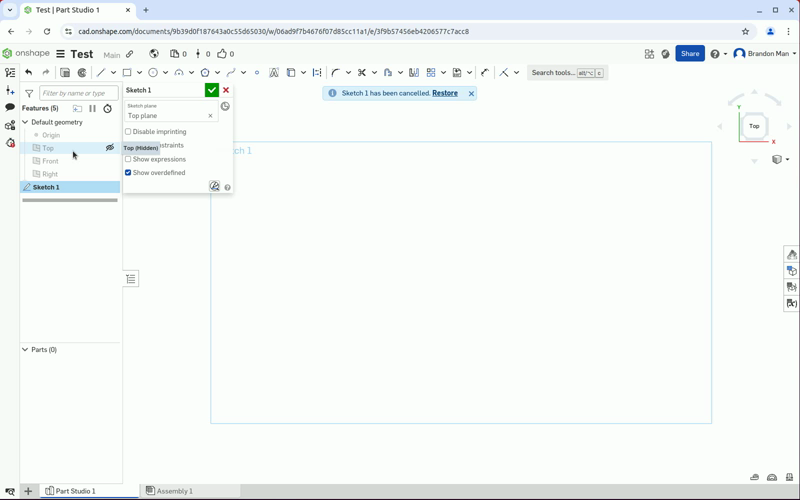
mouse_move(73, 352)
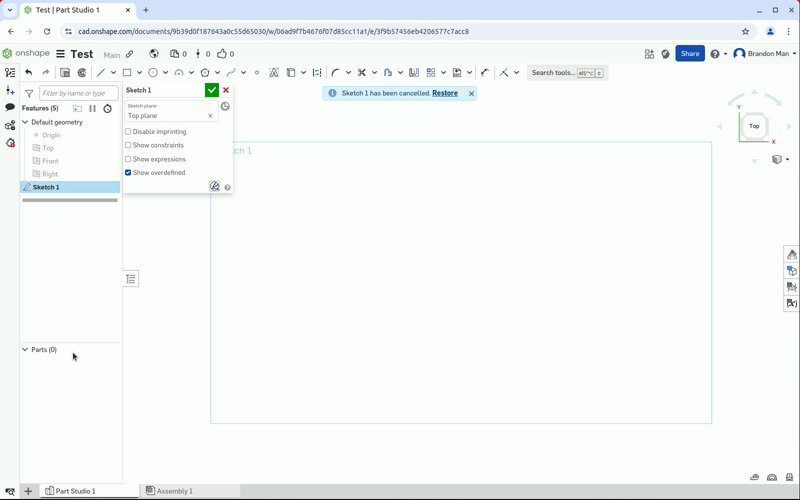
key(y)
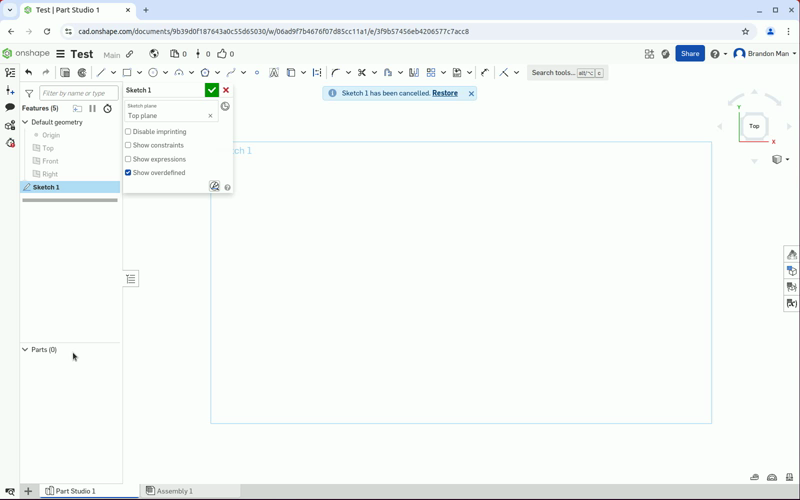
key(c)
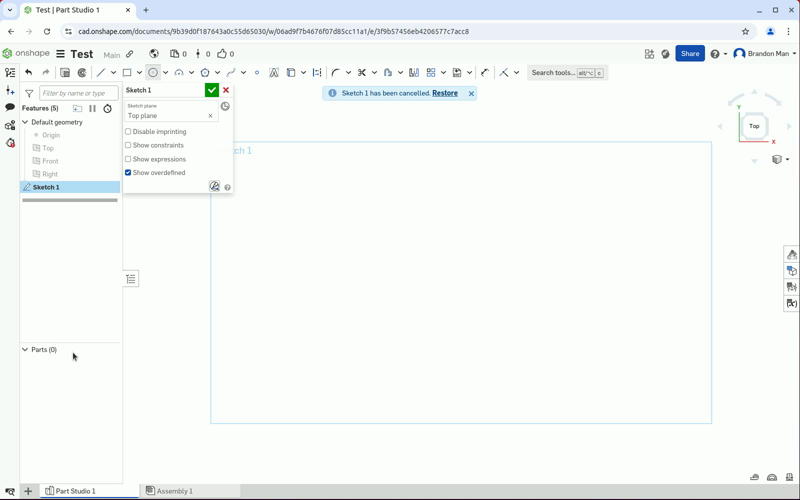
key_down(shift)
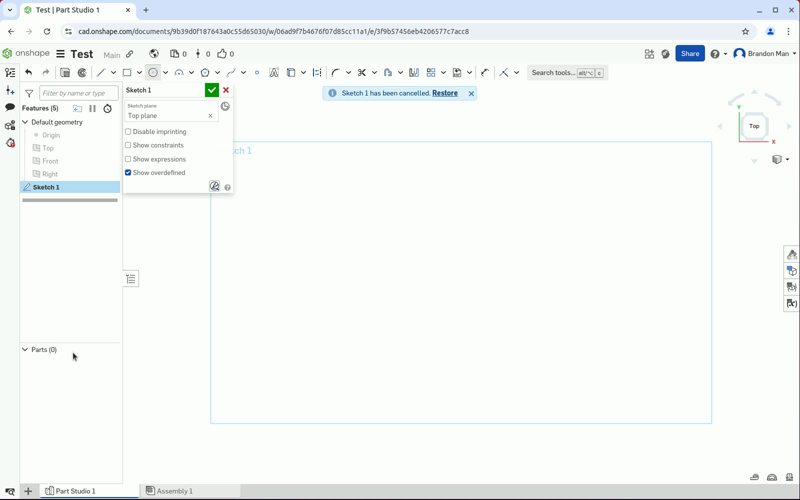
mouse_move(461, 252)
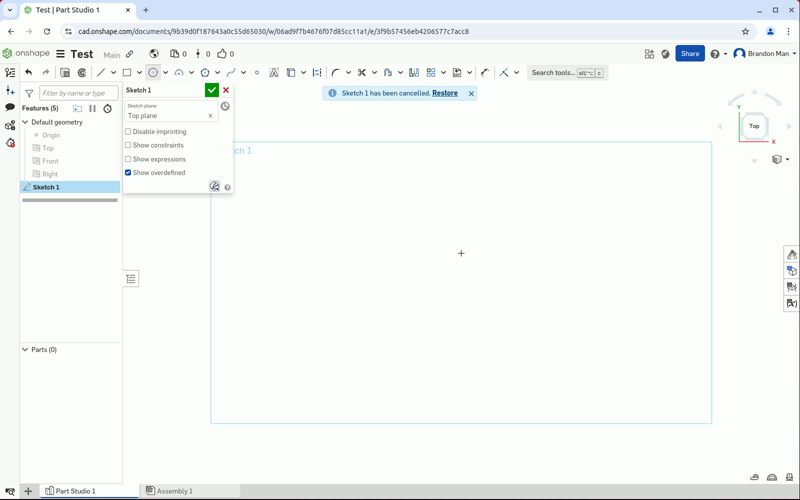
click(461, 252)
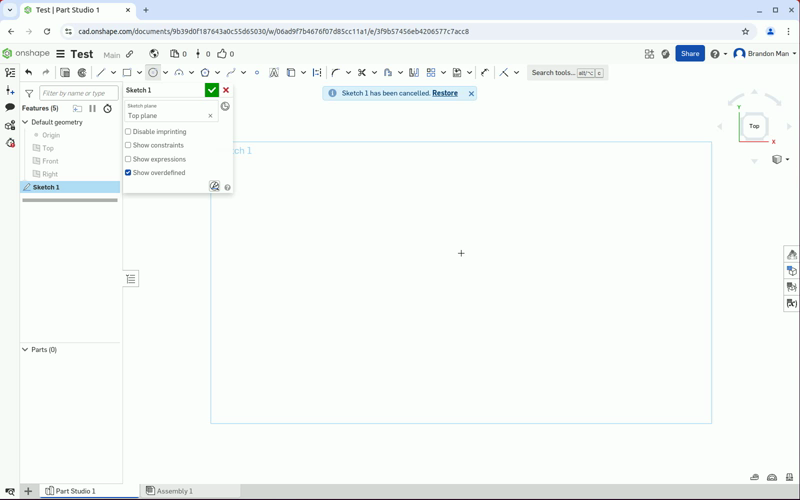
key_up(shift)
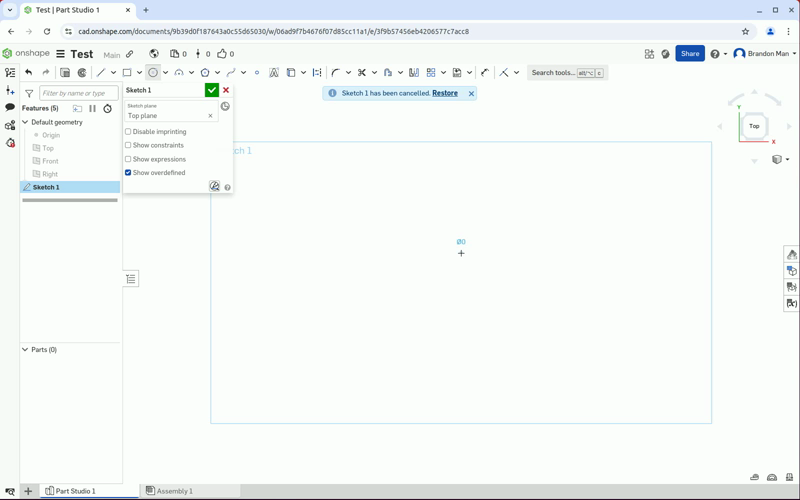
mouse_move(477, 252)
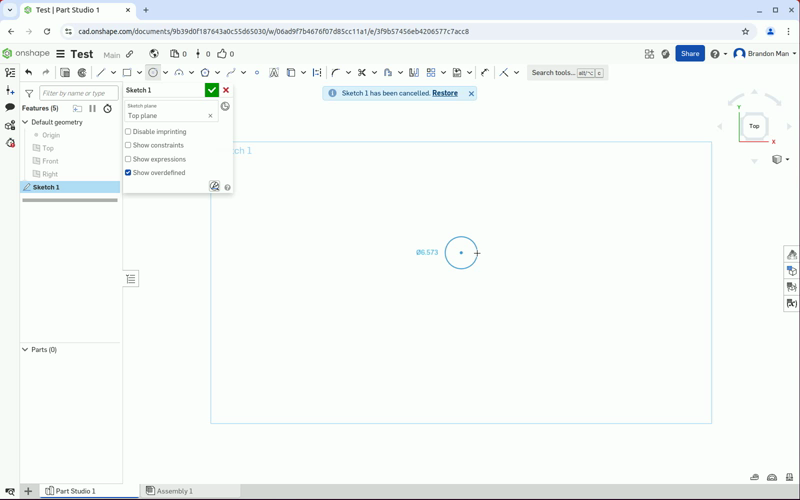
click(477, 252)
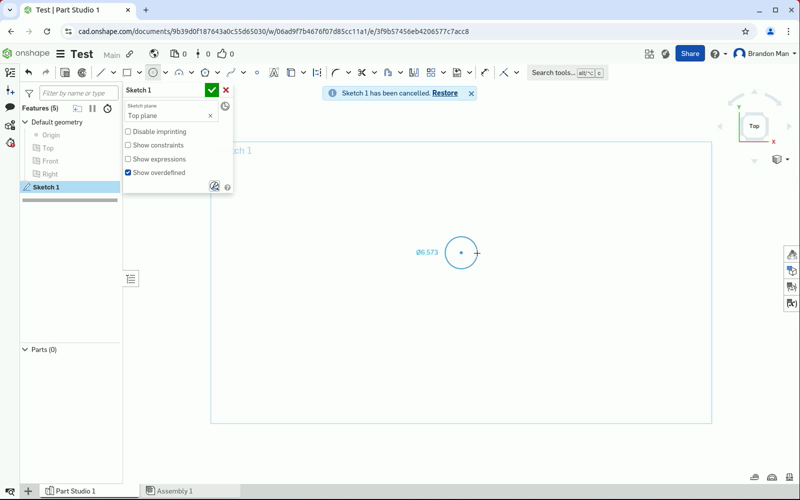
key(esc)
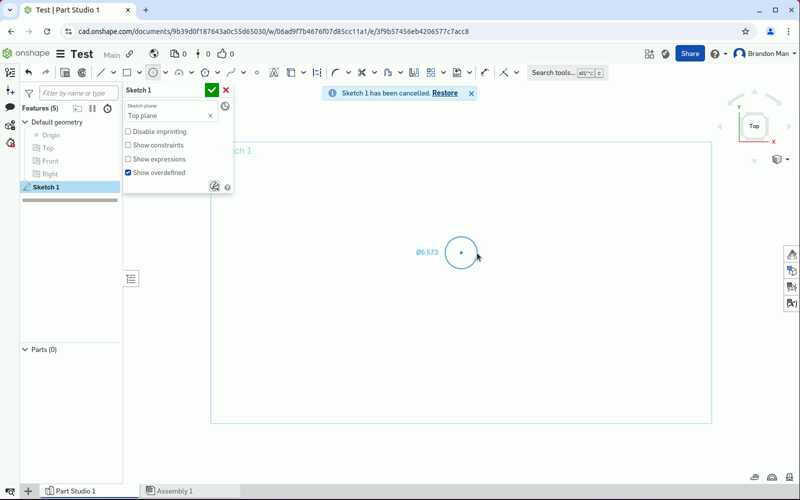
mouse_move(453, 261)
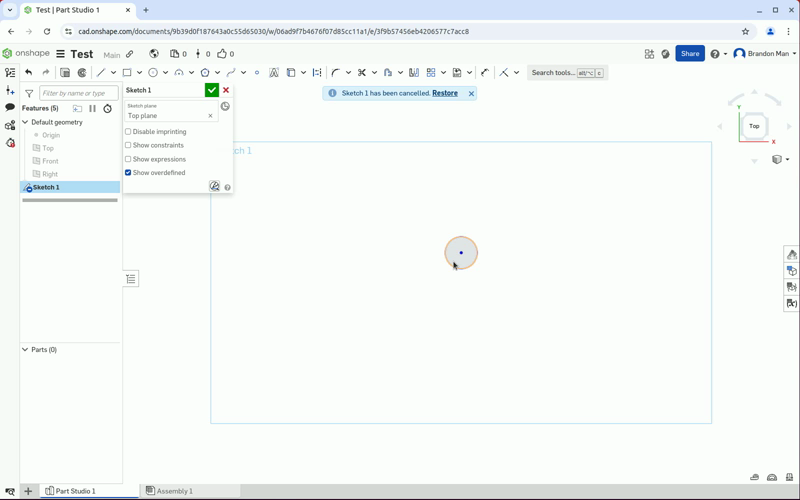
scroll(6)
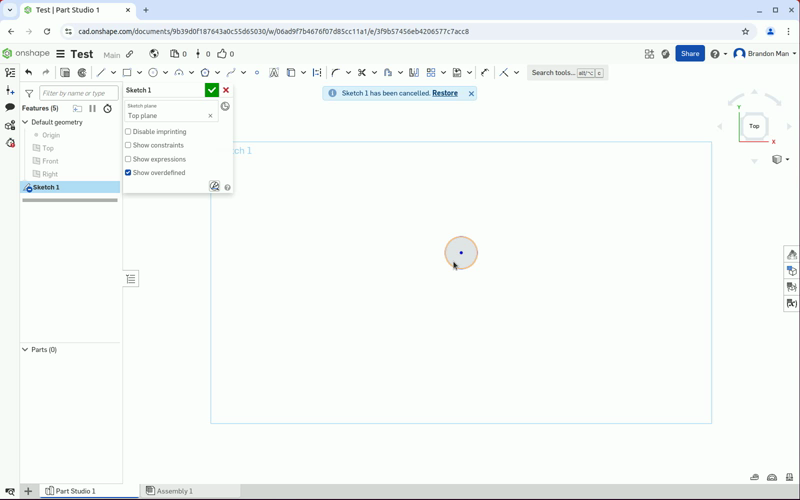
scroll(6)
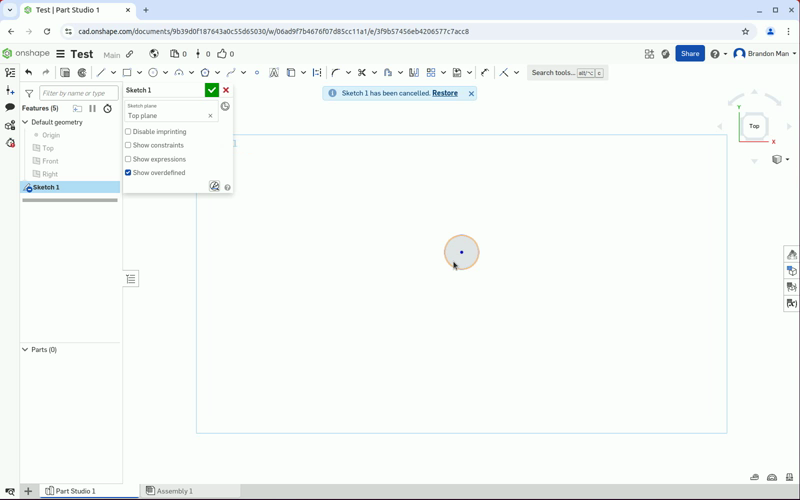
scroll(6)
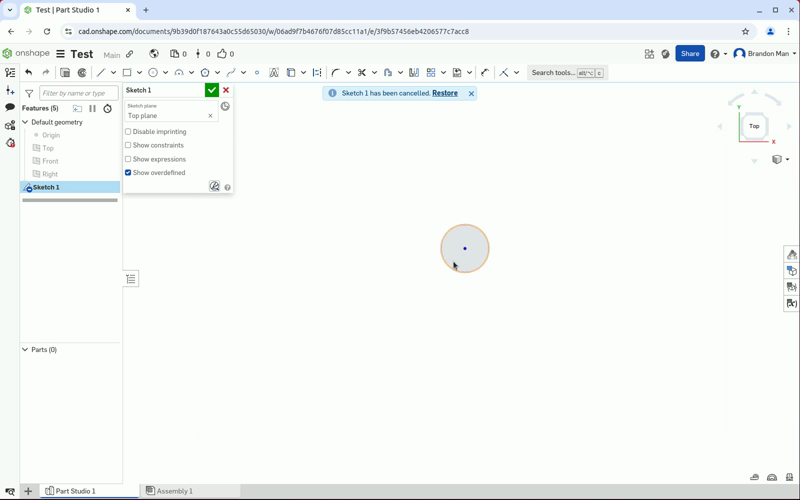
scroll(6)
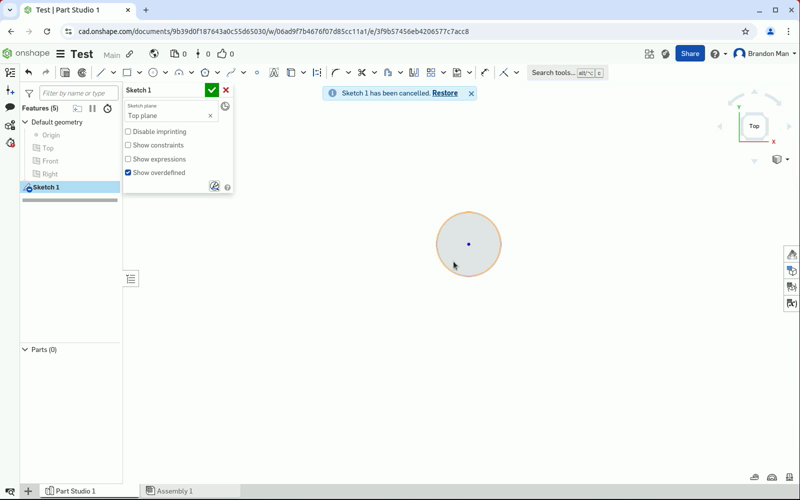
scroll(6)
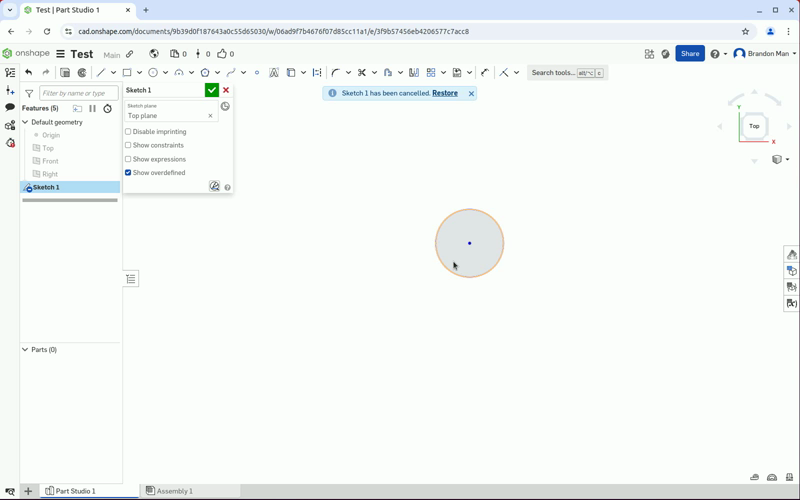
scroll(6)
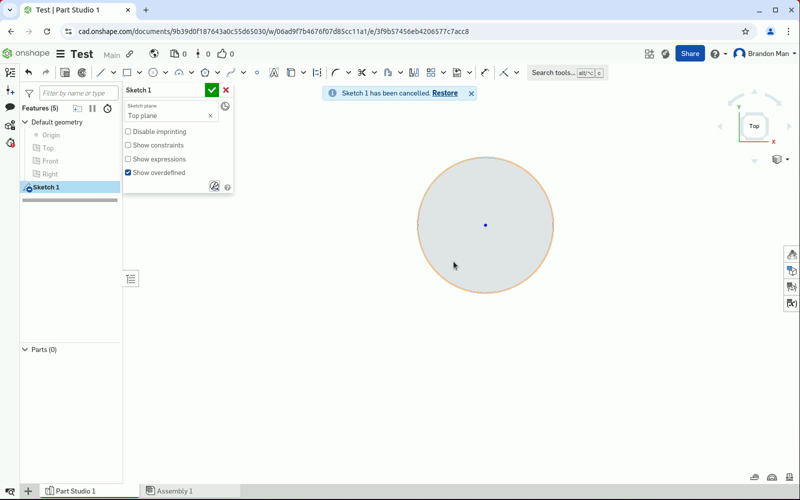
scroll(6)
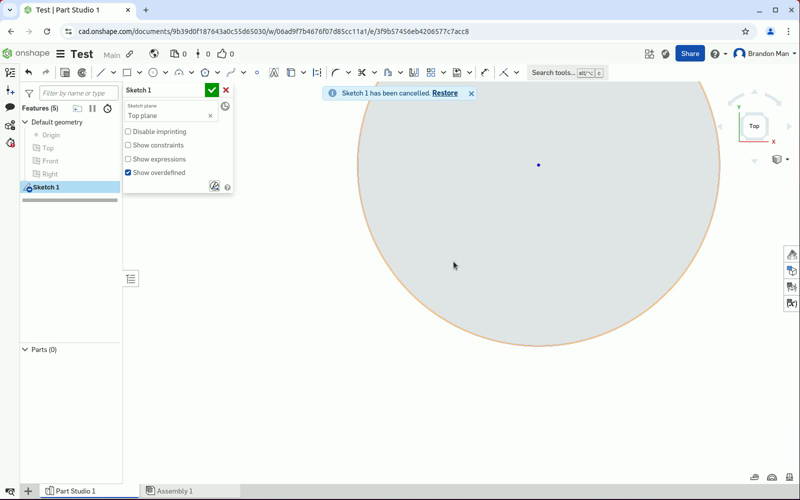
click(453, 261)
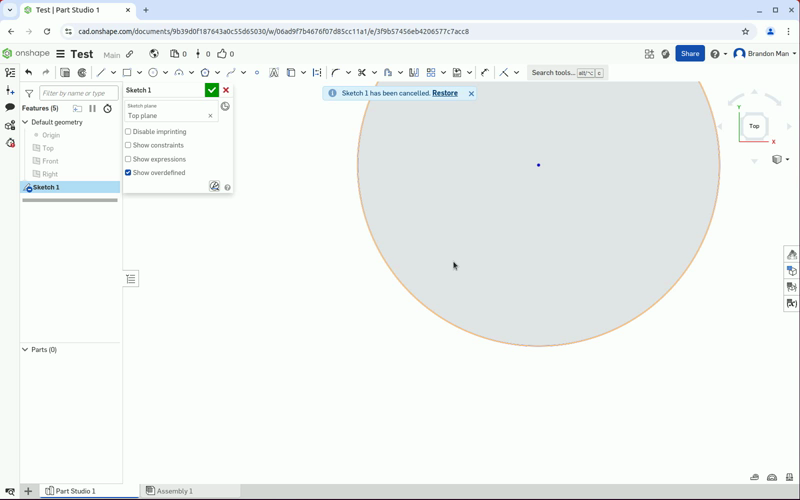
scroll(-6)
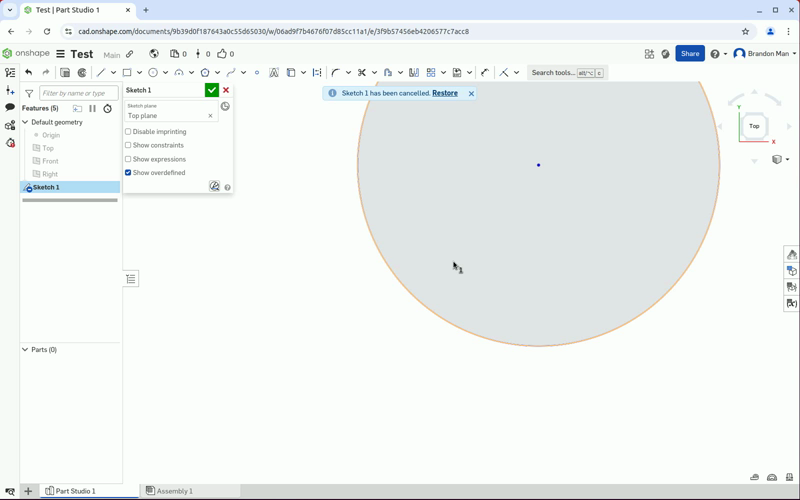
scroll(-6)
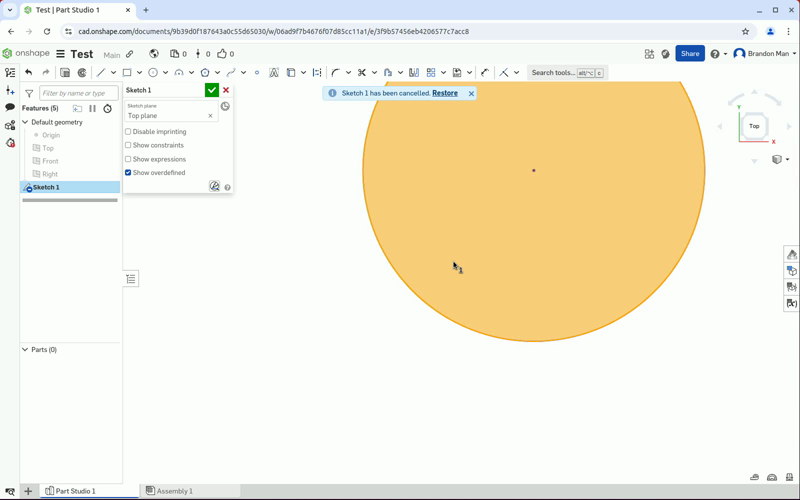
scroll(-6)
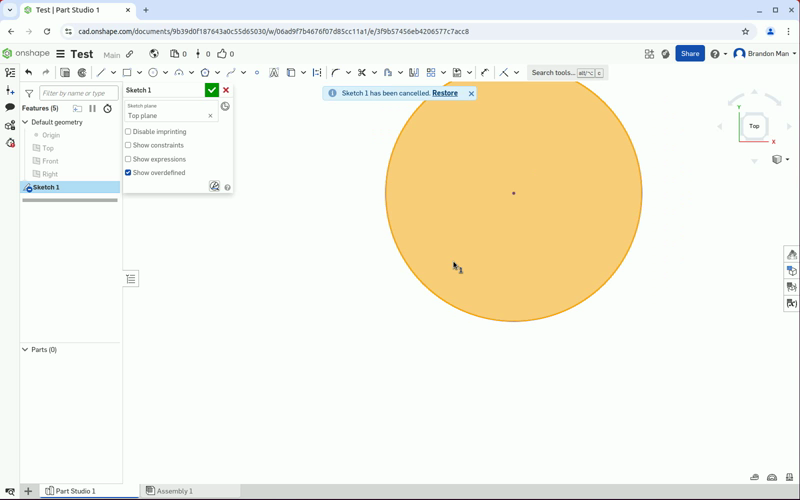
scroll(-6)
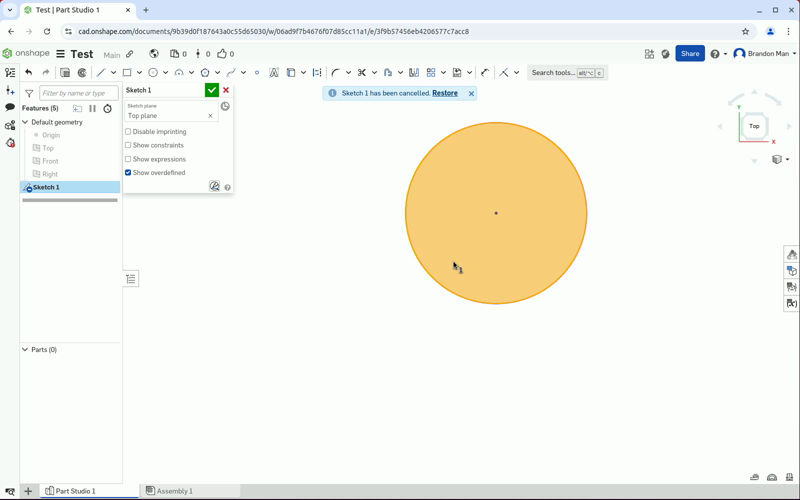
scroll(-6)
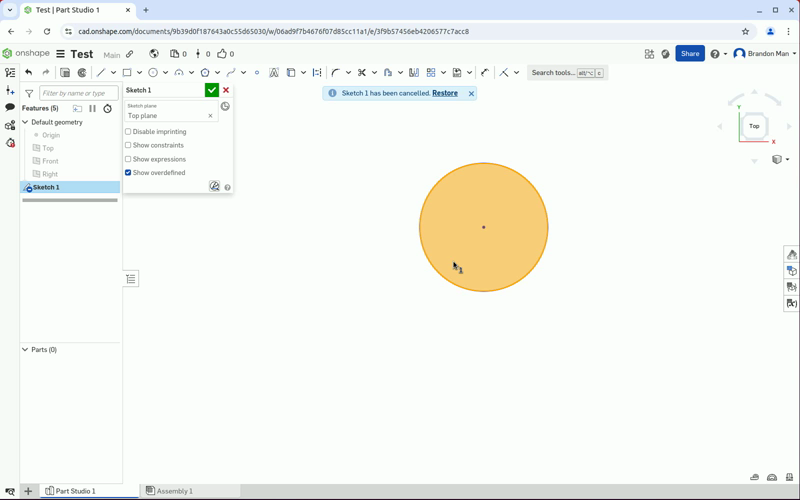
scroll(-6)
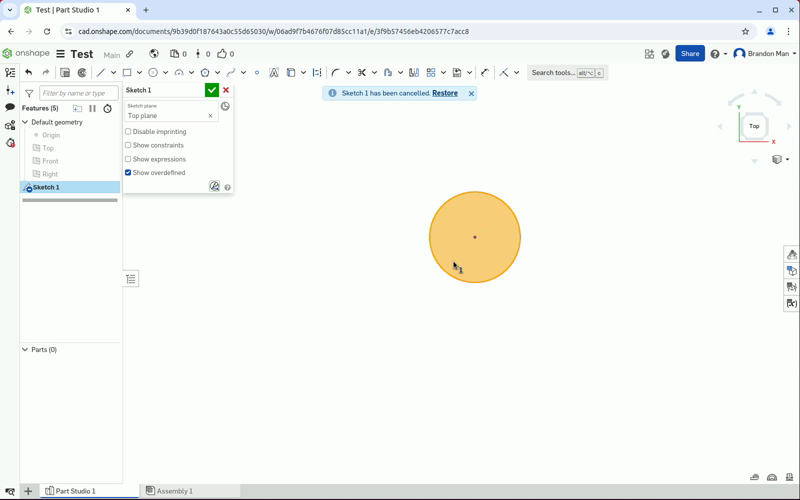
scroll(-6)
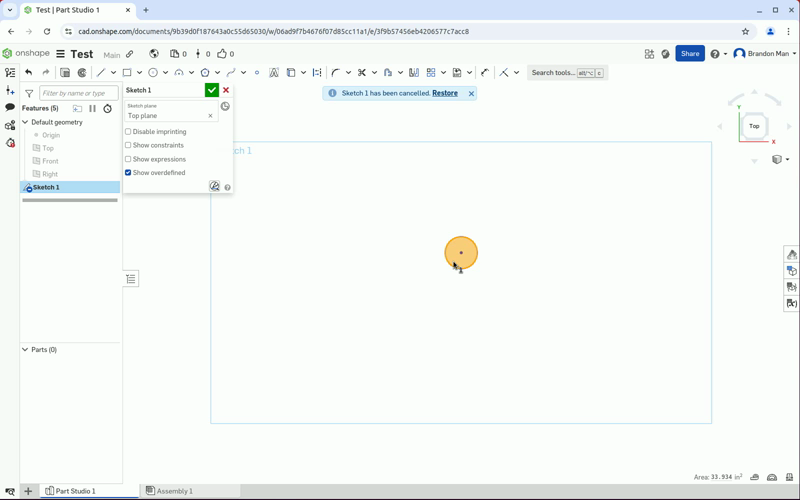
mouse_move(73, 352)
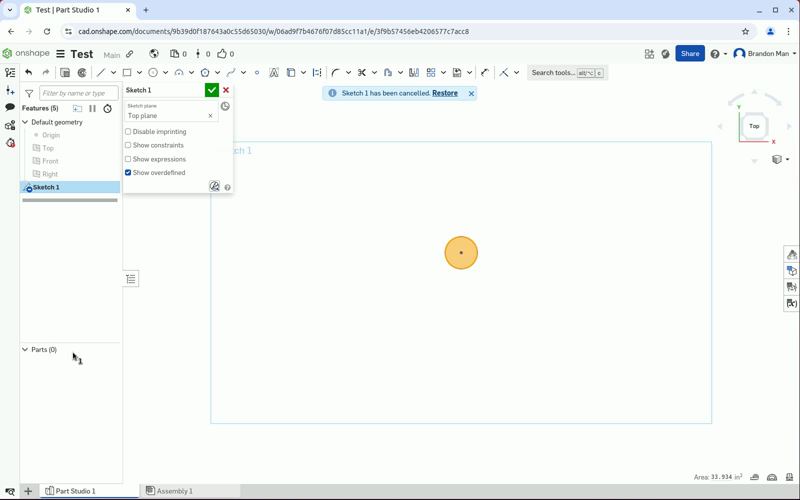
key(shift+y)
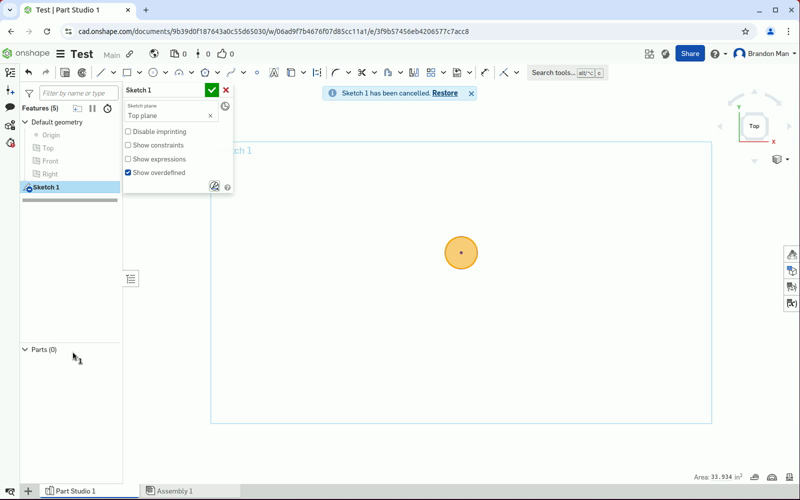
key(shift+e)
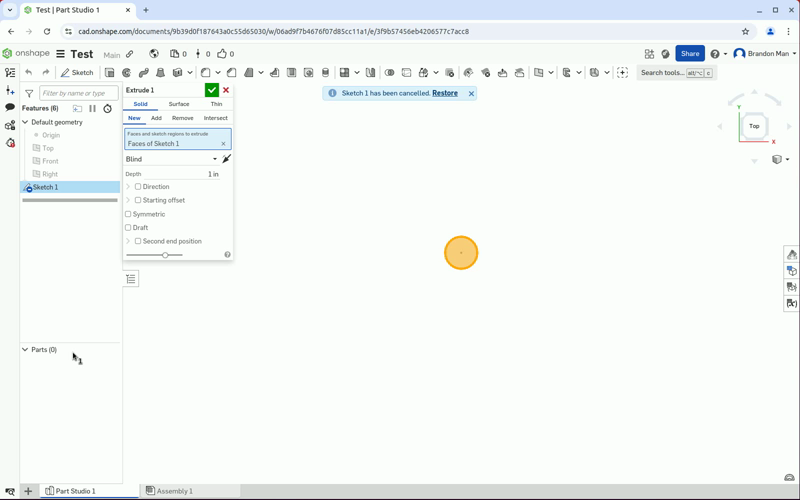
mouse_move(143, 106)
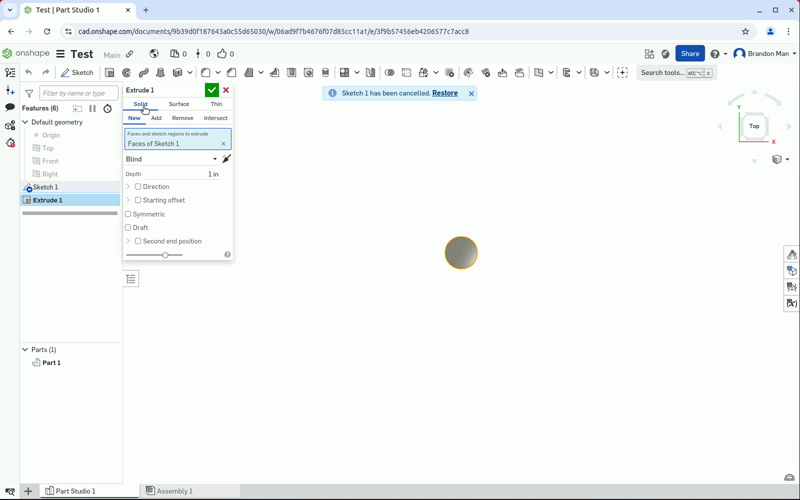
click(143, 106)
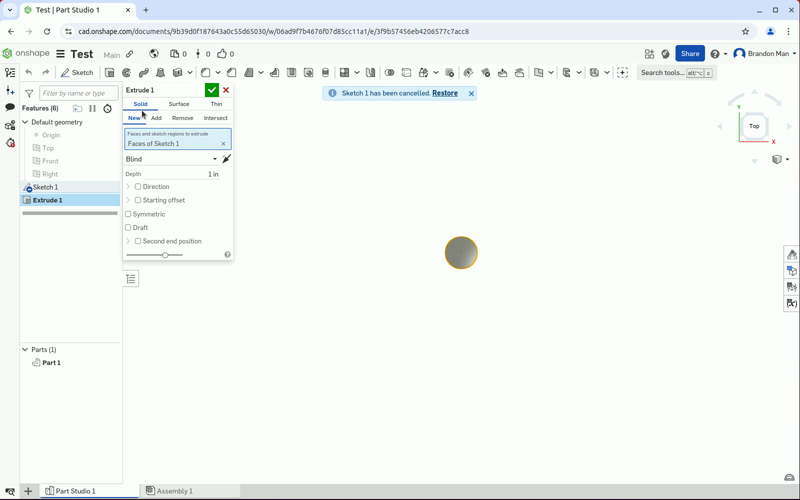
mouse_move(137, 120)
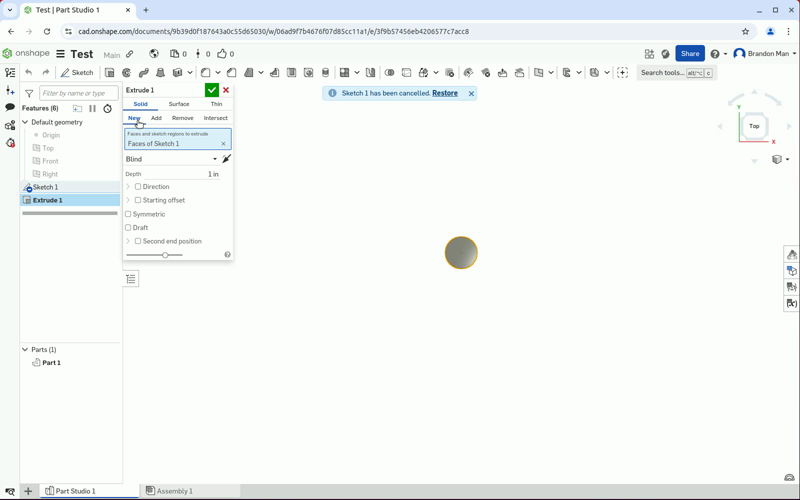
click(137, 120)
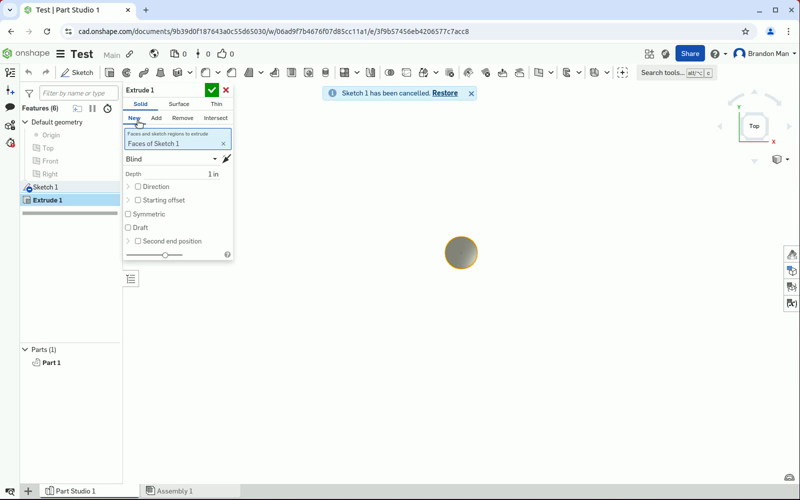
key(tab, 4)
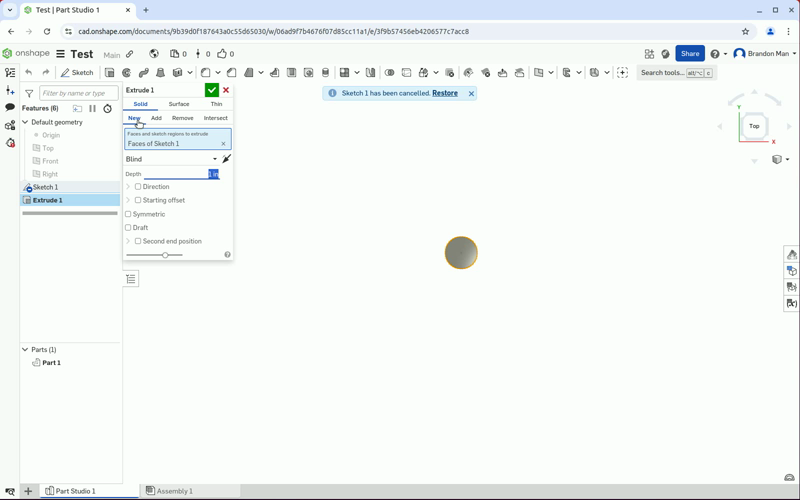
text(16.85)
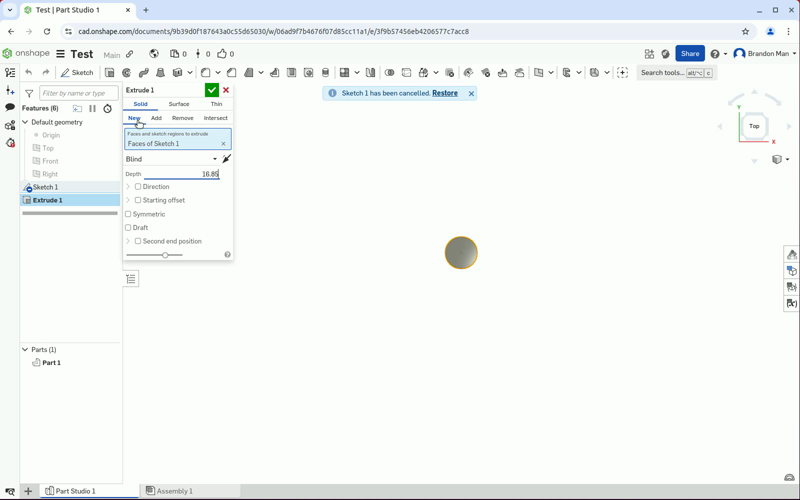
key(enter)
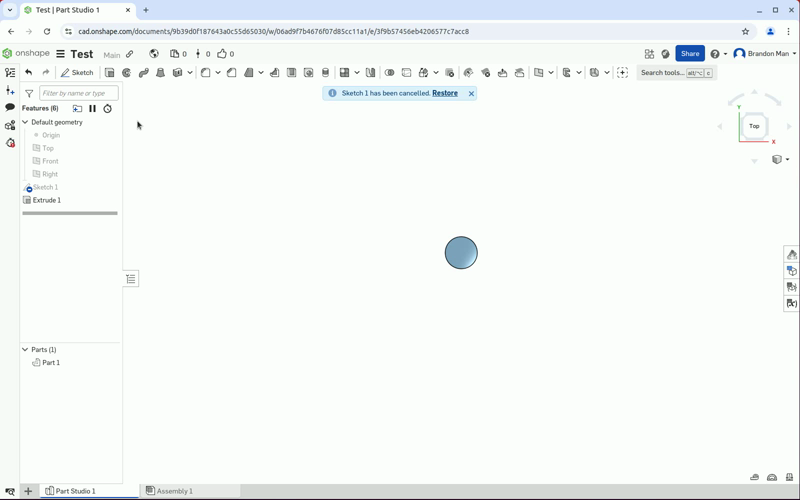
key(shift+h)
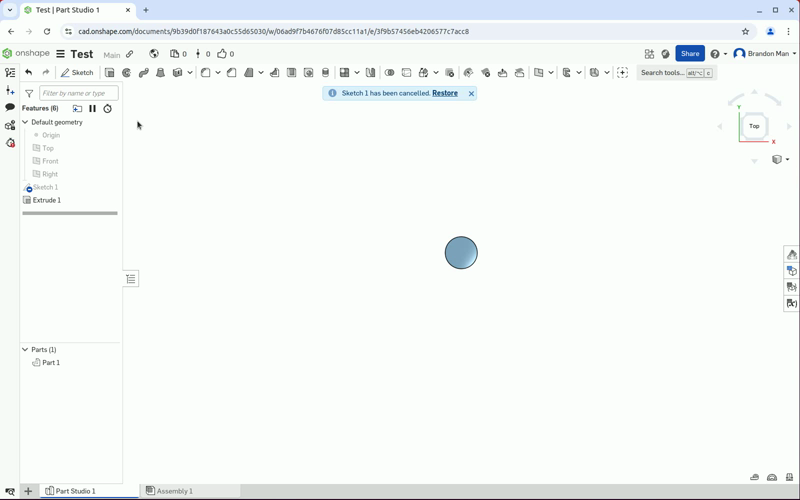
key(shift+h)
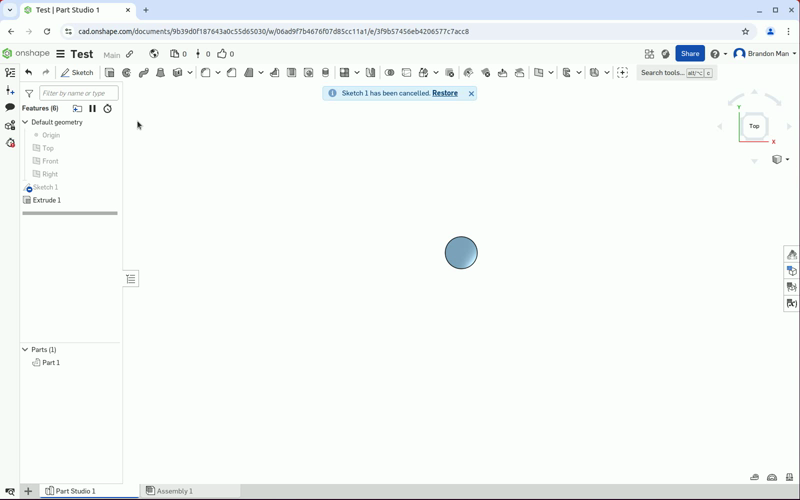
mouse_move(73, 189)
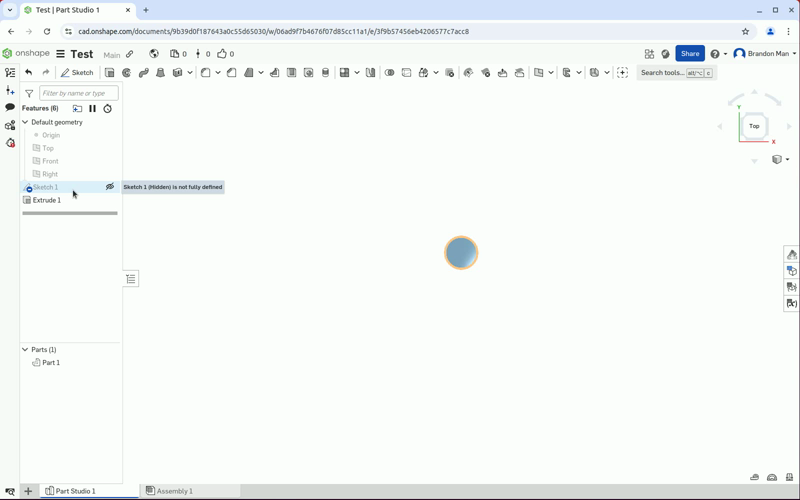
click(73, 189)
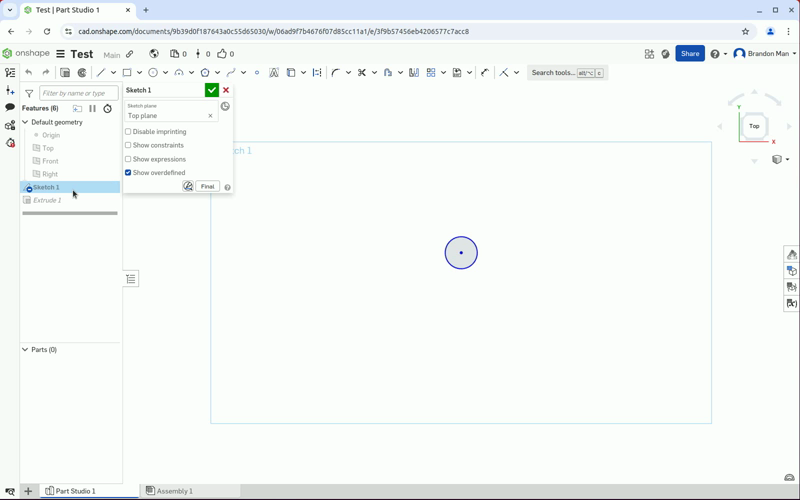
mouse_move(229, 92)
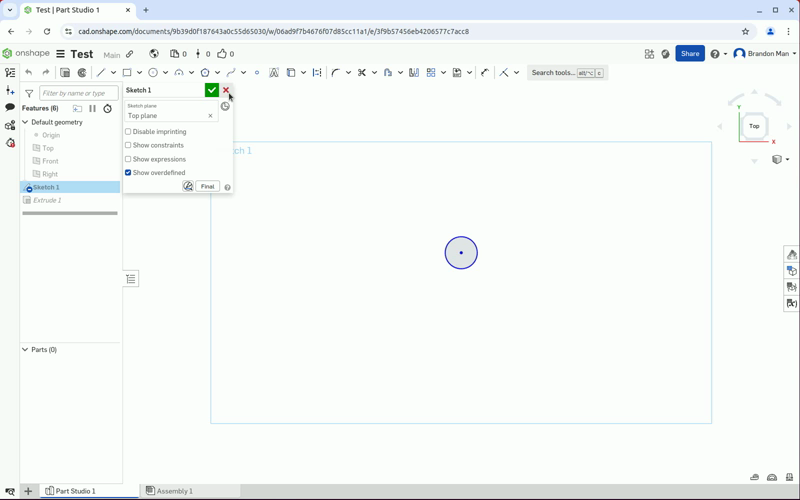
click(229, 92)
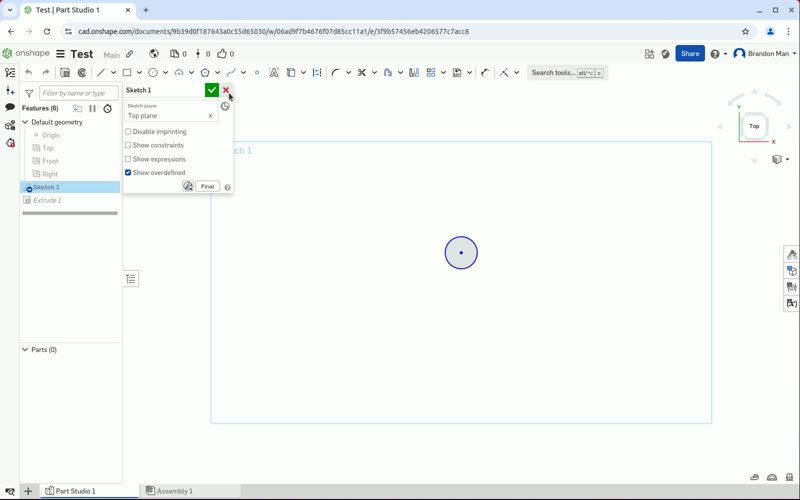
key(shift+s)
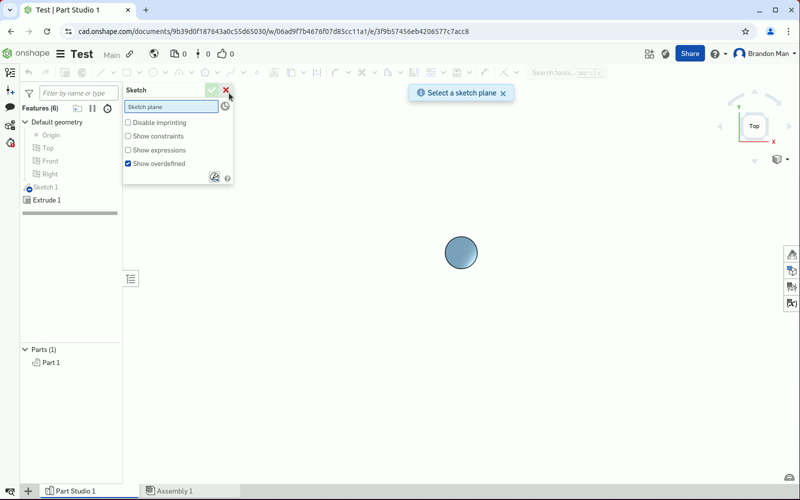
mouse_move(73, 150)
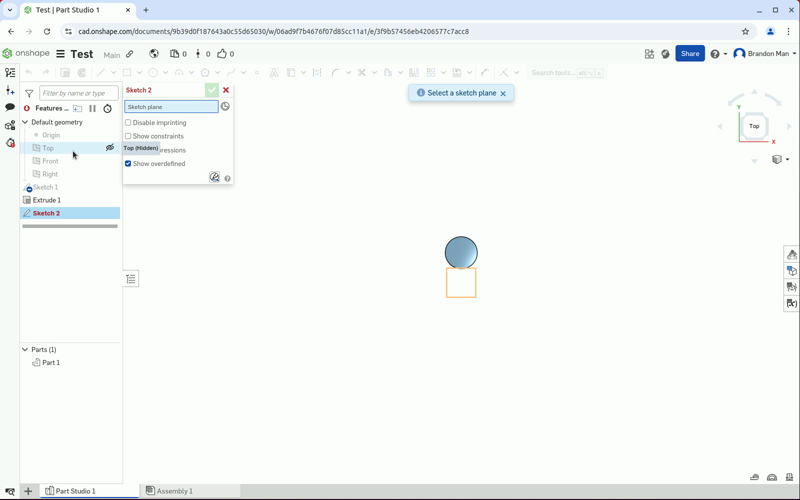
click(73, 150)
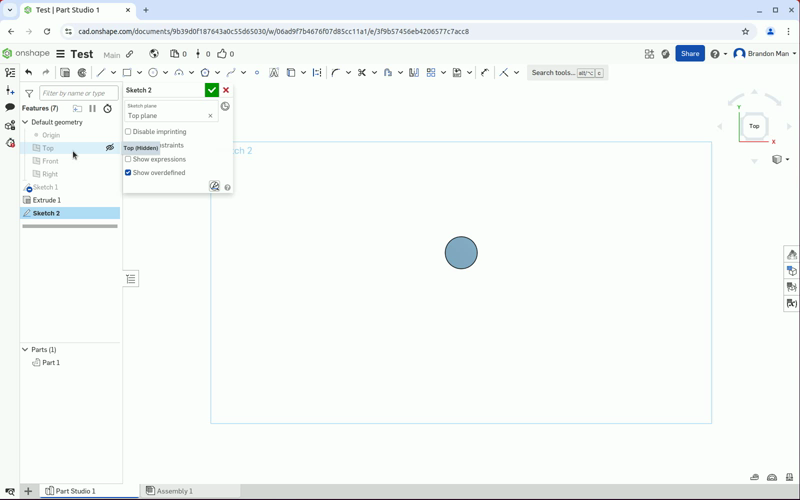
mouse_move(73, 352)
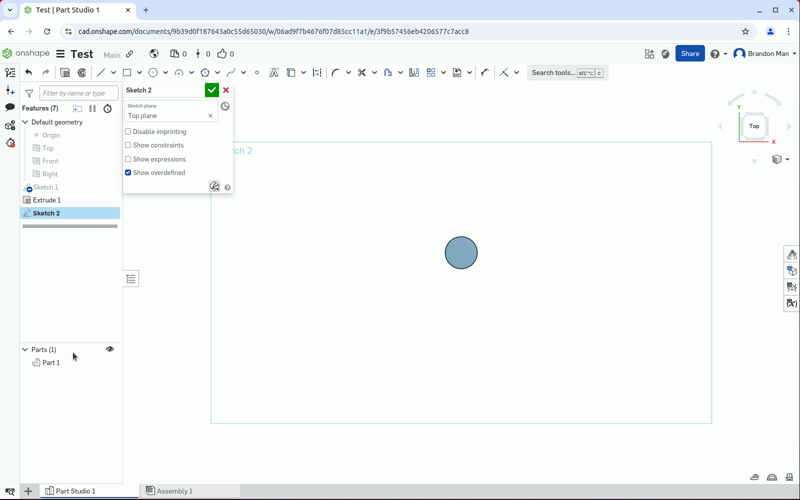
key(y)
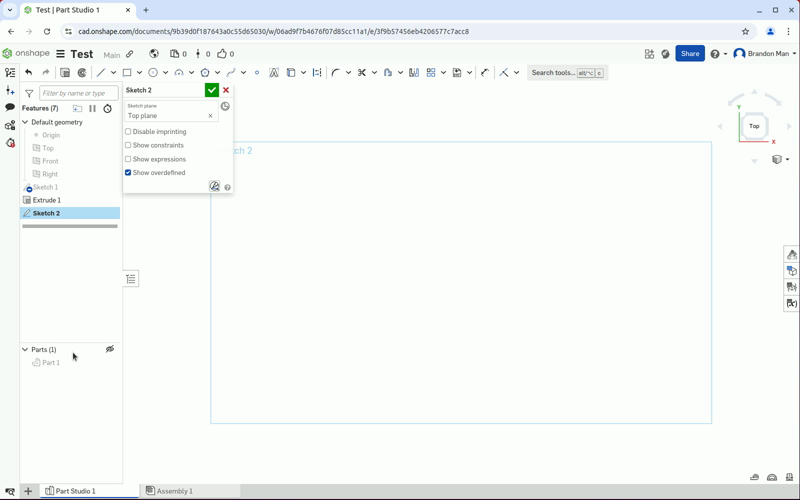
key(l)
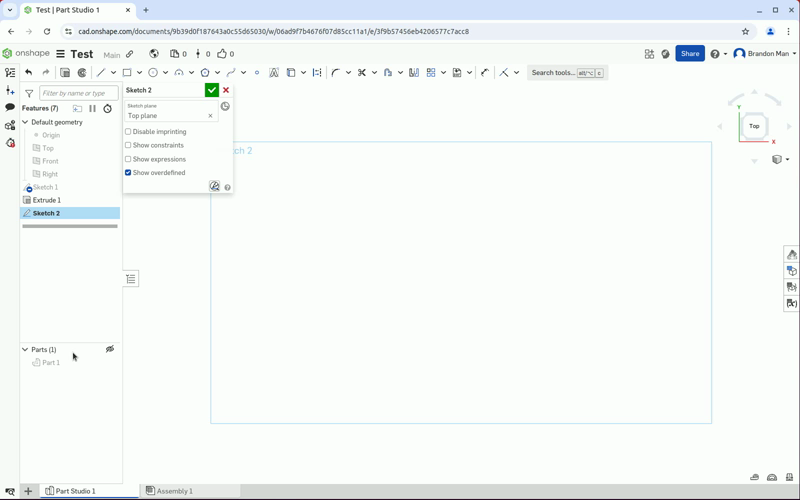
key_down(shift)
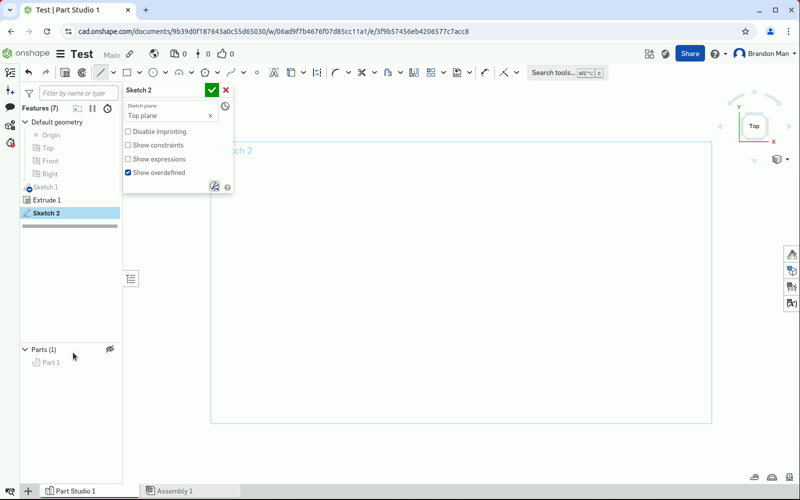
mouse_move(460, 348)
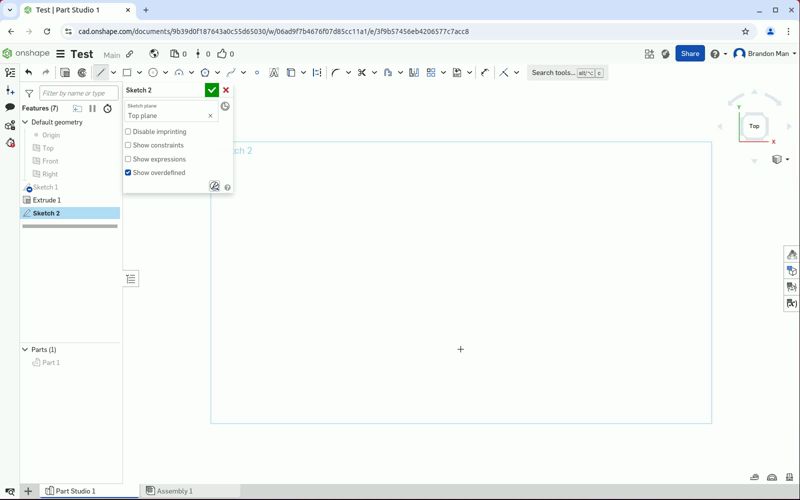
click(460, 348)
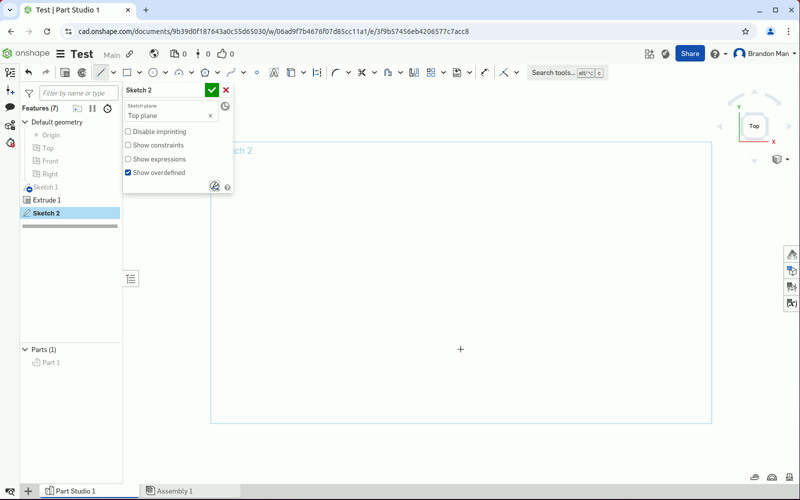
key_up(shift)
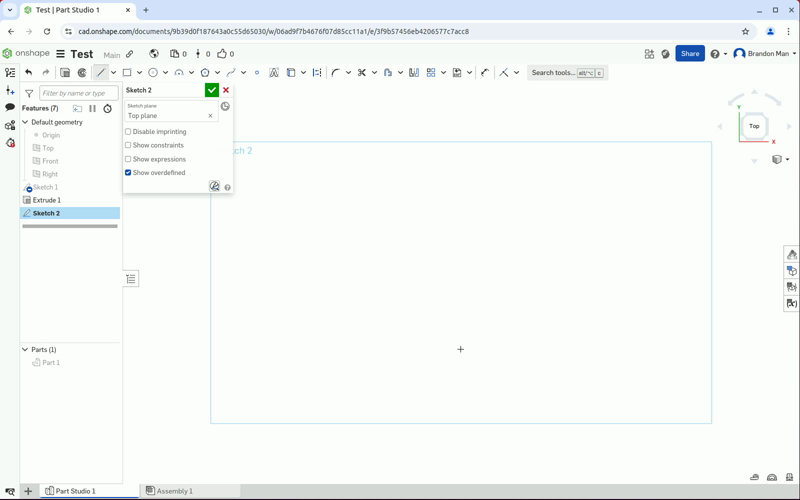
key_down(shift)
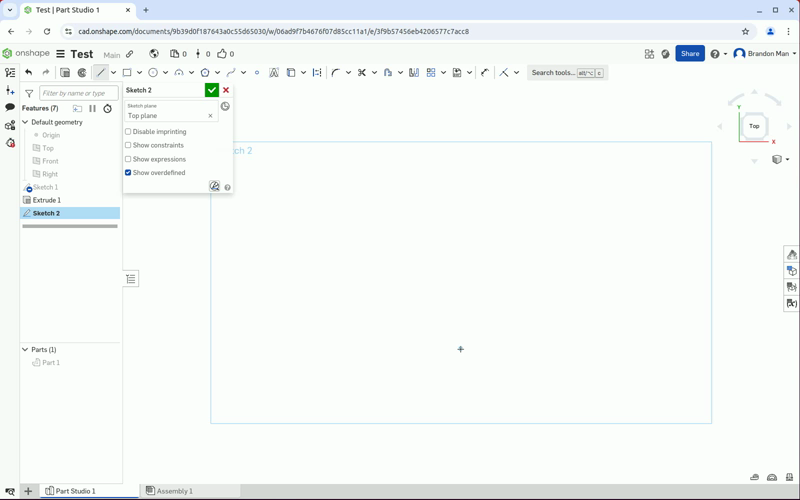
mouse_move(490, 348)
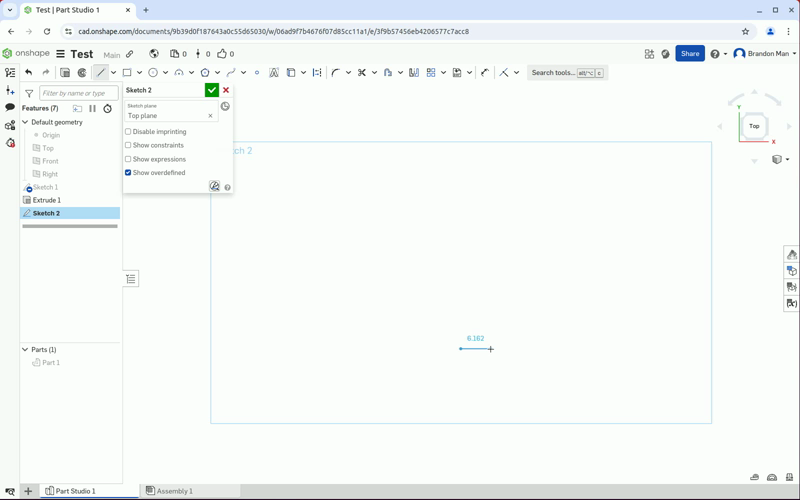
mouse_move(489, 348)
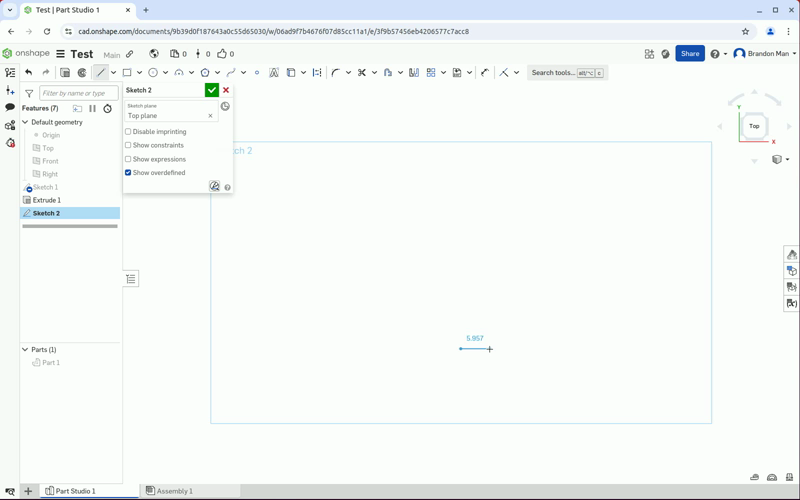
click(489, 348)
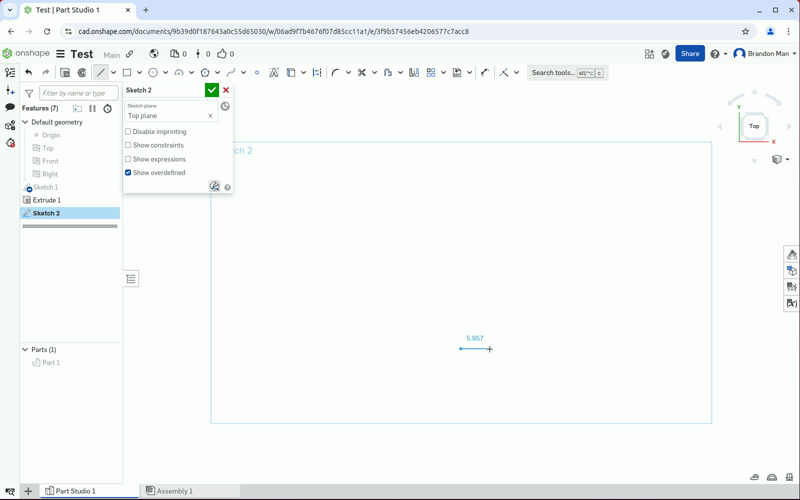
key_up(shift)
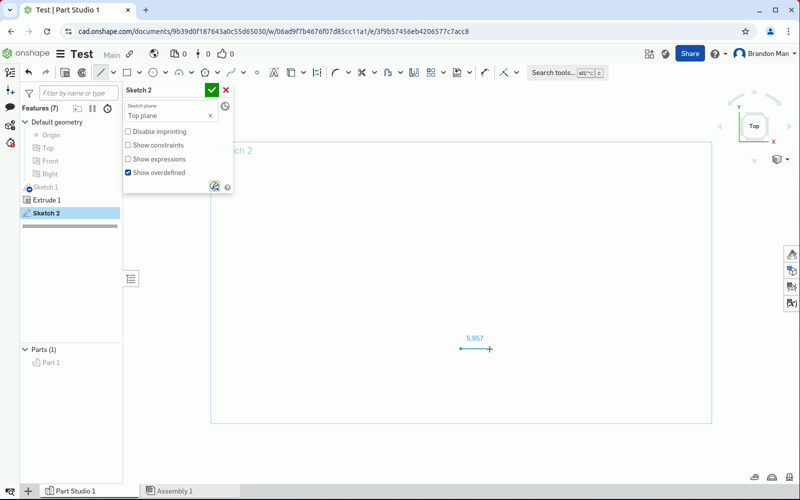
key_down(shift)
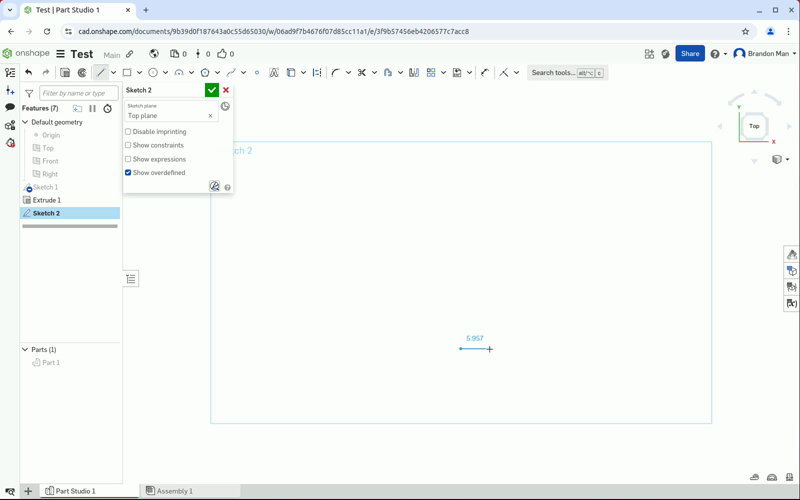
mouse_move(519, 348)
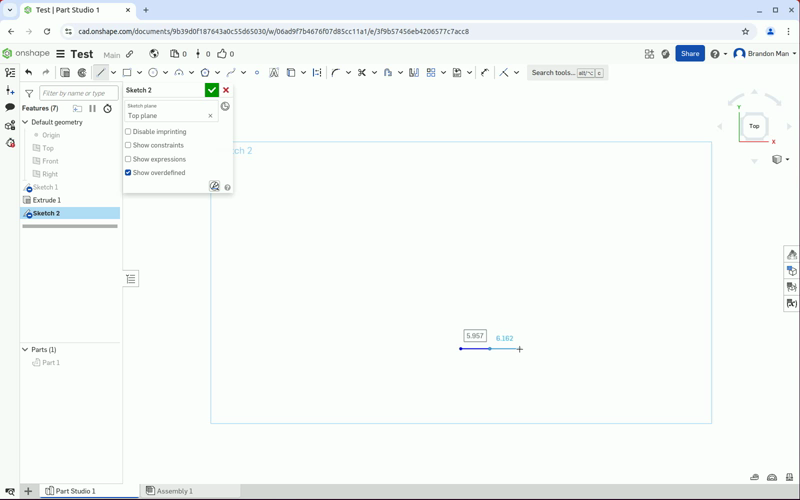
mouse_move(489, 328)
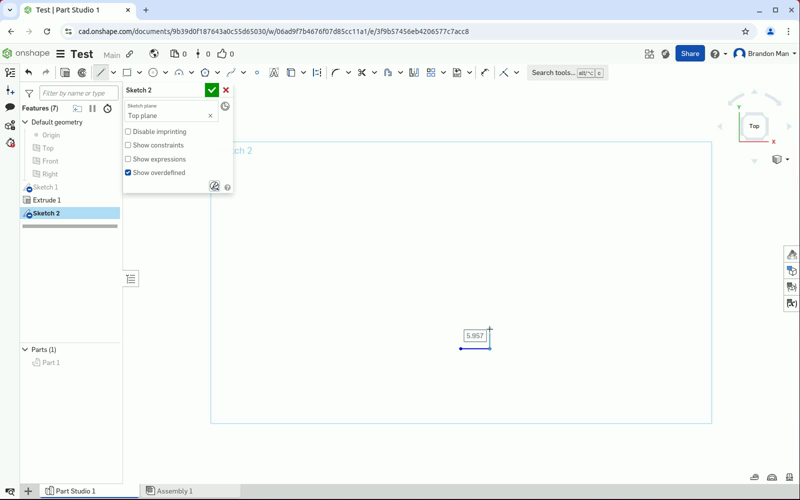
click(489, 328)
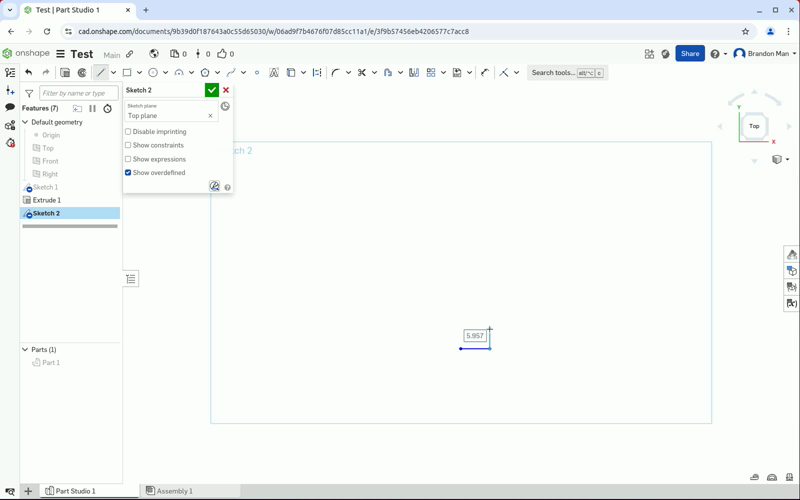
key_up(shift)
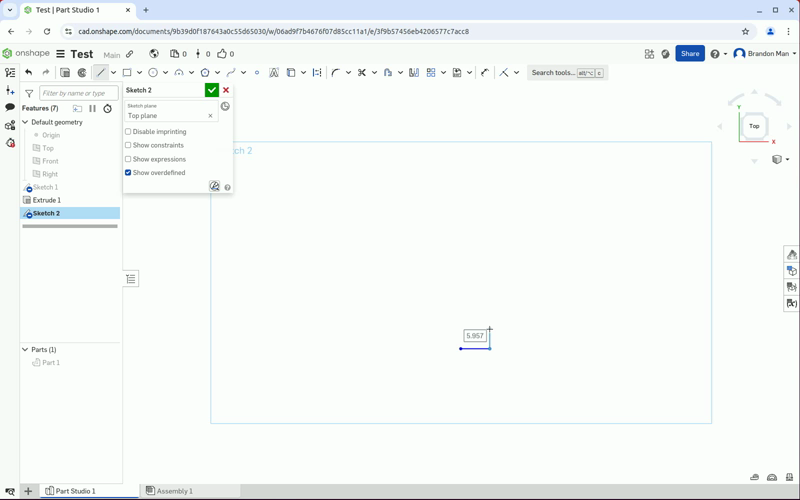
key(esc)
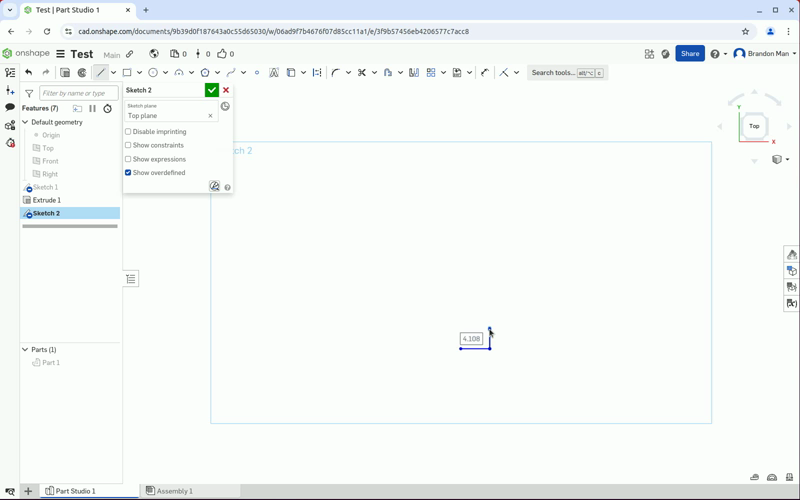
key(a)
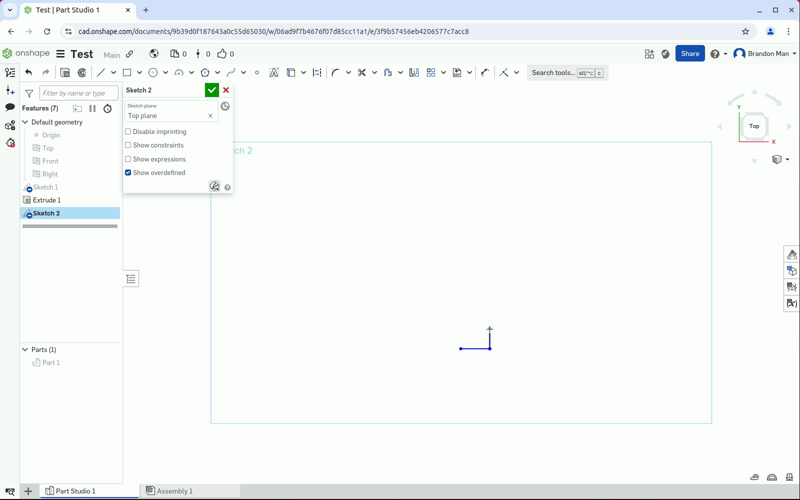
mouse_move(489, 328)
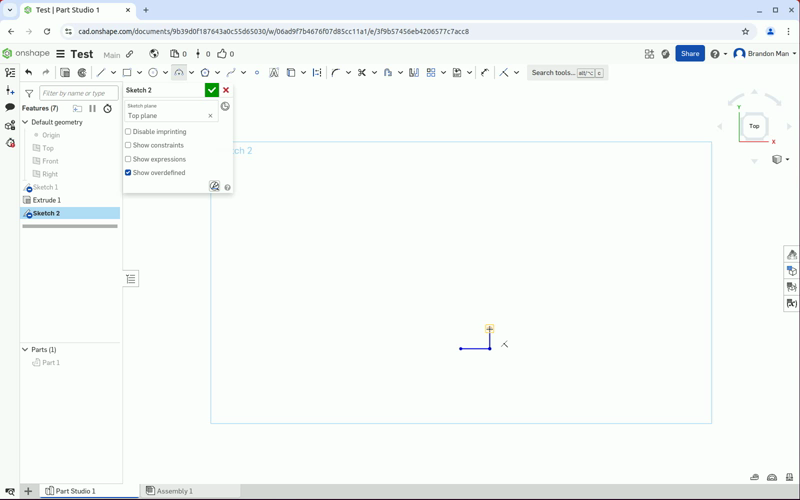
click(489, 328)
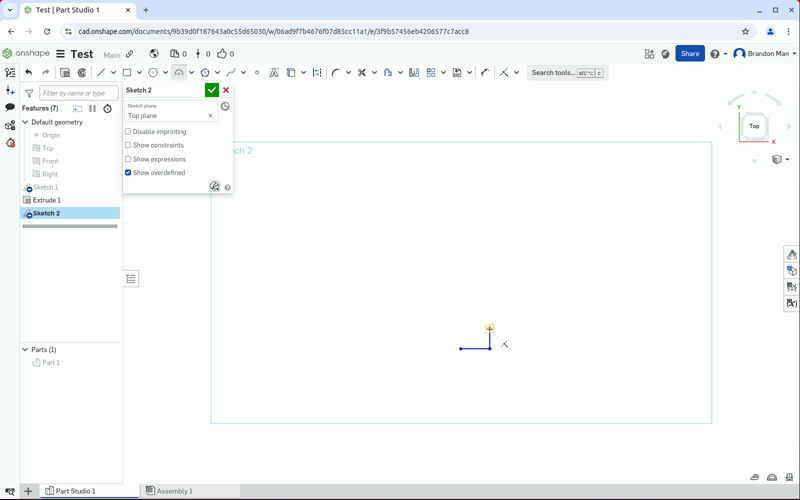
key_down(shift)
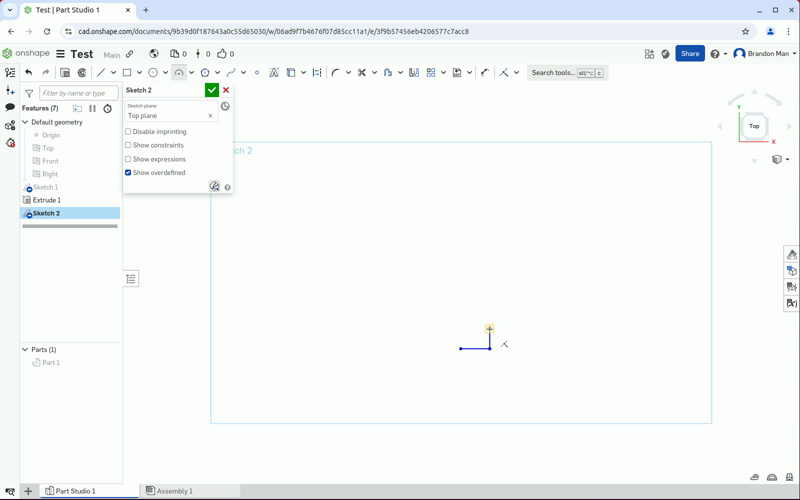
mouse_move(460, 336)
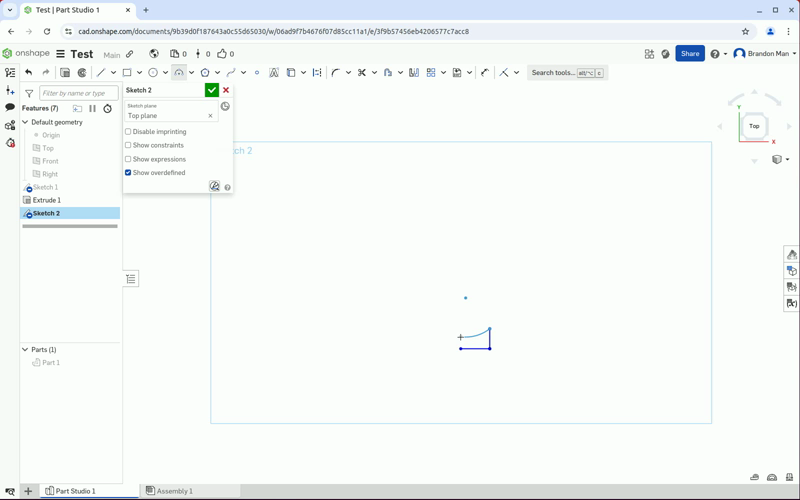
click(460, 336)
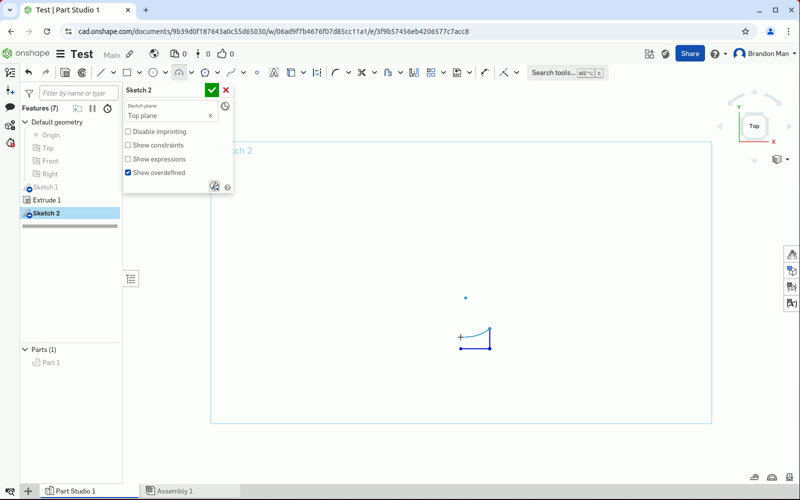
mouse_move(475, 334)
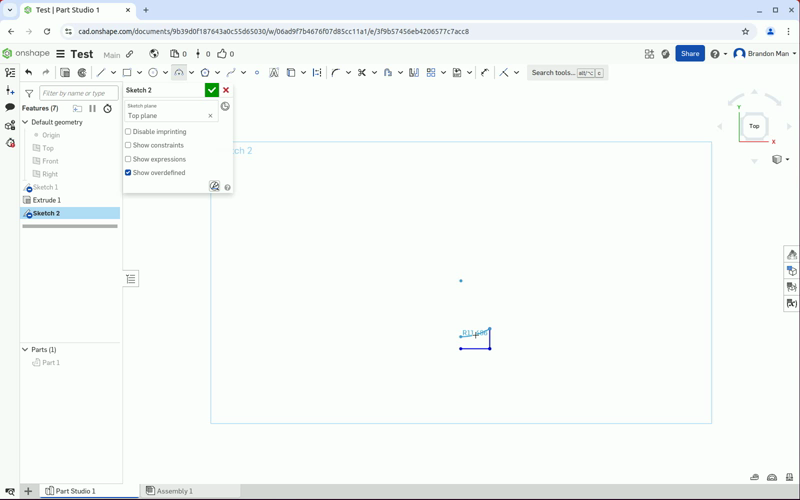
click(475, 334)
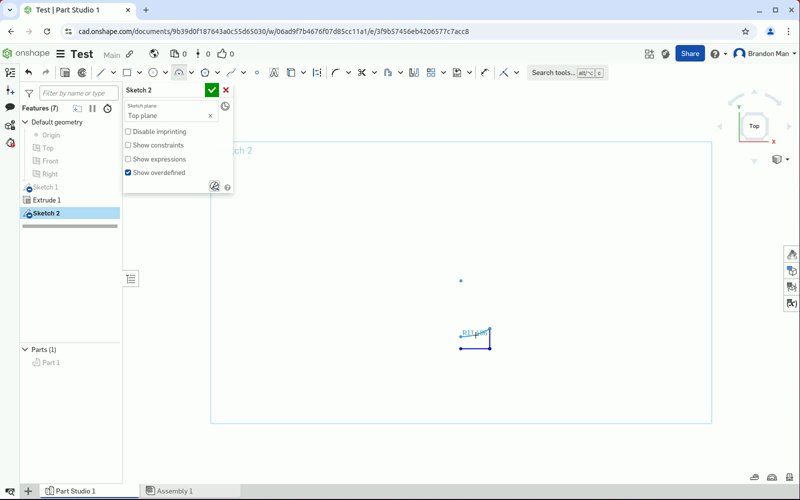
key_up(shift)
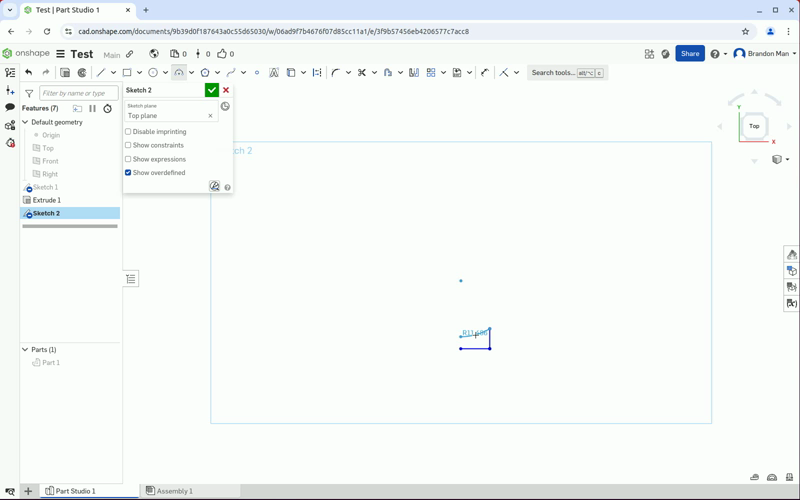
key(esc)
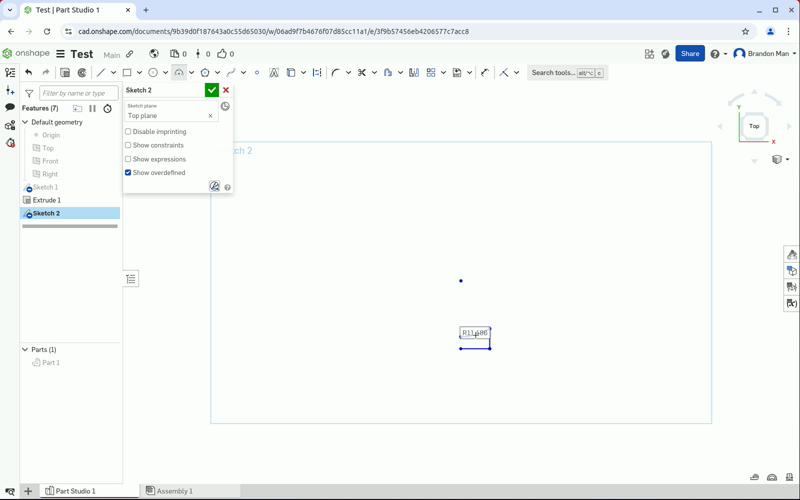
key(l)
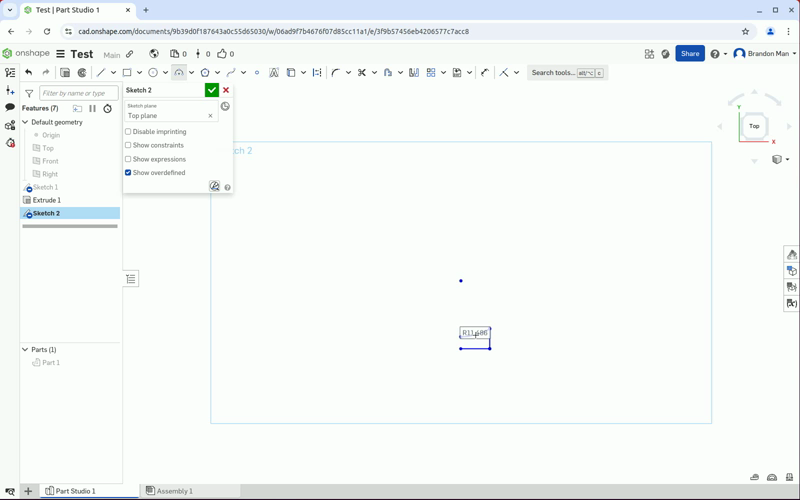
mouse_move(460, 336)
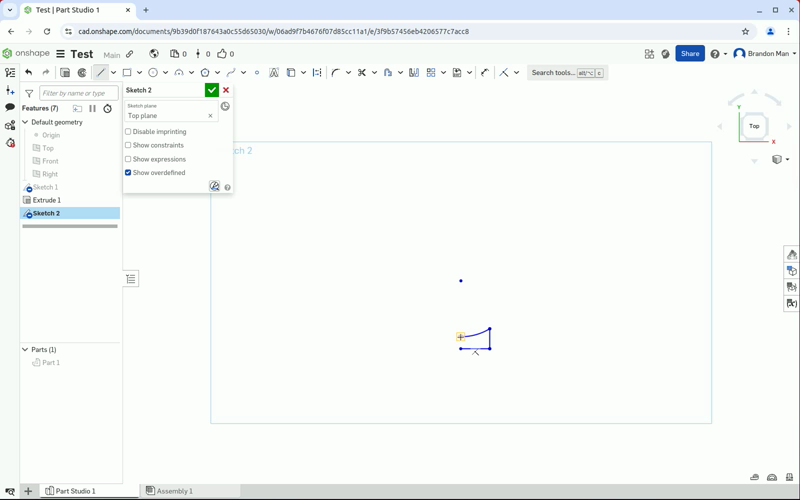
click(460, 336)
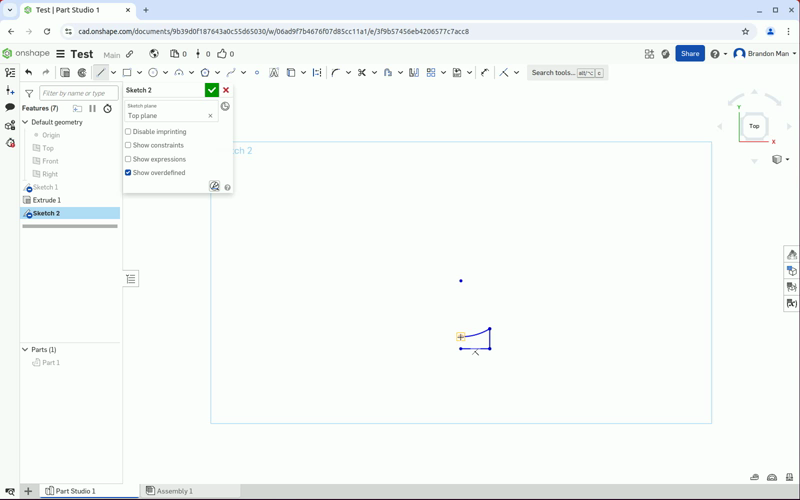
mouse_move(490, 336)
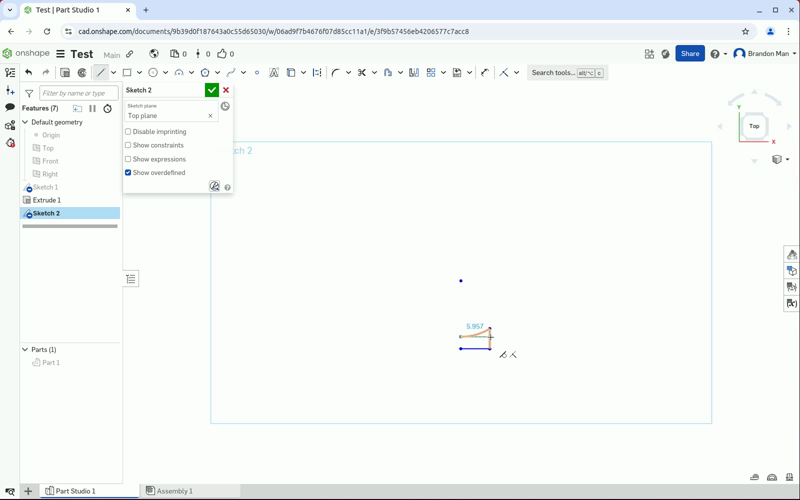
key_down(shift)
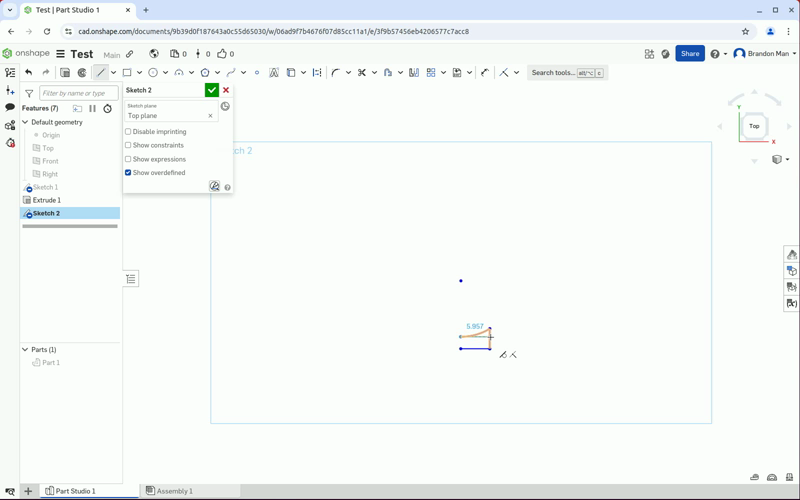
mouse_move(460, 348)
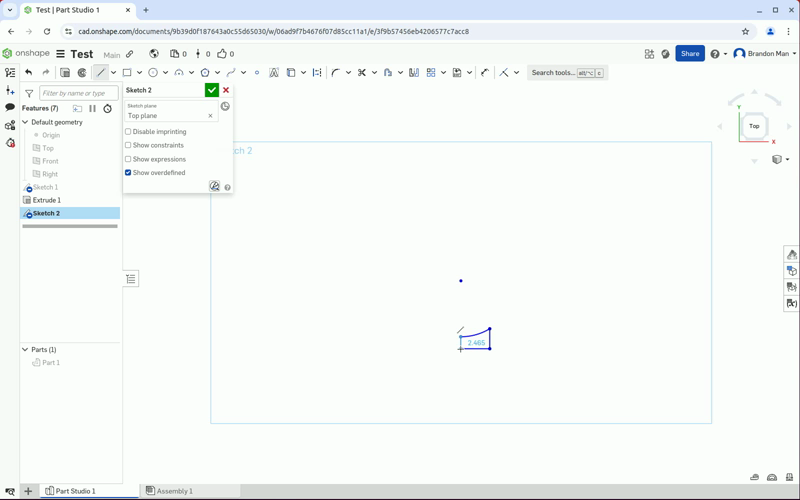
key_up(shift)
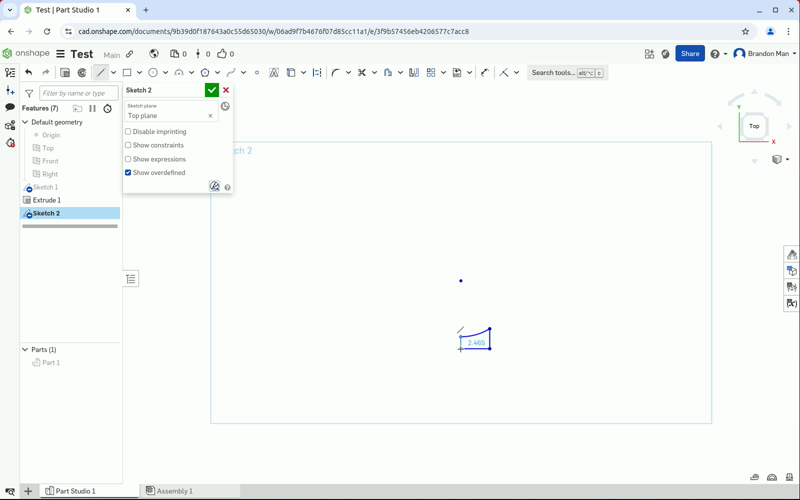
click(460, 348)
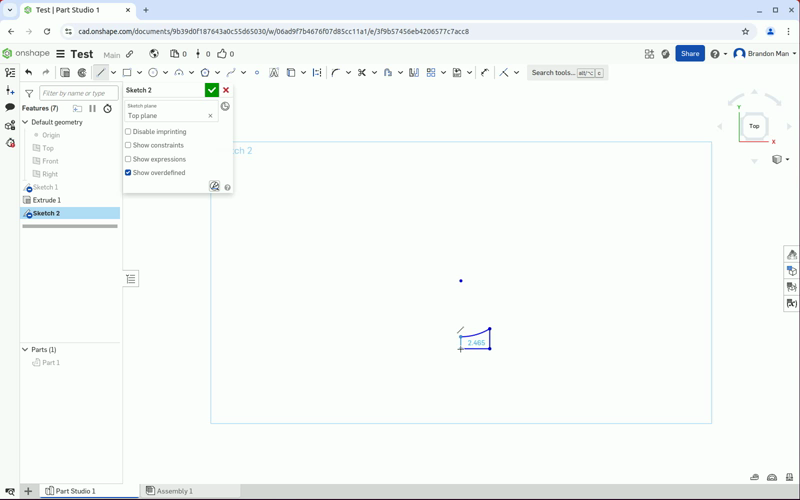
key(esc)
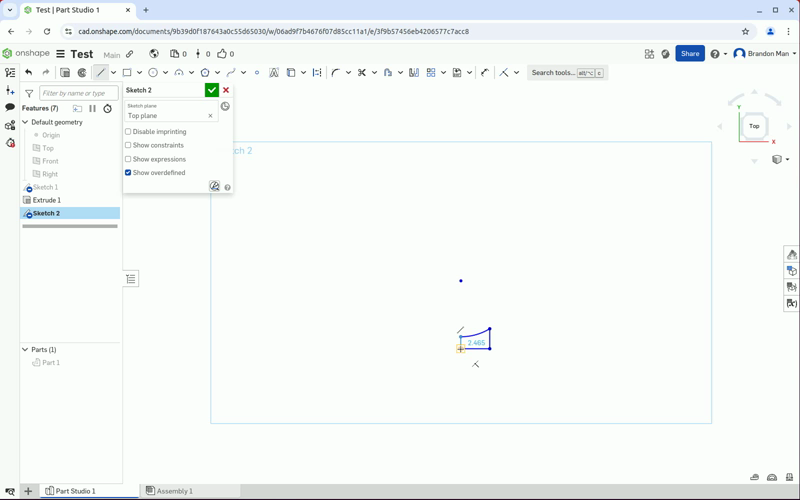
mouse_move(478, 337)
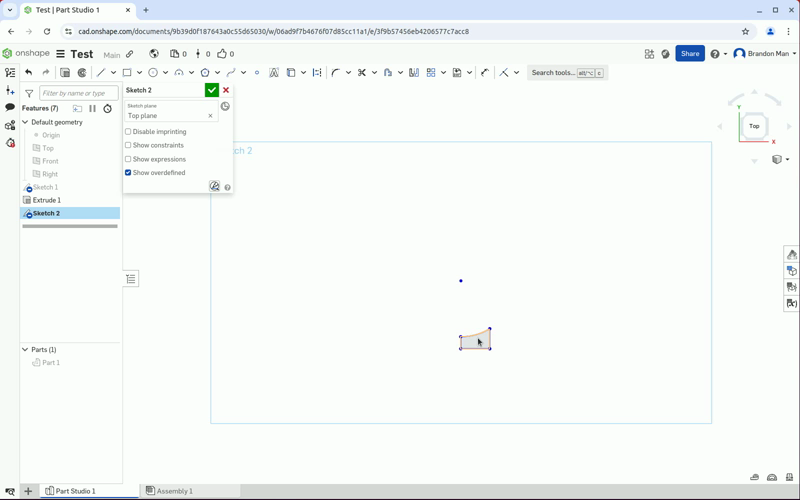
scroll(6)
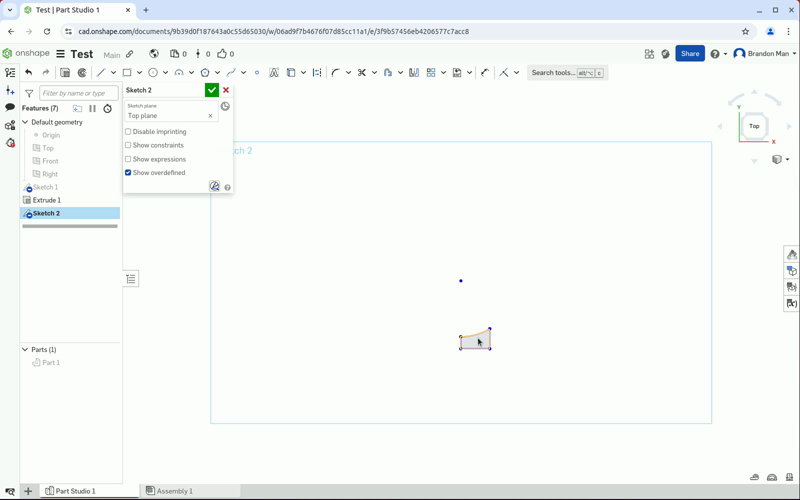
scroll(6)
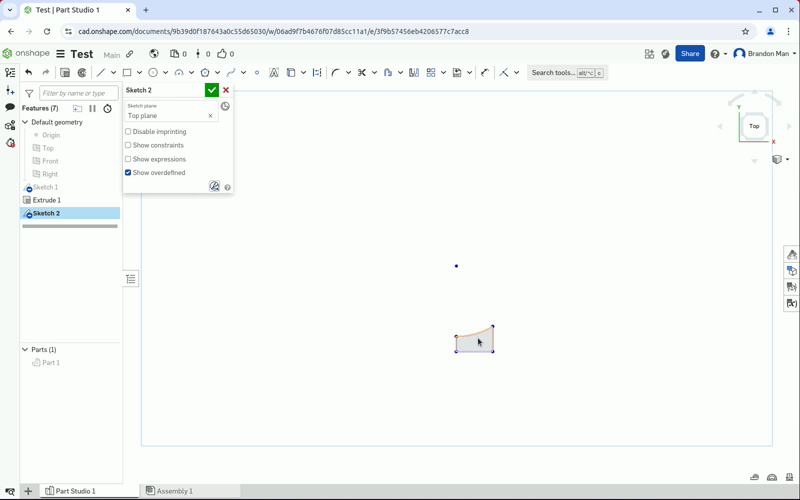
scroll(6)
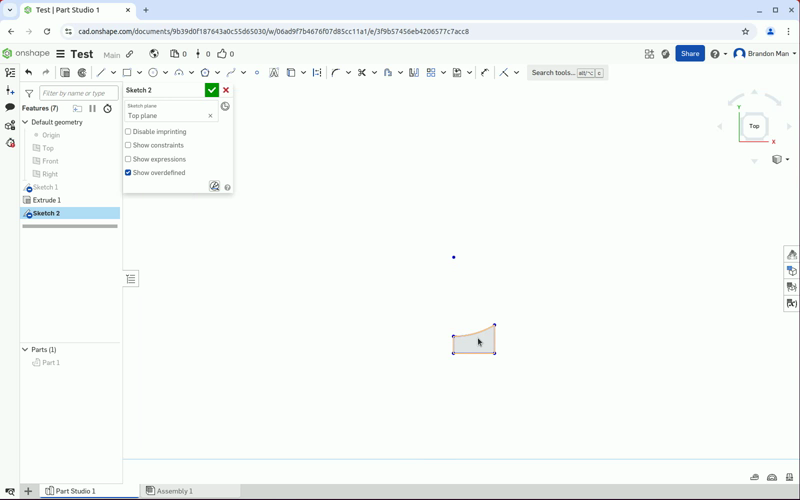
scroll(6)
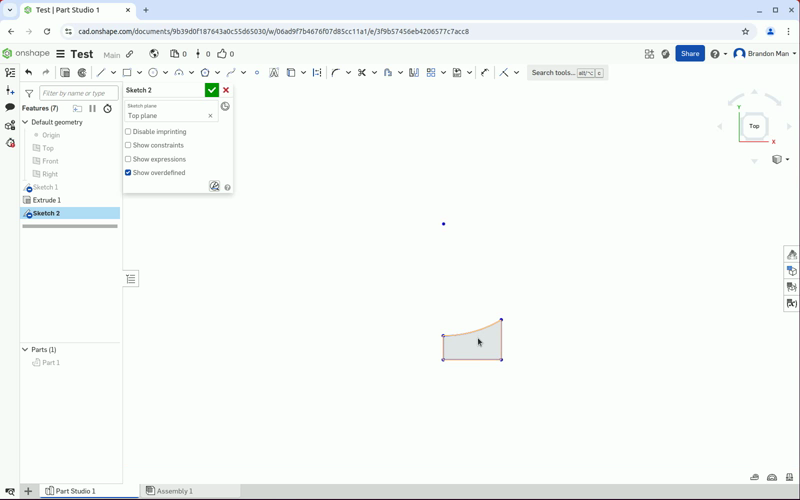
scroll(6)
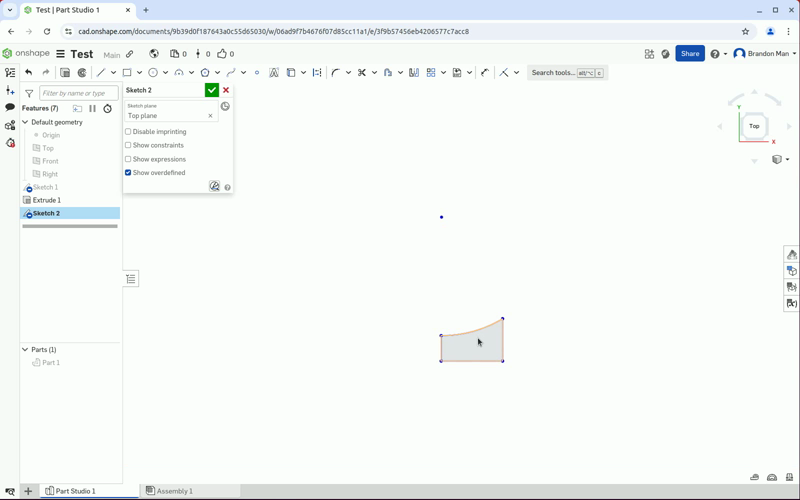
scroll(6)
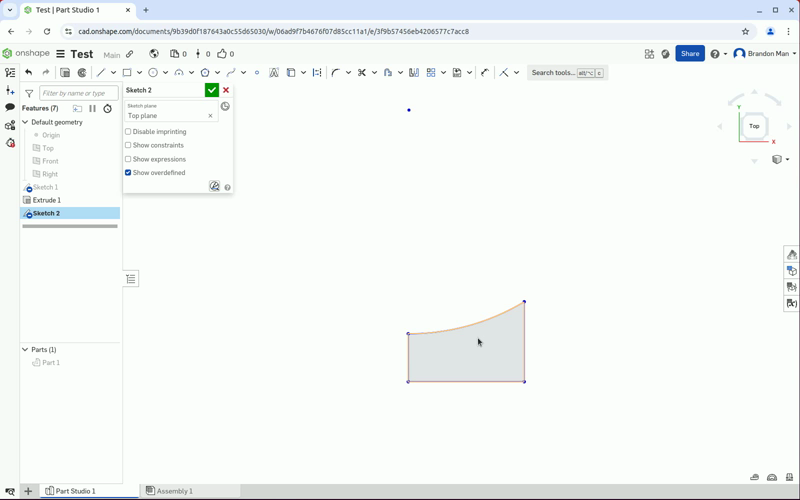
scroll(6)
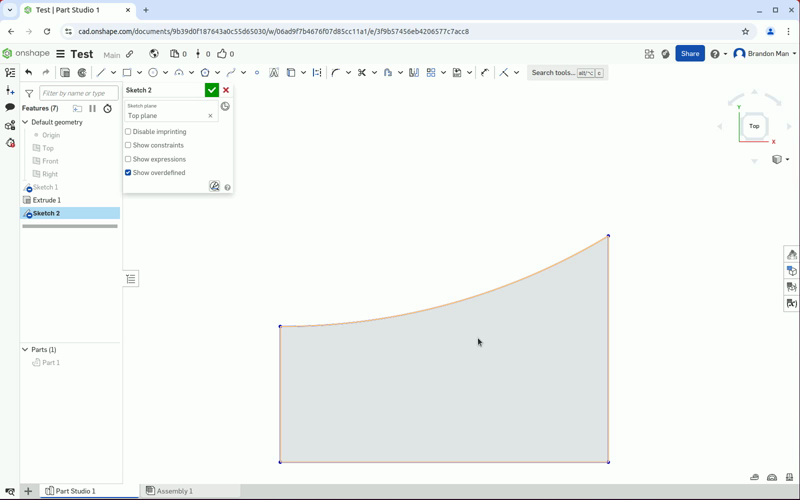
click(478, 337)
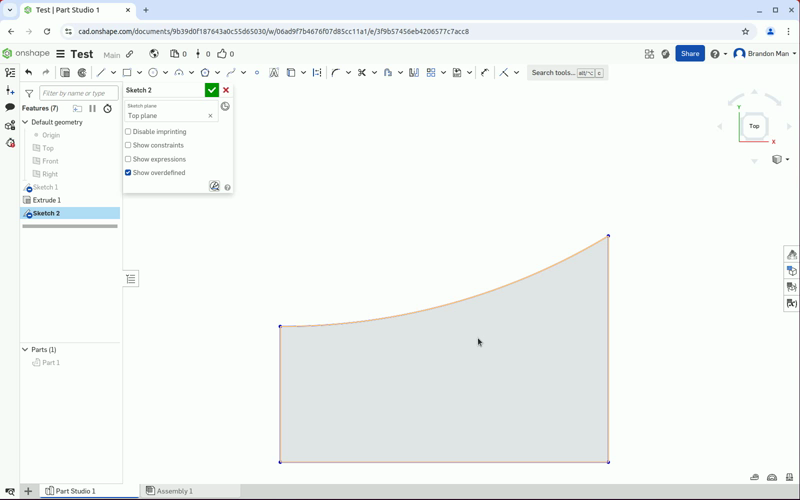
scroll(-6)
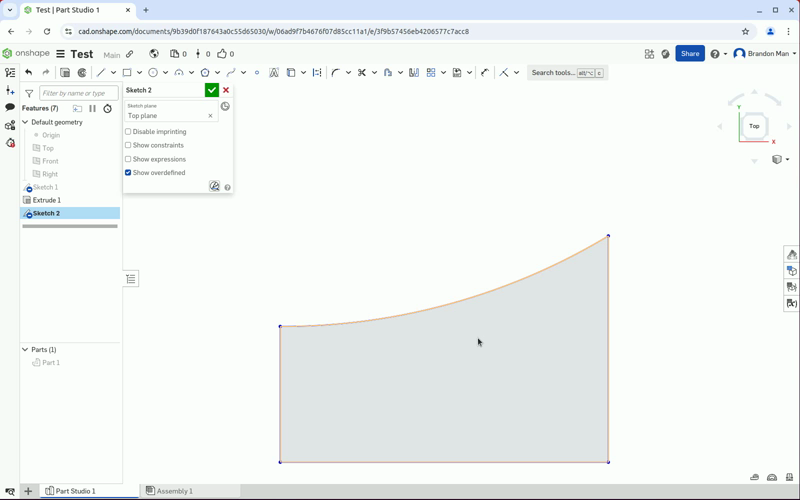
scroll(-6)
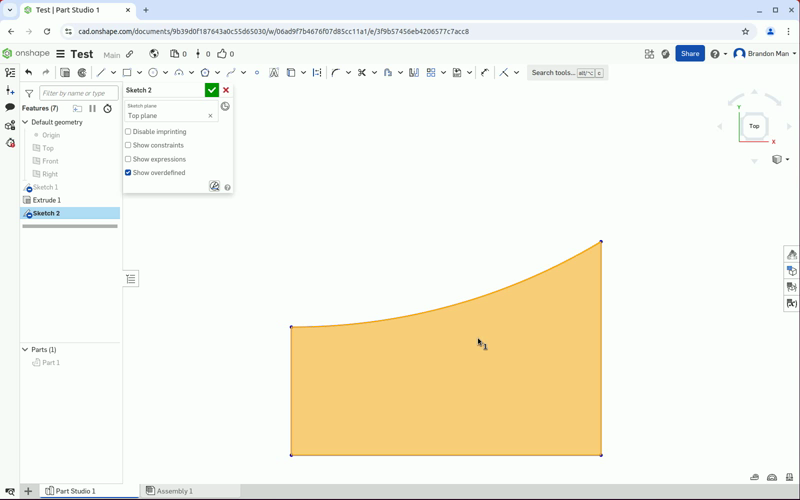
scroll(-6)
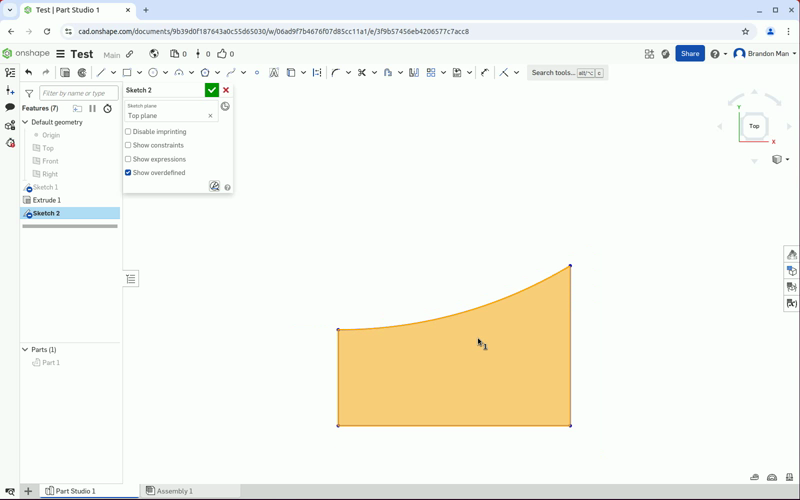
scroll(-6)
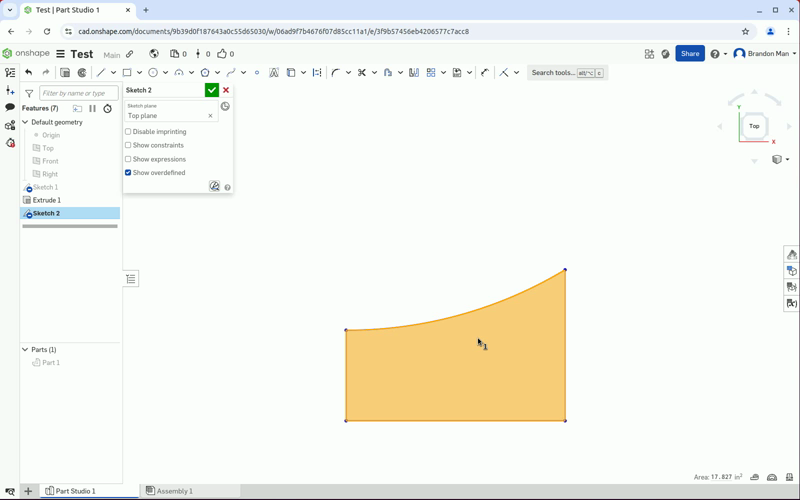
scroll(-6)
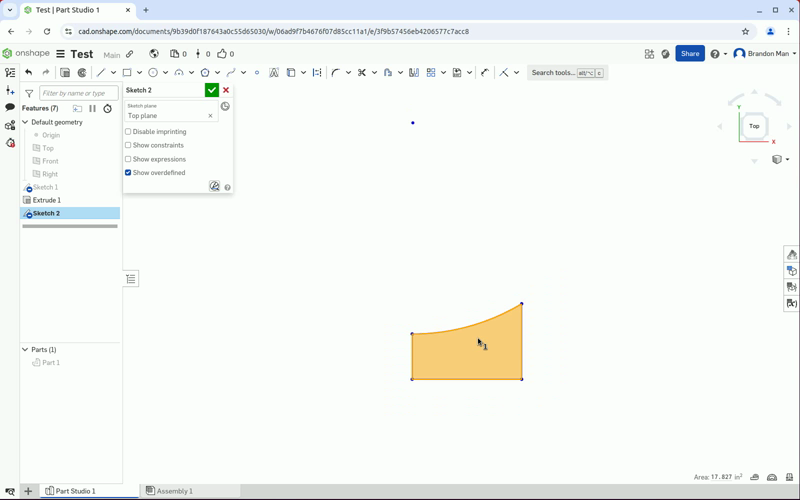
scroll(-6)
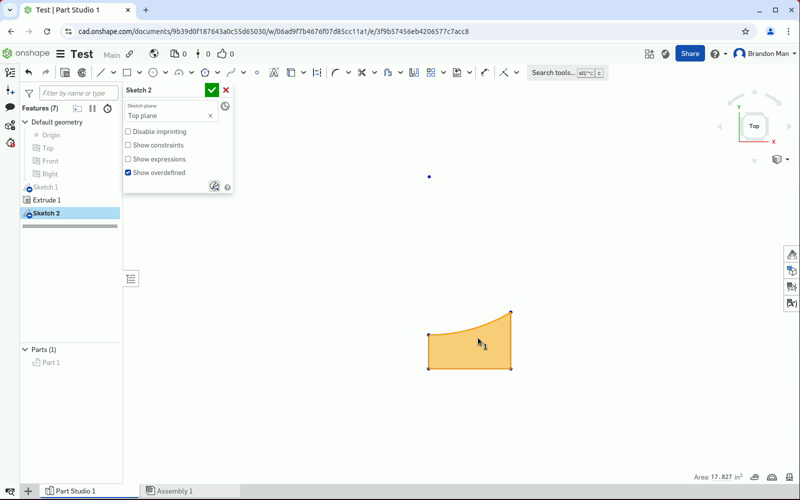
scroll(-6)
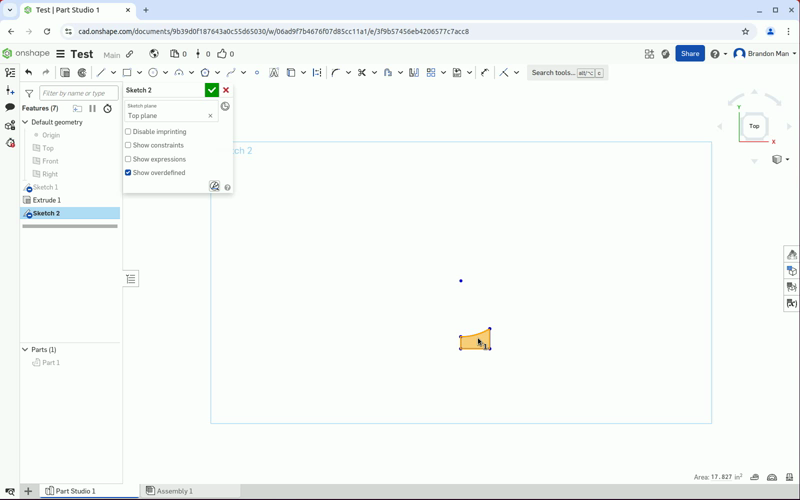
mouse_move(73, 352)
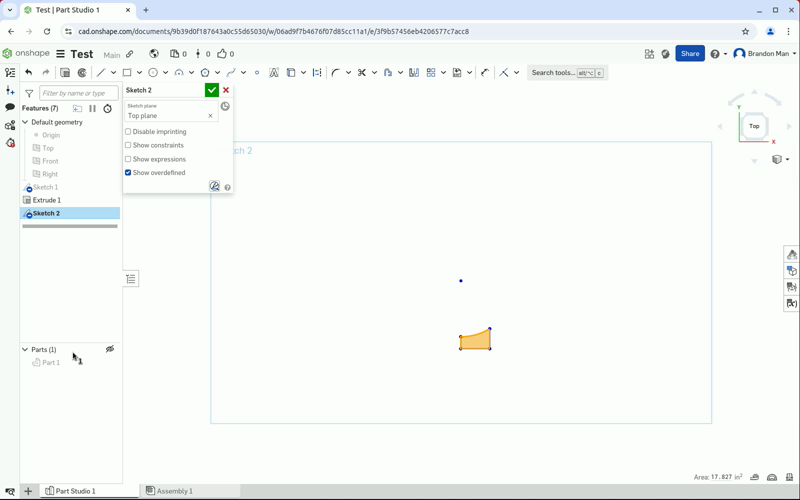
key(shift+y)
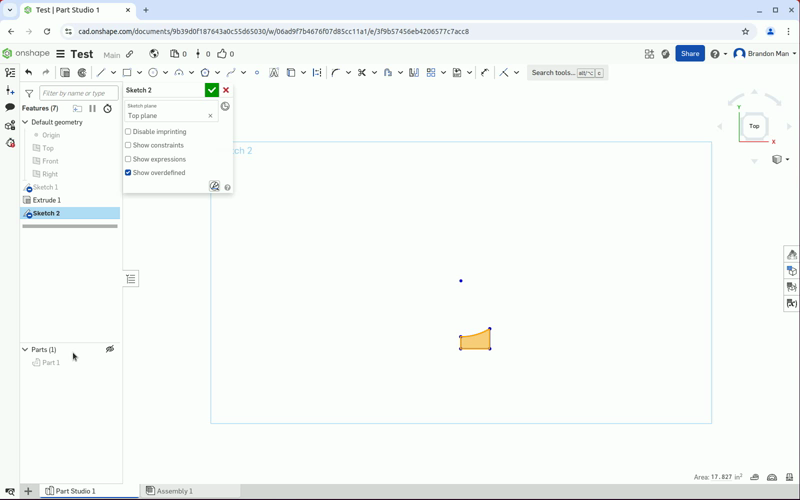
key(shift+e)
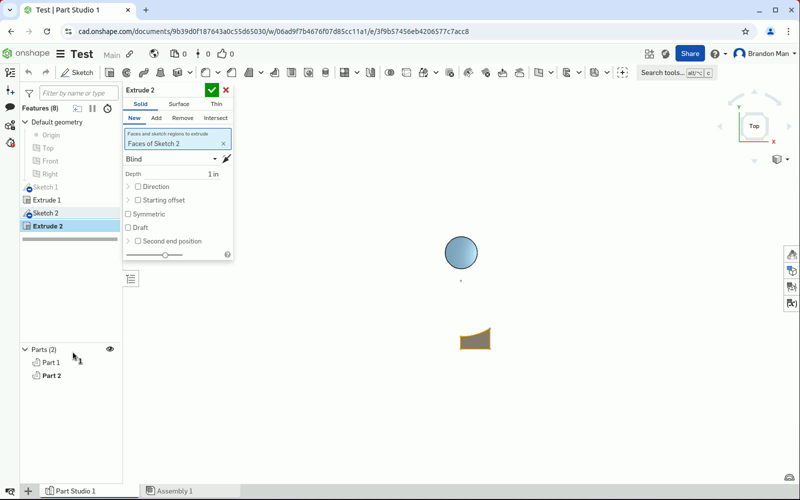
mouse_move(143, 106)
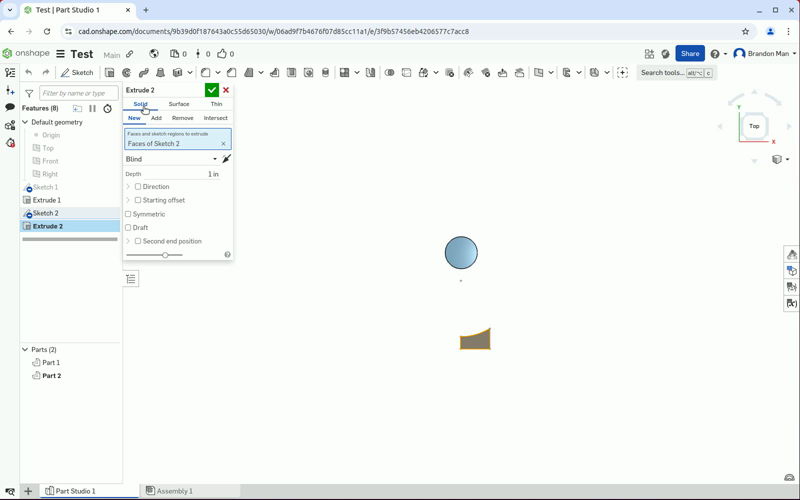
click(143, 106)
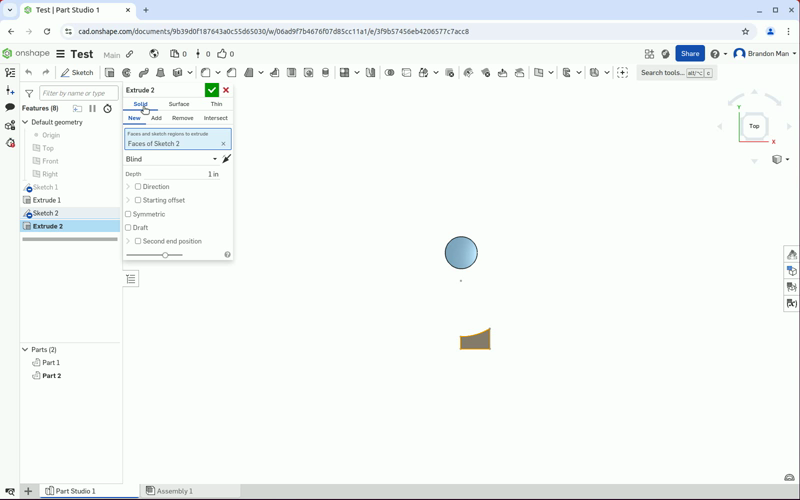
mouse_move(137, 120)
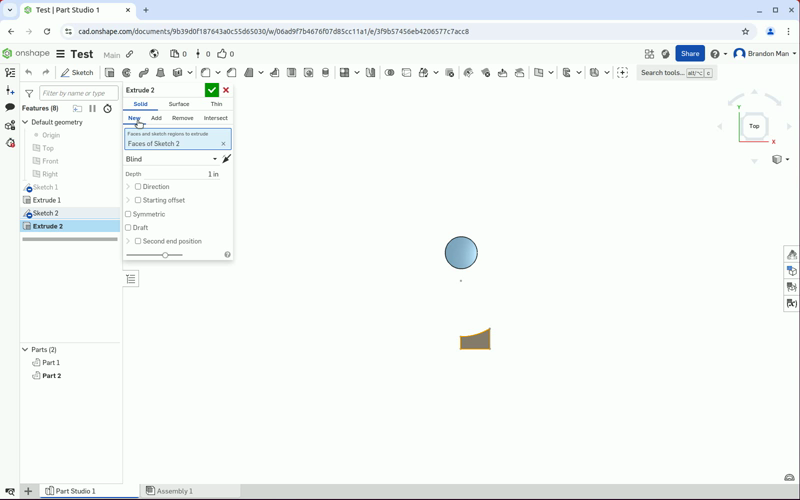
click(137, 120)
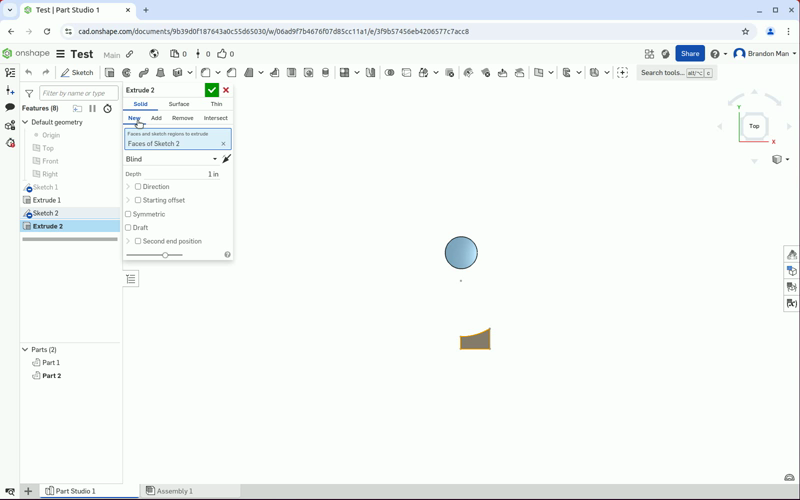
key(tab, 4)
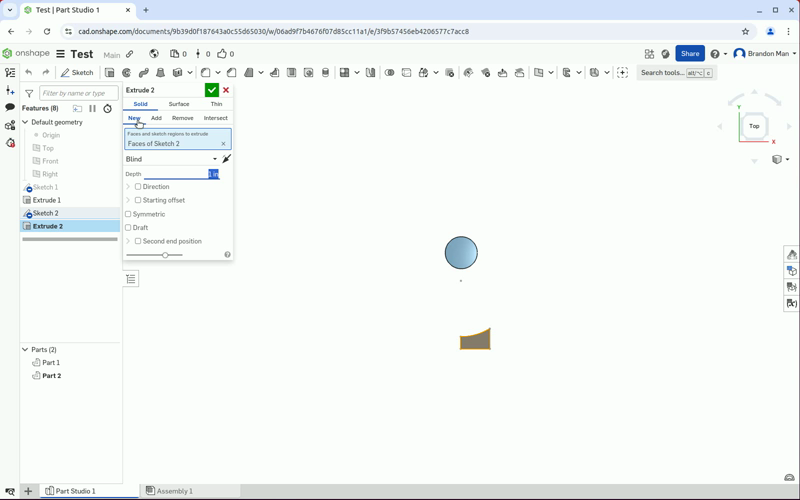
text(15.165)
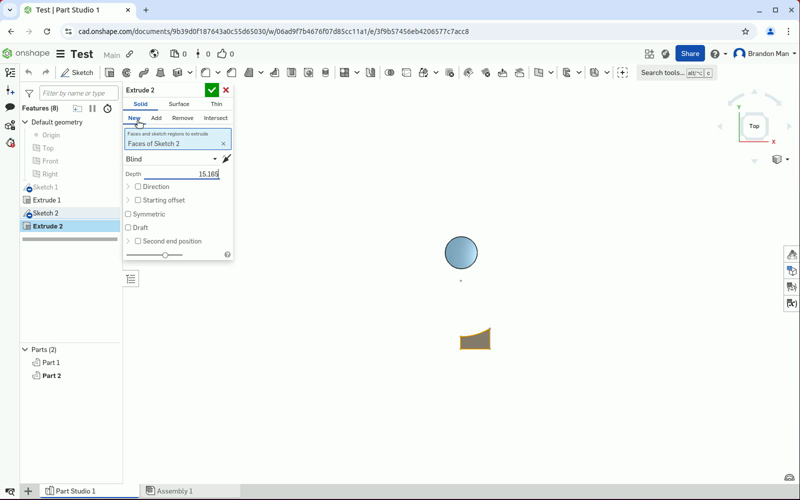
key(enter)
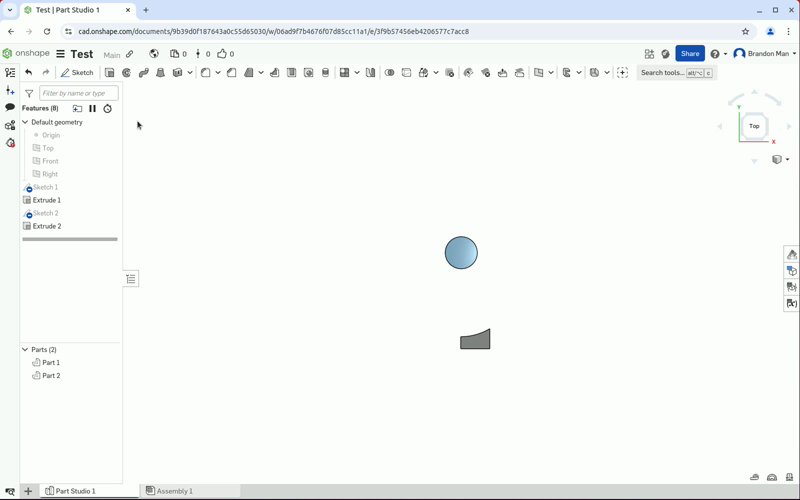
key(shift+h)
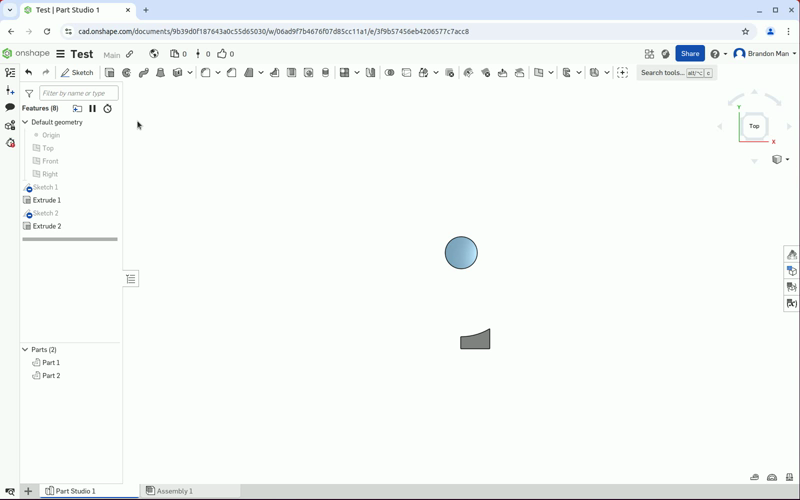
key(shift+h)
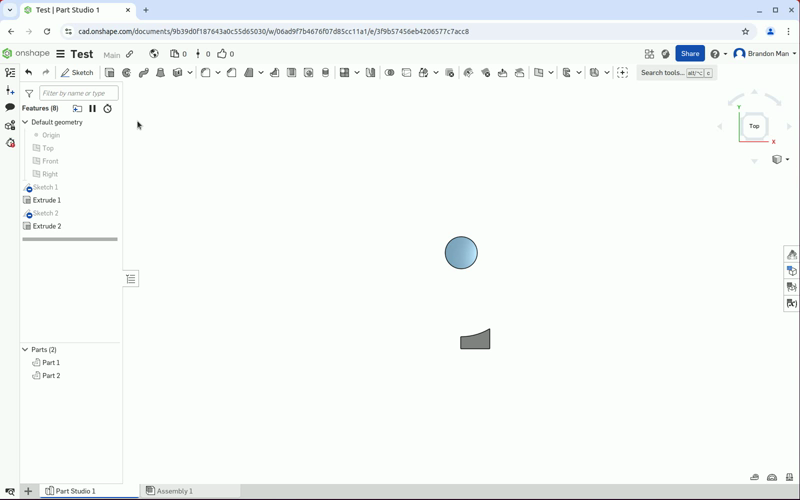
mouse_move(73, 189)
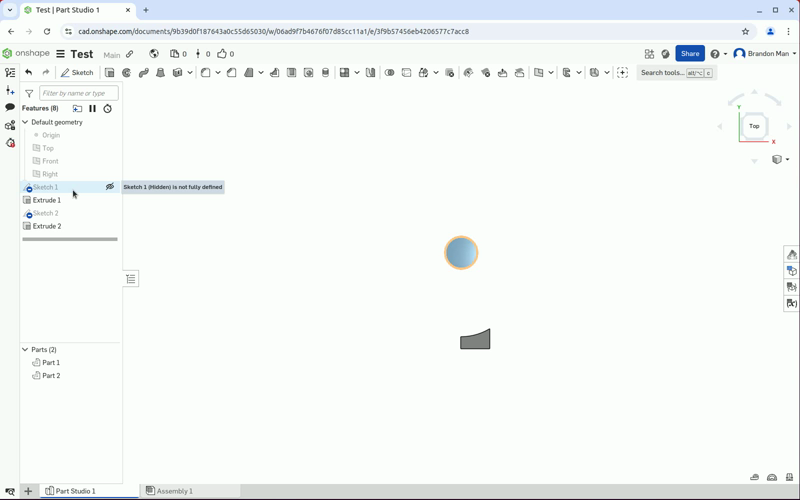
click(73, 189)
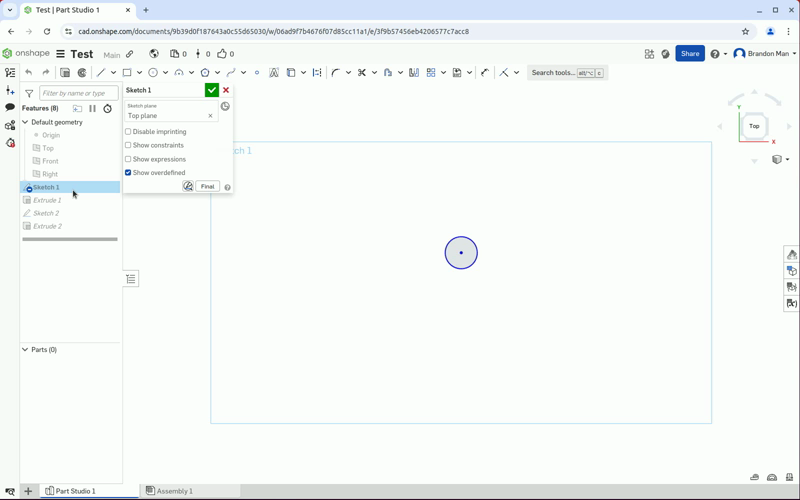
mouse_move(229, 92)
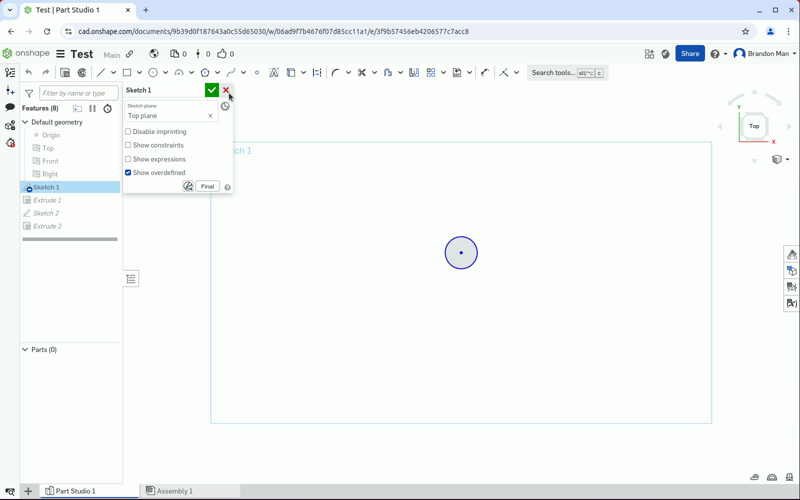
click(229, 92)
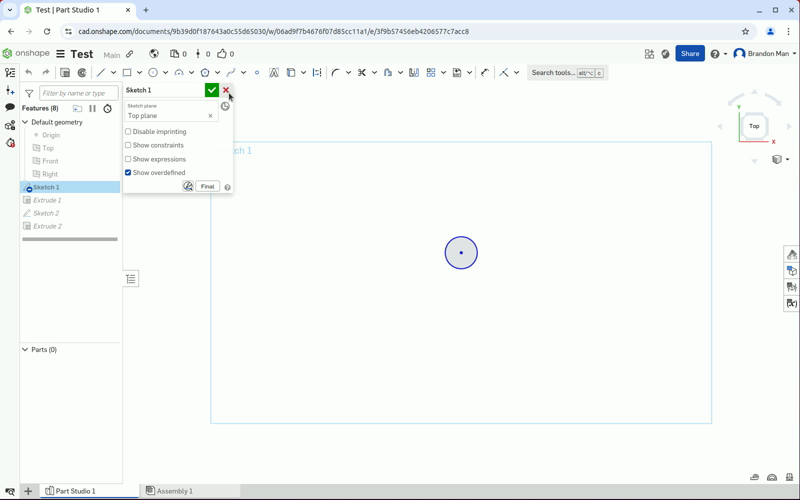
key(shift+s)
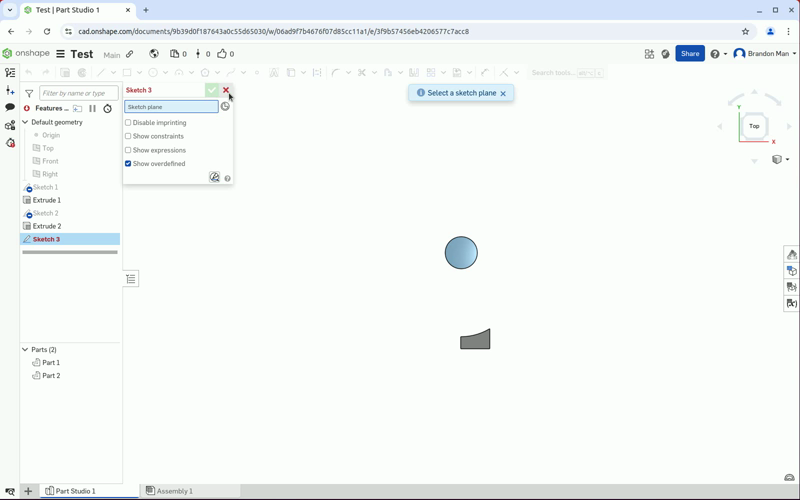
mouse_move(73, 150)
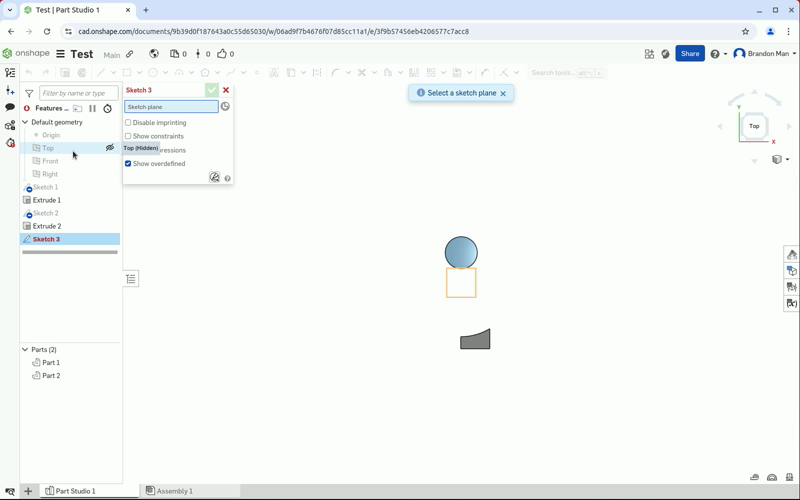
click(73, 150)
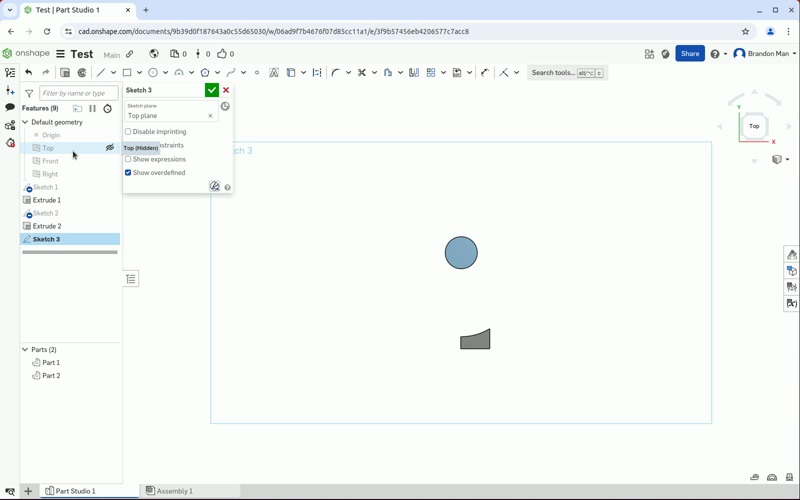
mouse_move(73, 352)
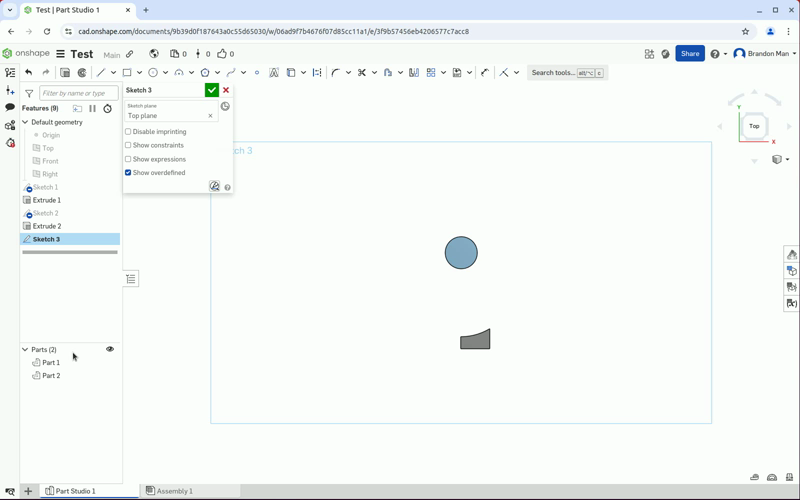
key(y)
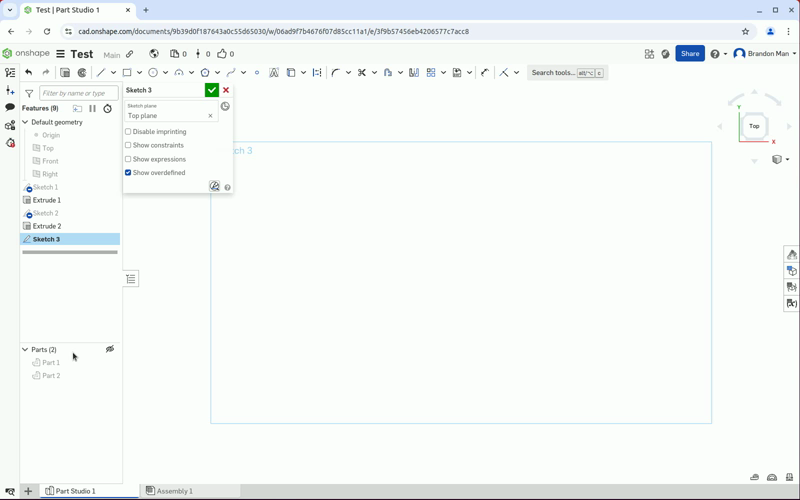
key(l)
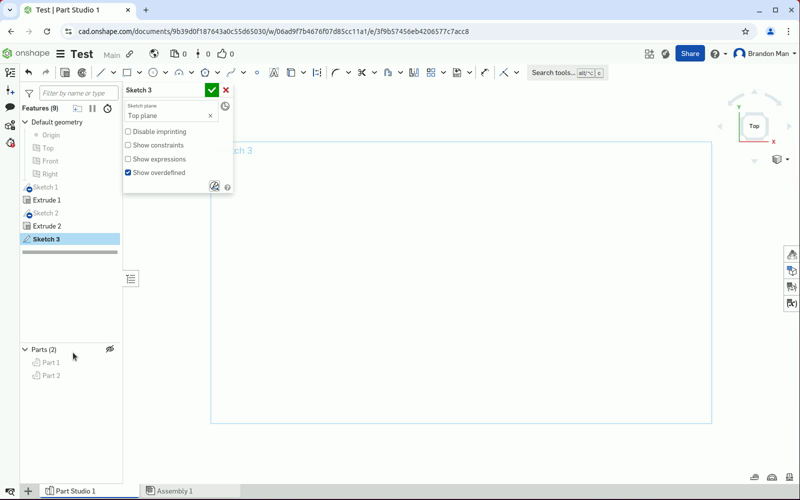
key_down(shift)
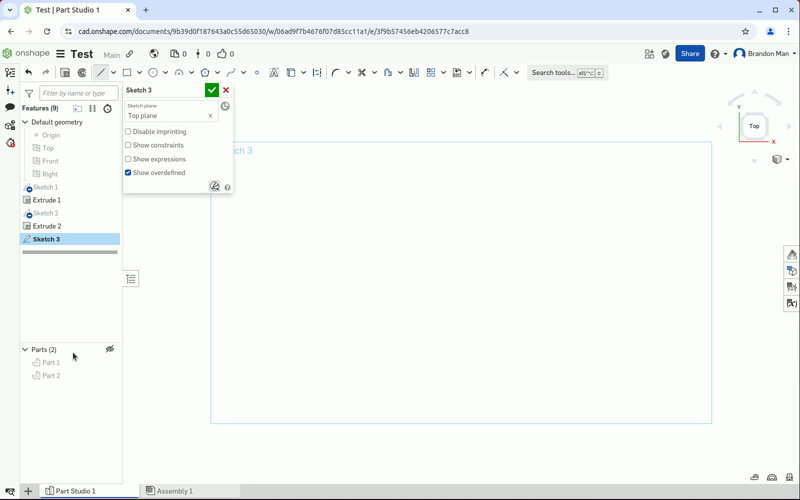
mouse_move(432, 348)
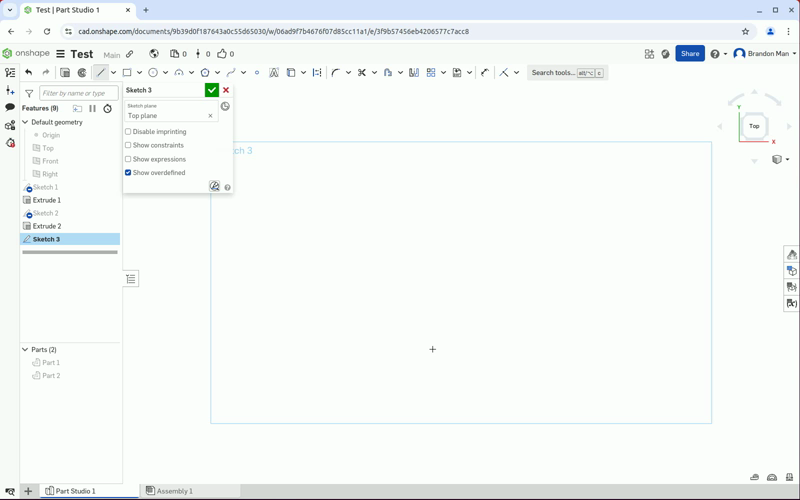
click(432, 348)
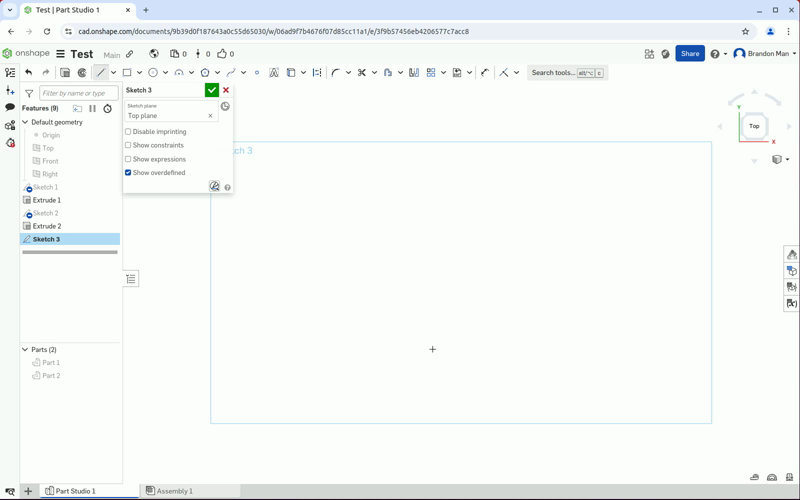
key_up(shift)
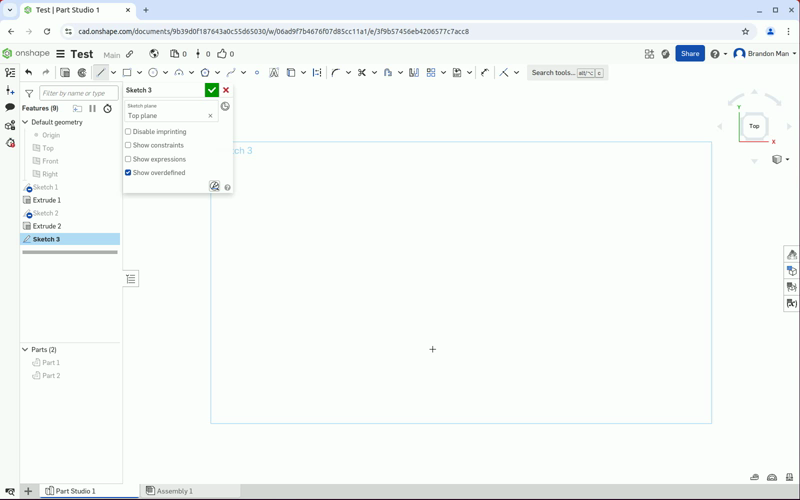
key_down(shift)
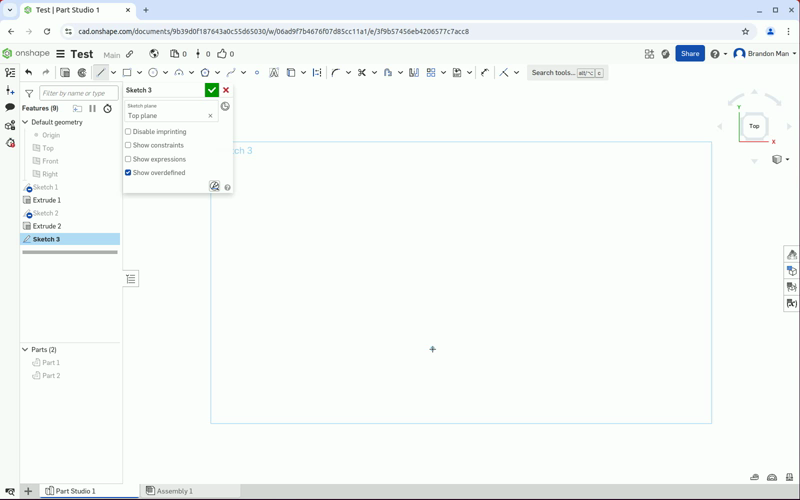
mouse_move(462, 348)
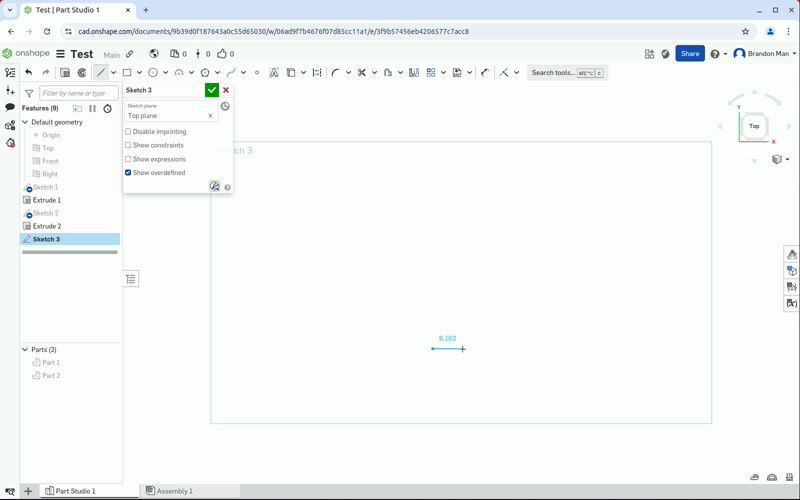
mouse_move(461, 348)
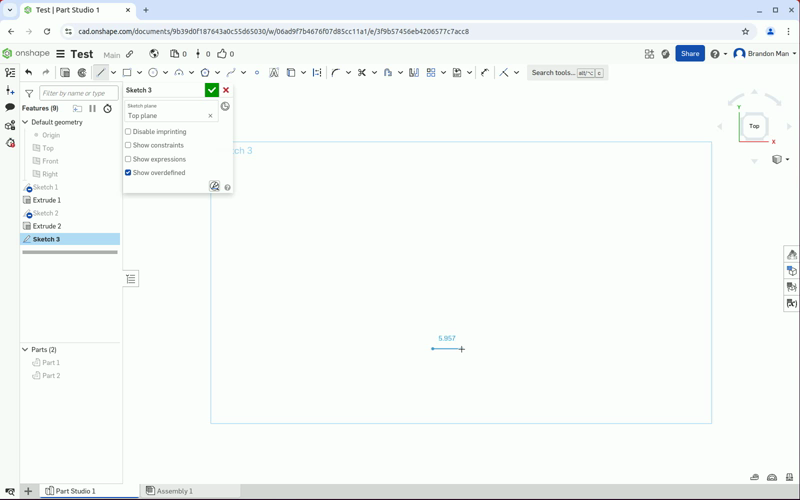
click(461, 348)
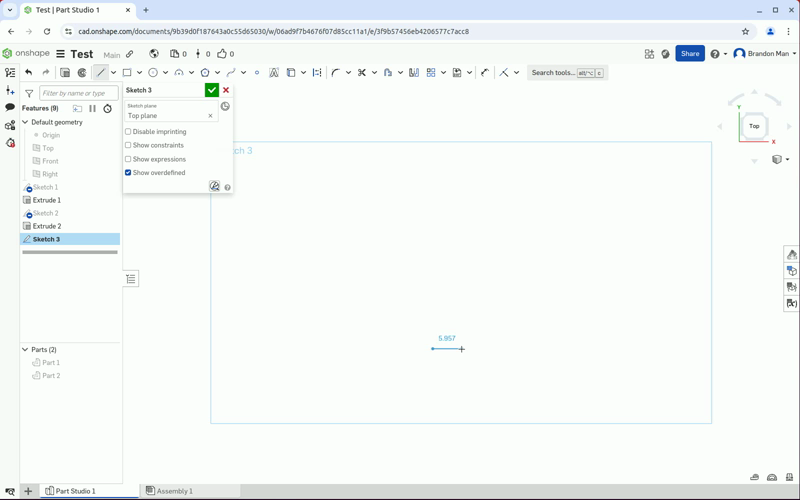
key_up(shift)
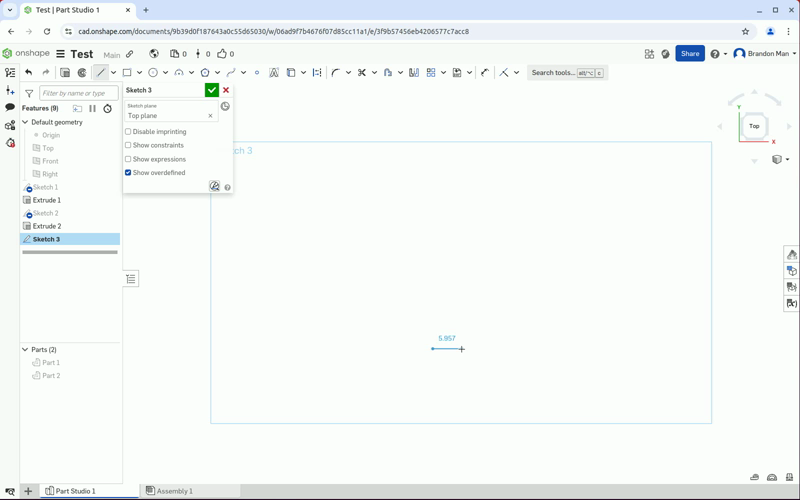
key_down(shift)
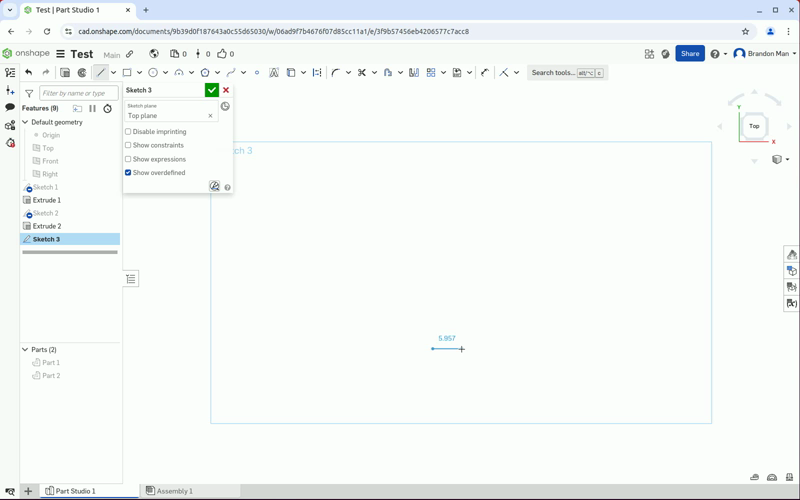
mouse_move(491, 348)
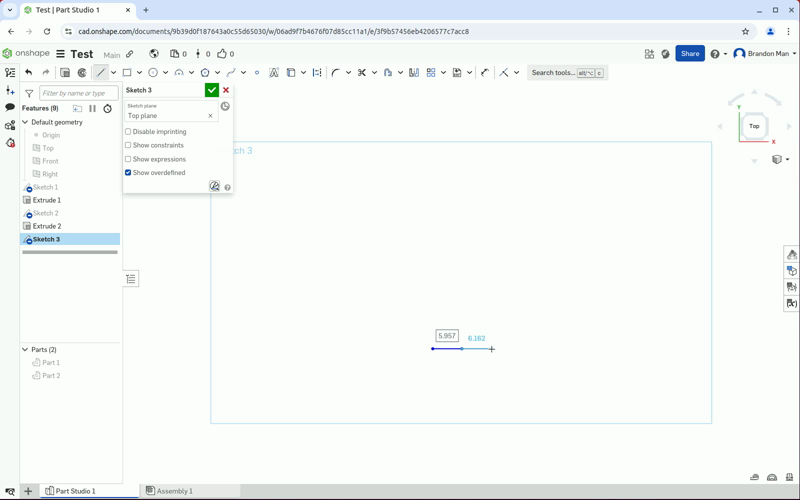
mouse_move(461, 336)
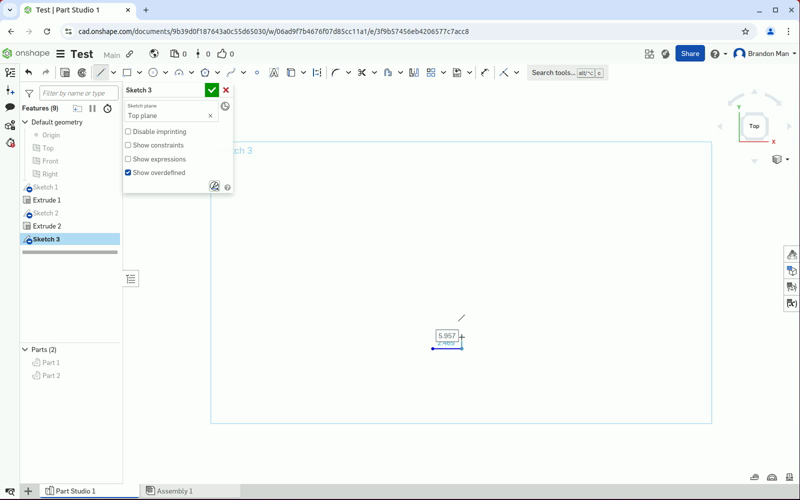
click(461, 336)
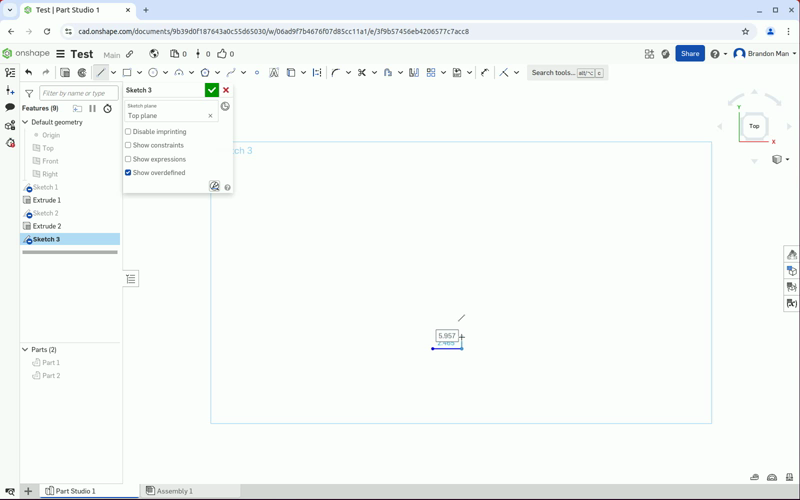
key_up(shift)
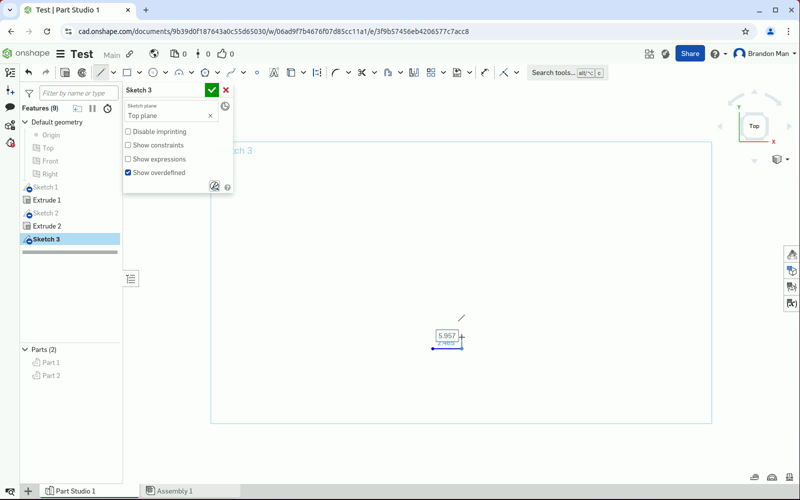
key(esc)
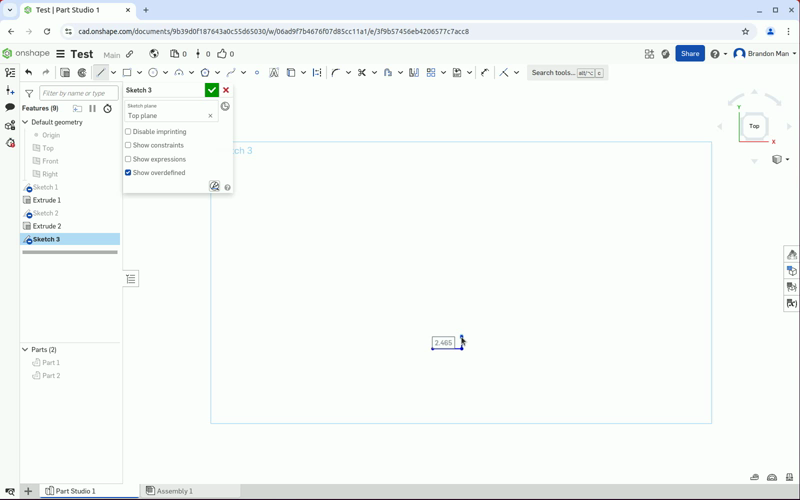
key(a)
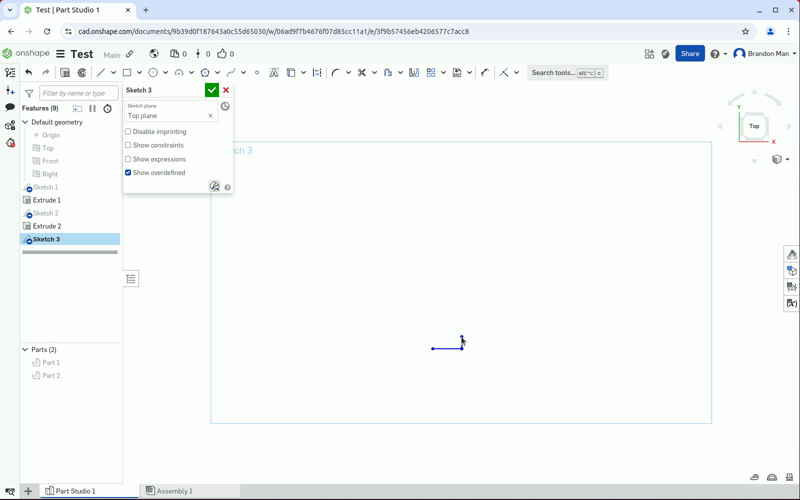
mouse_move(461, 336)
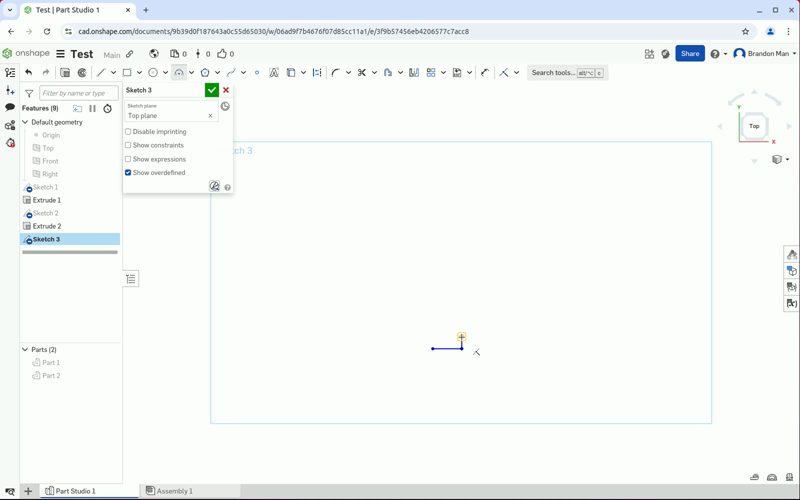
click(461, 336)
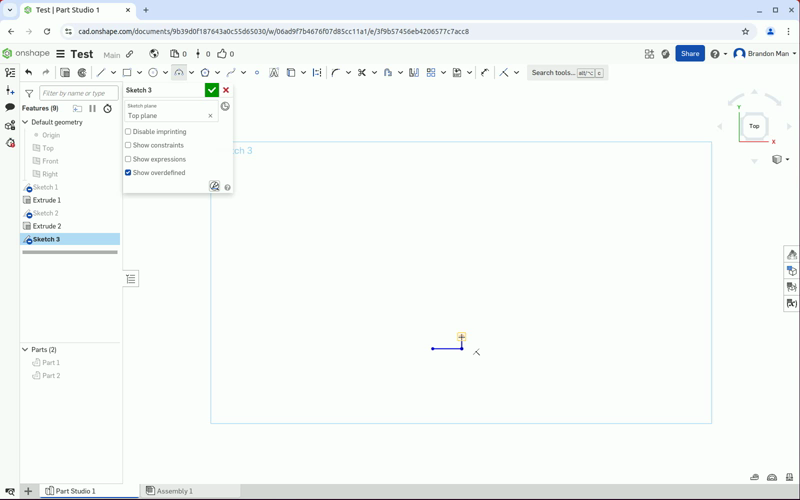
key_down(shift)
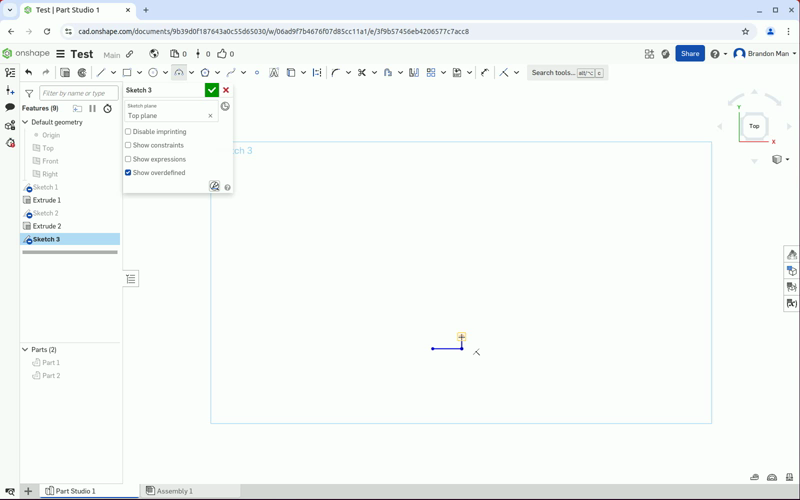
mouse_move(432, 328)
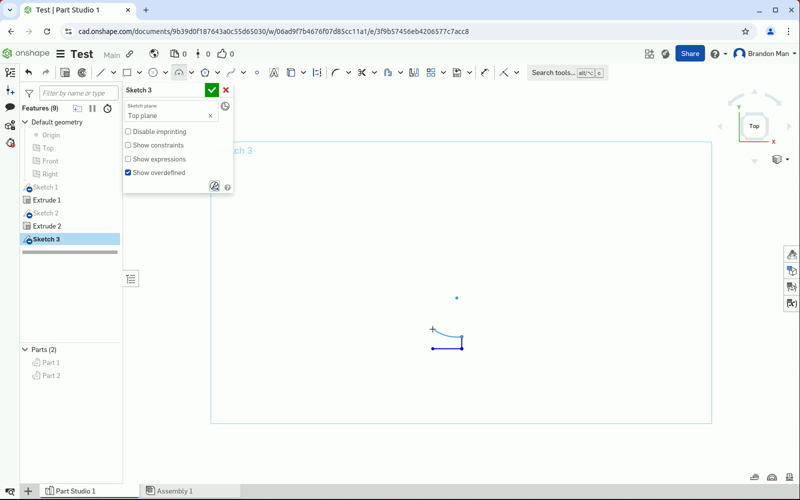
click(432, 328)
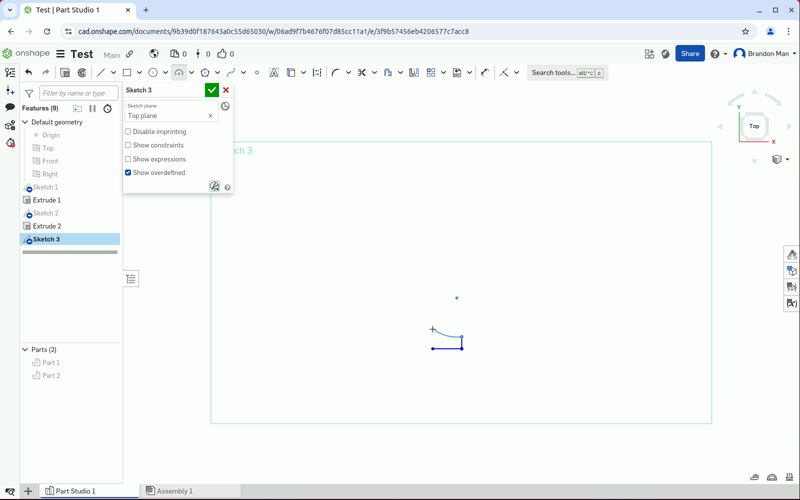
mouse_move(446, 334)
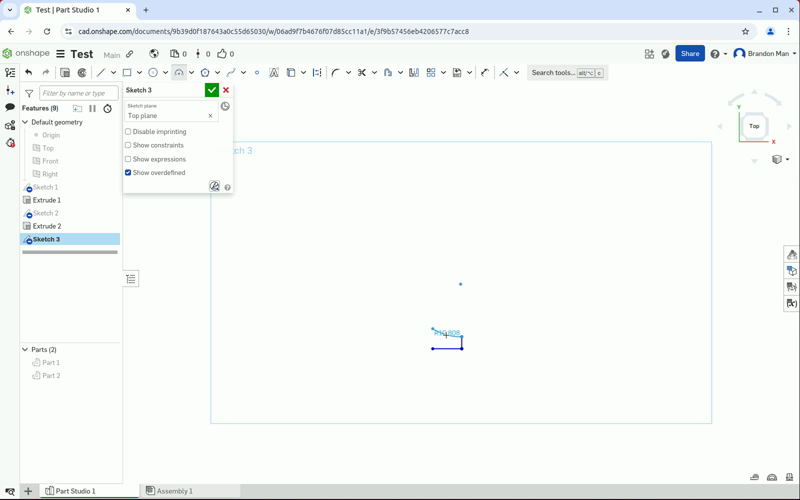
click(446, 334)
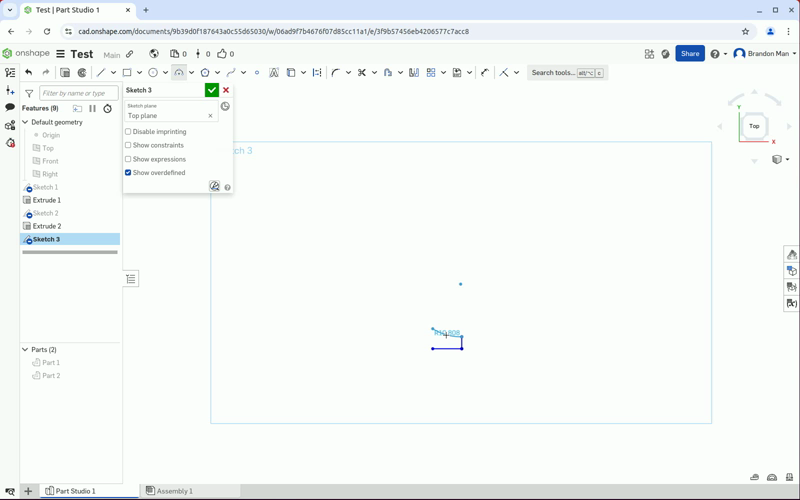
key_up(shift)
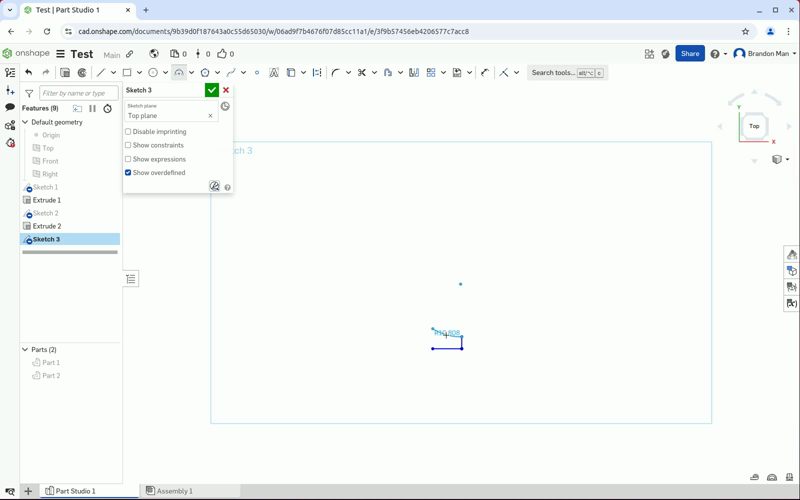
key(esc)
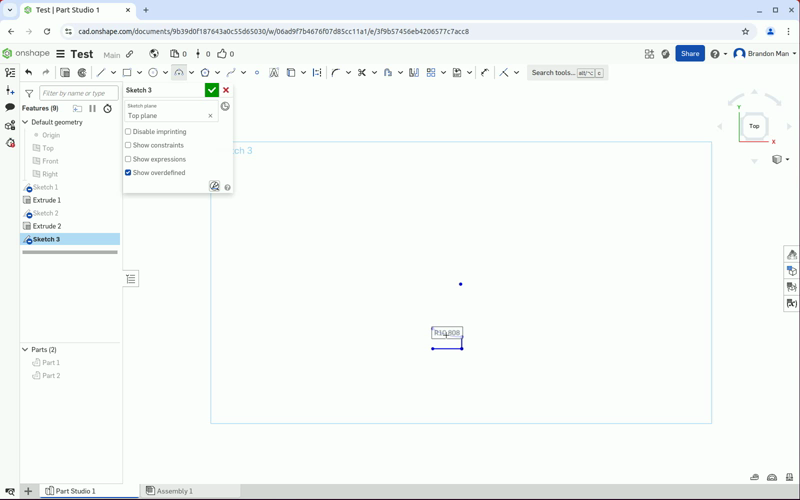
key(l)
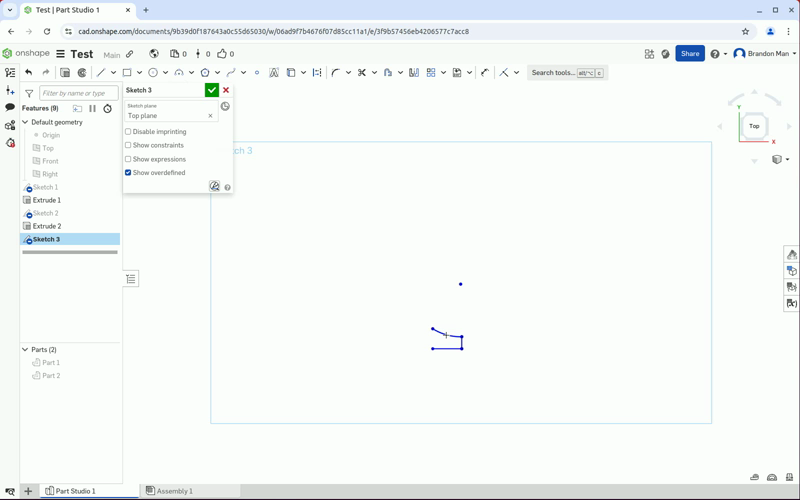
mouse_move(432, 328)
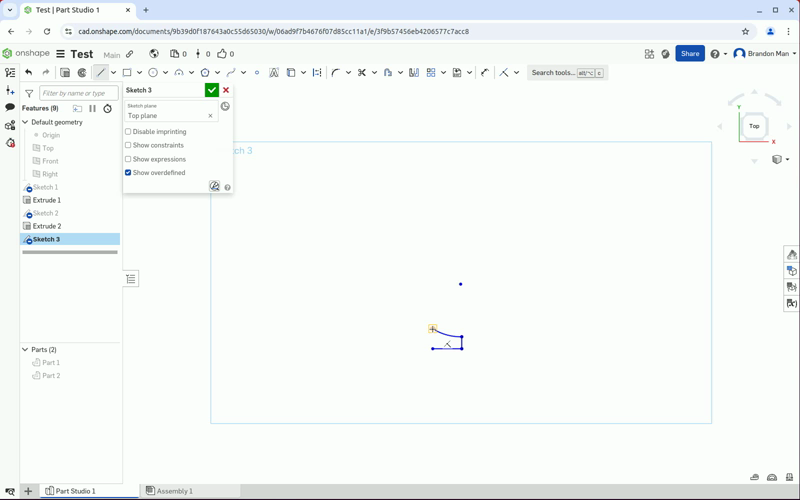
click(432, 328)
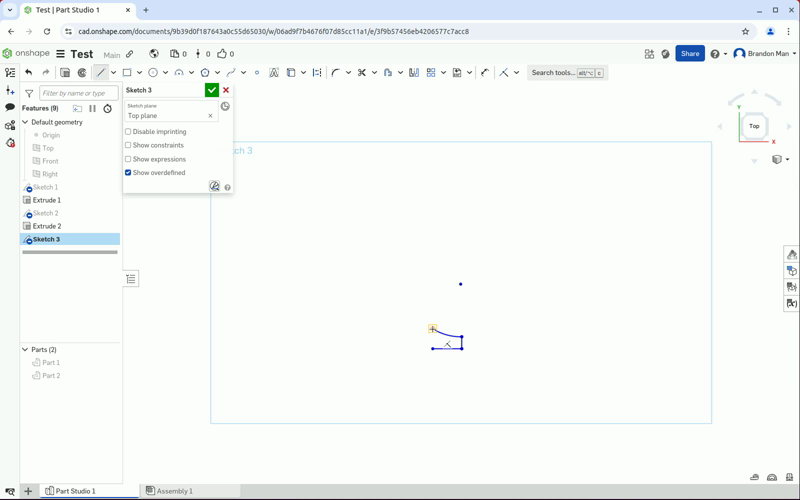
mouse_move(462, 328)
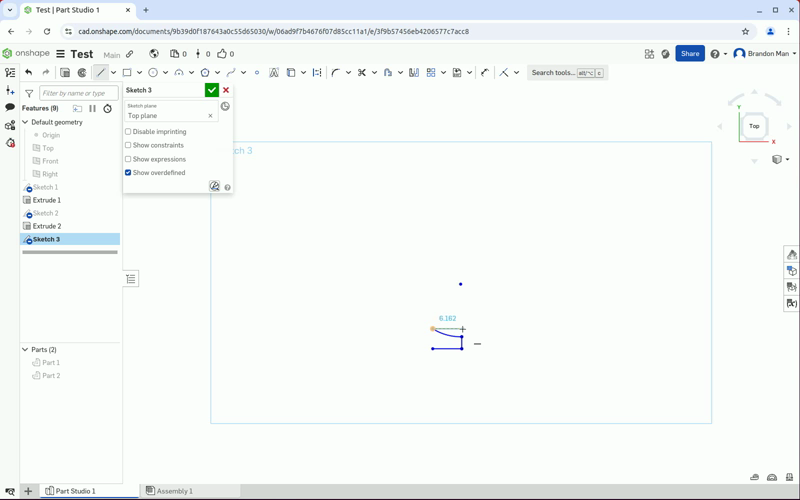
key_down(shift)
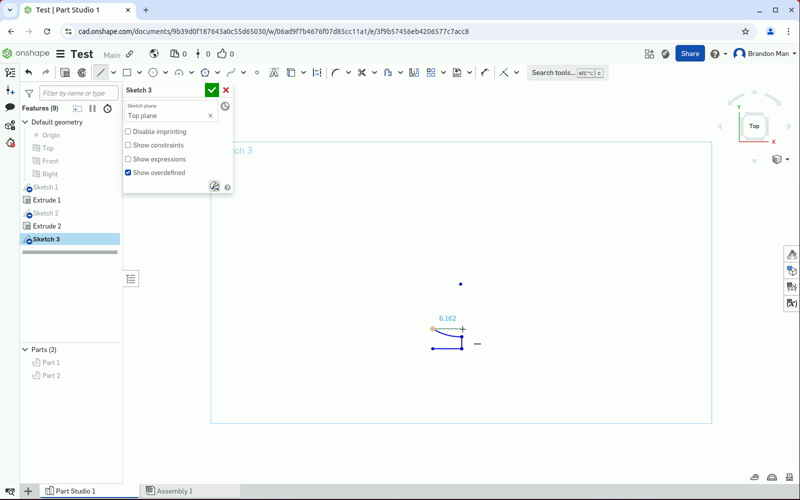
mouse_move(432, 348)
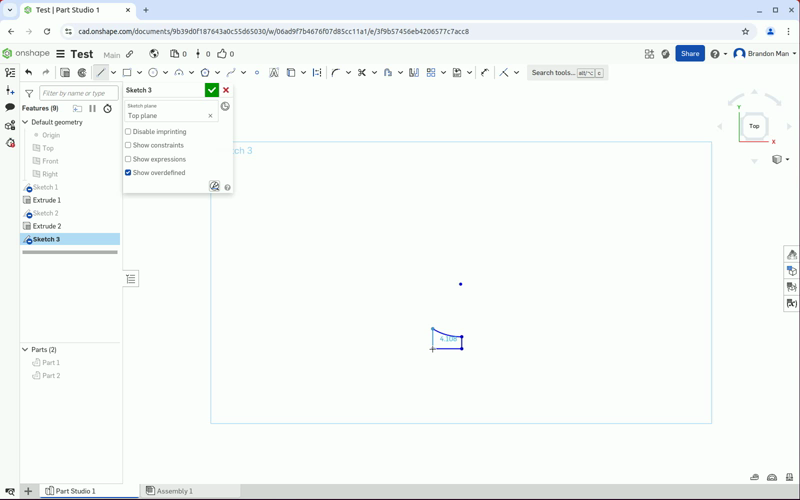
key_up(shift)
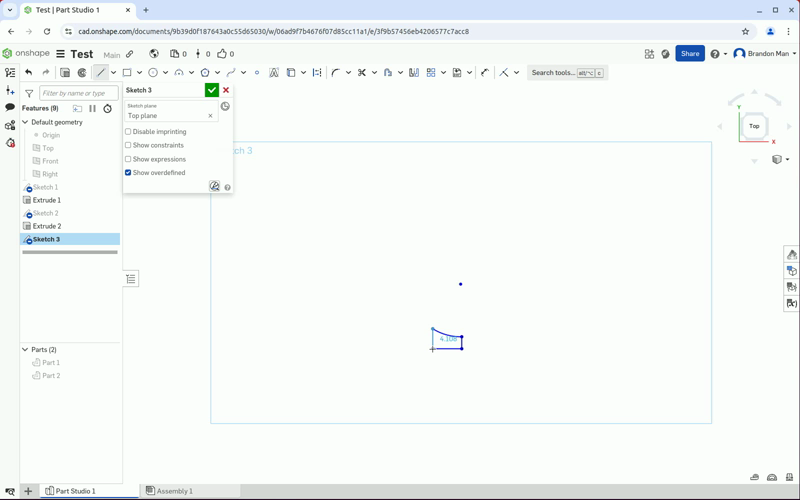
click(432, 348)
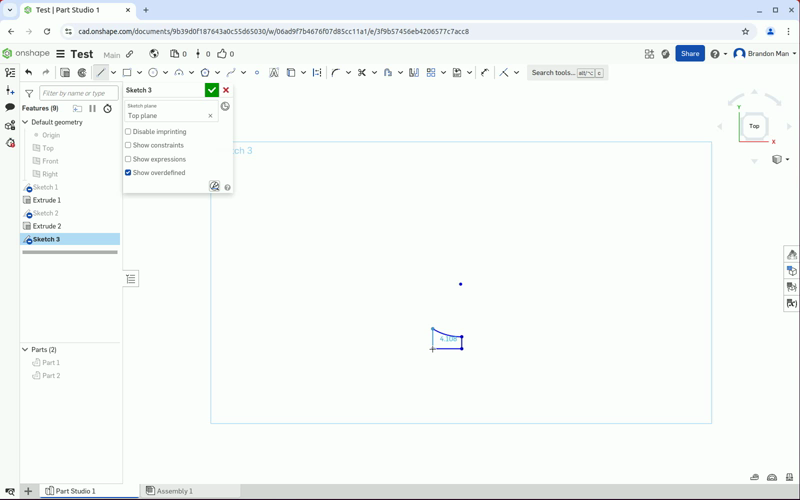
key(esc)
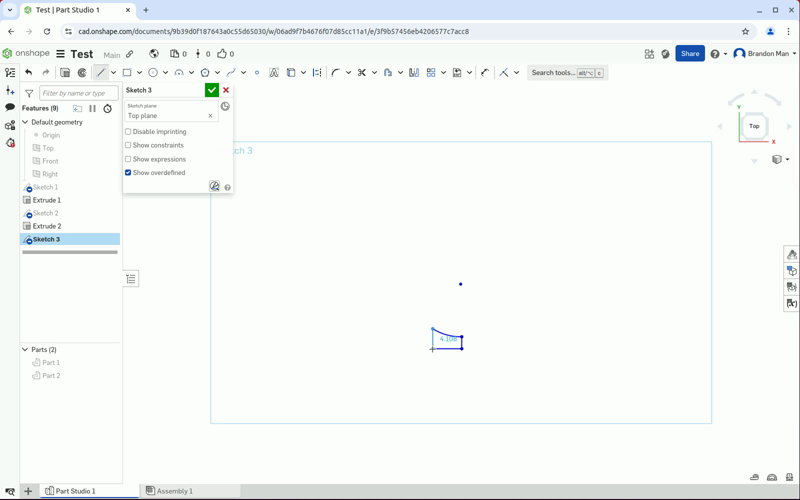
mouse_move(446, 341)
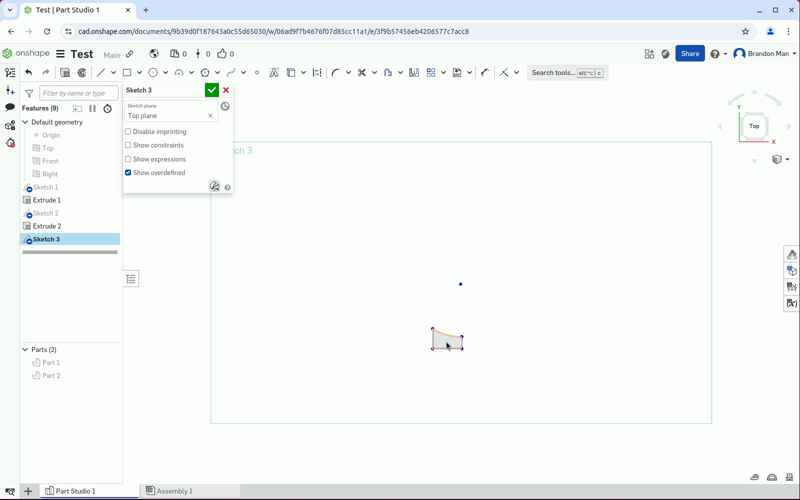
scroll(6)
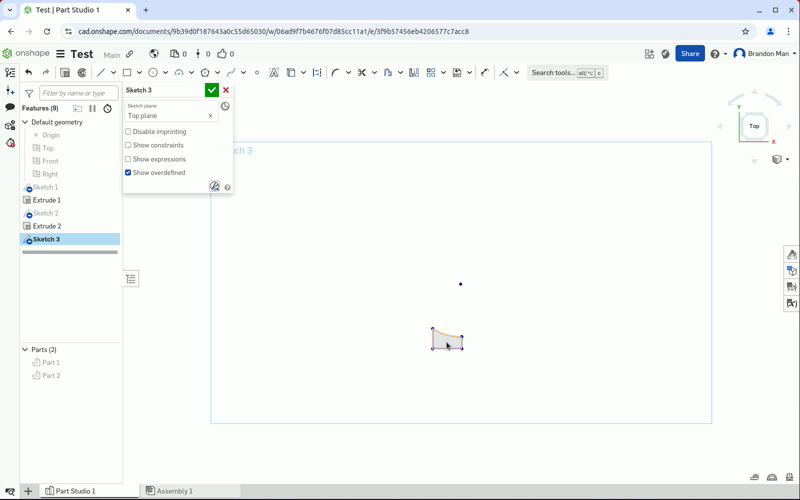
scroll(6)
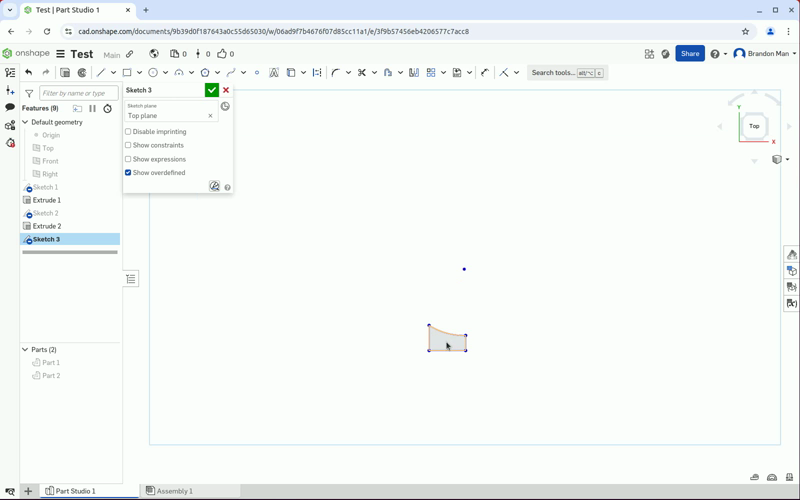
scroll(6)
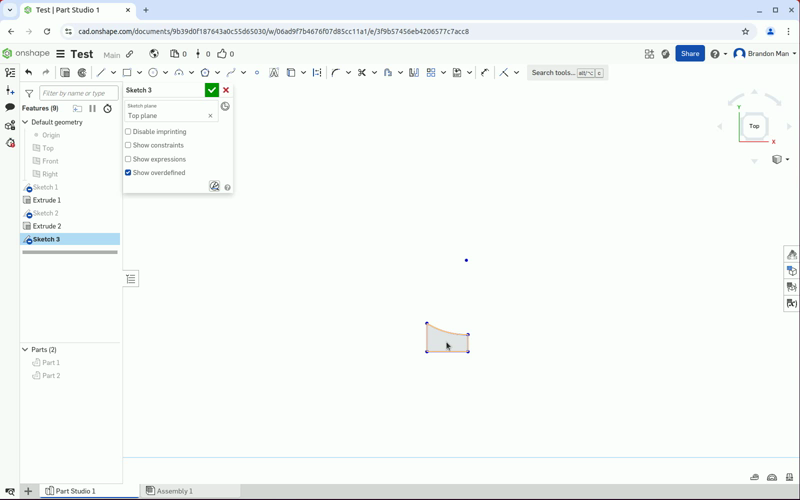
scroll(6)
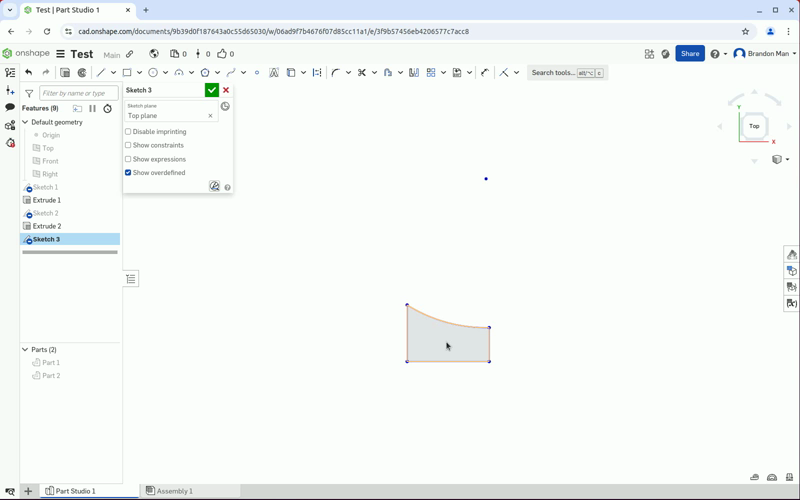
scroll(6)
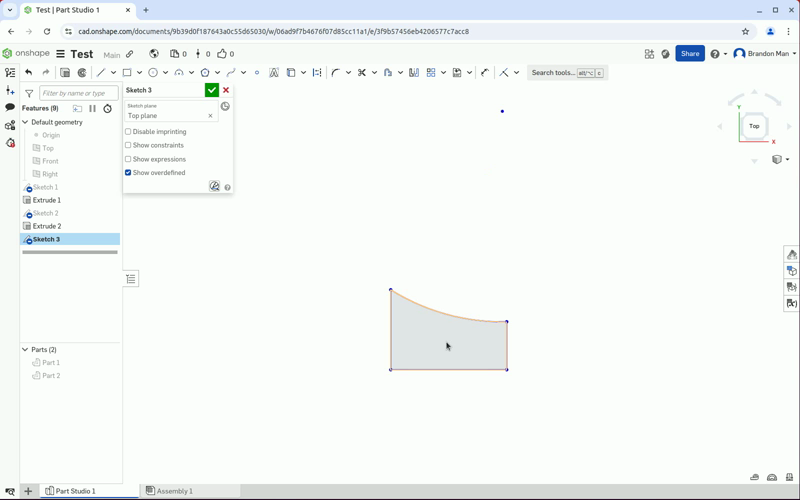
scroll(6)
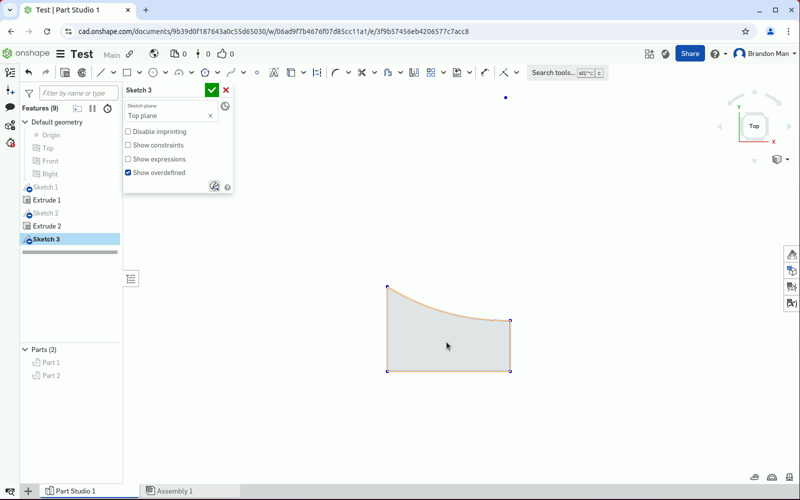
scroll(6)
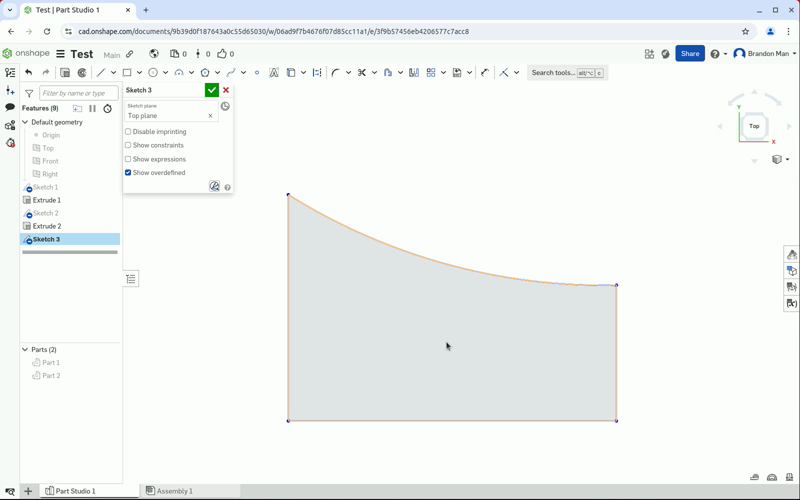
click(446, 341)
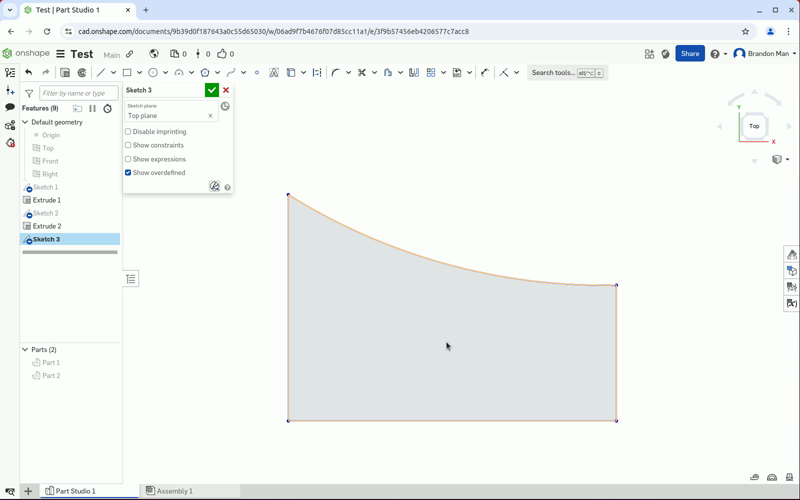
scroll(-6)
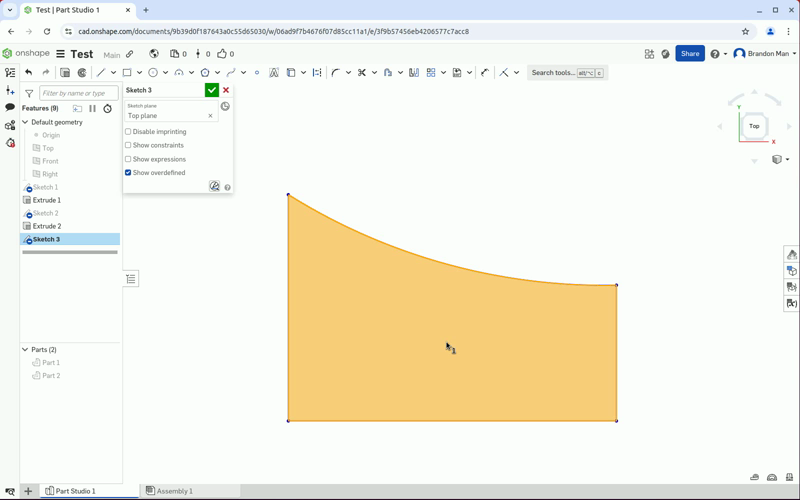
scroll(-6)
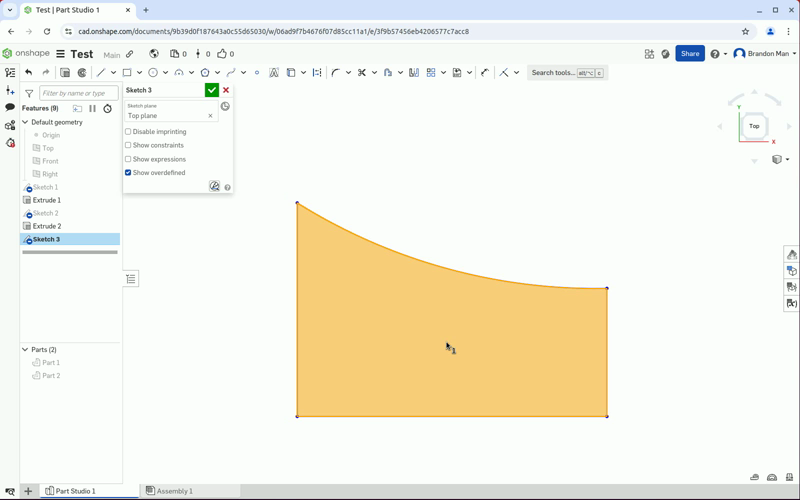
scroll(-6)
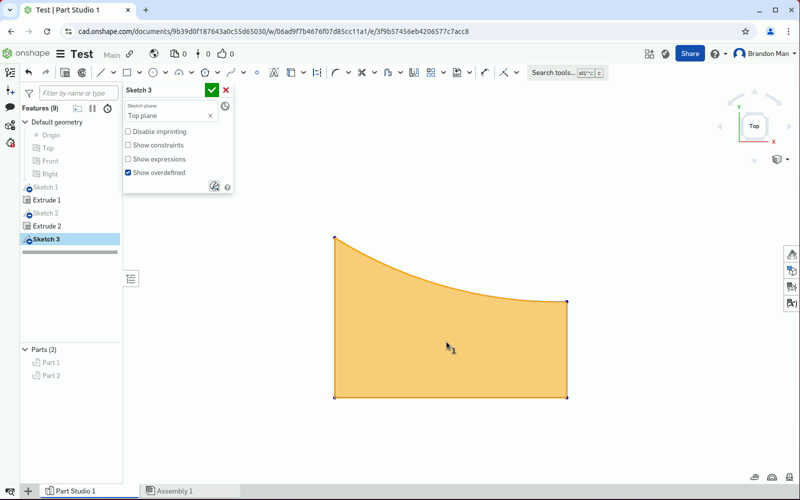
scroll(-6)
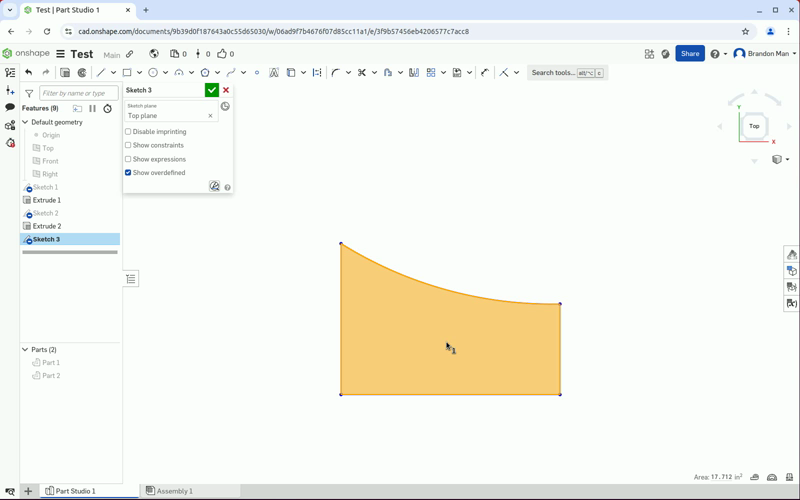
scroll(-6)
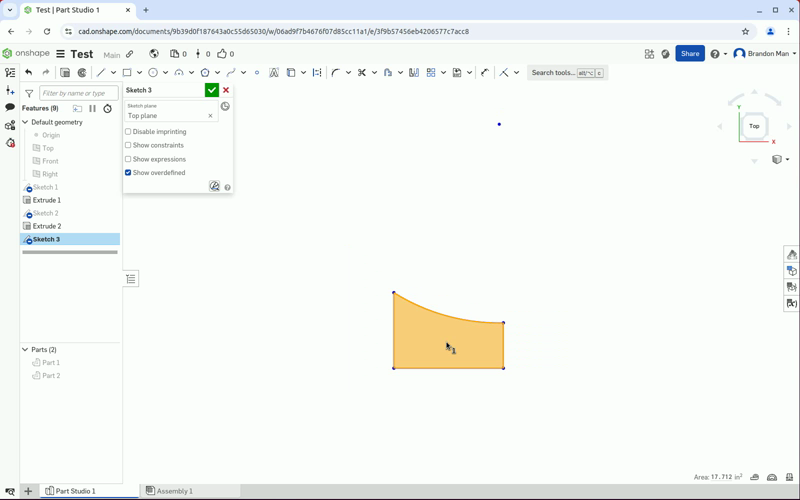
scroll(-6)
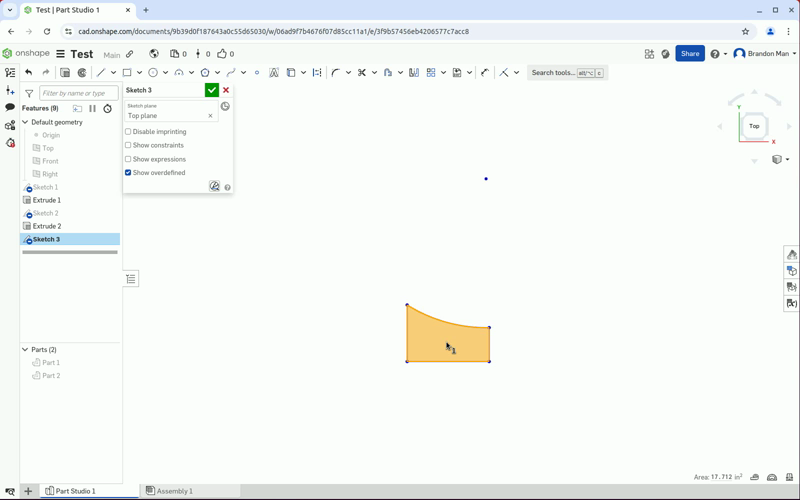
scroll(-6)
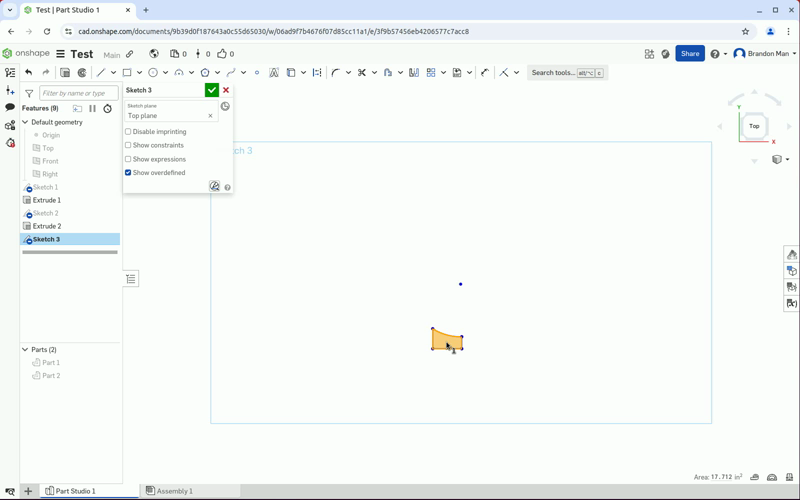
mouse_move(73, 352)
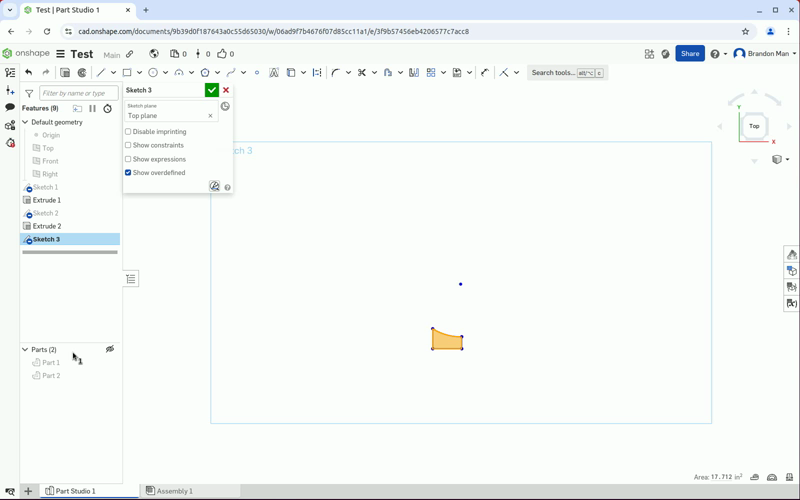
key(shift+y)
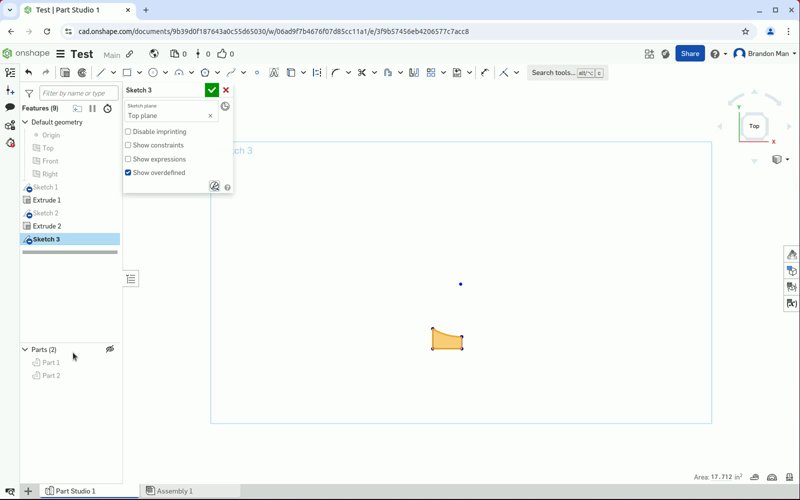
key(shift+e)
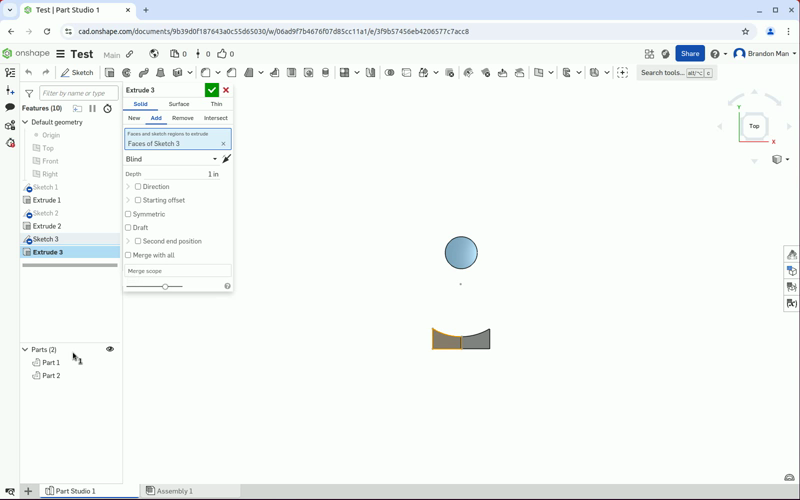
mouse_move(143, 106)
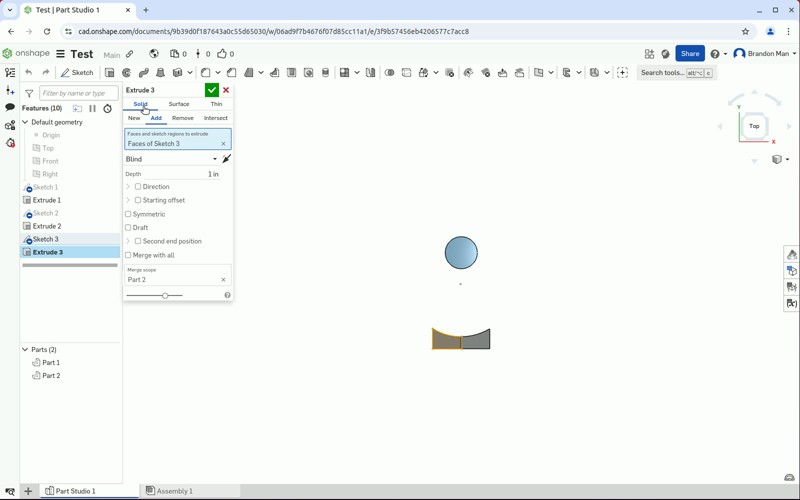
click(143, 106)
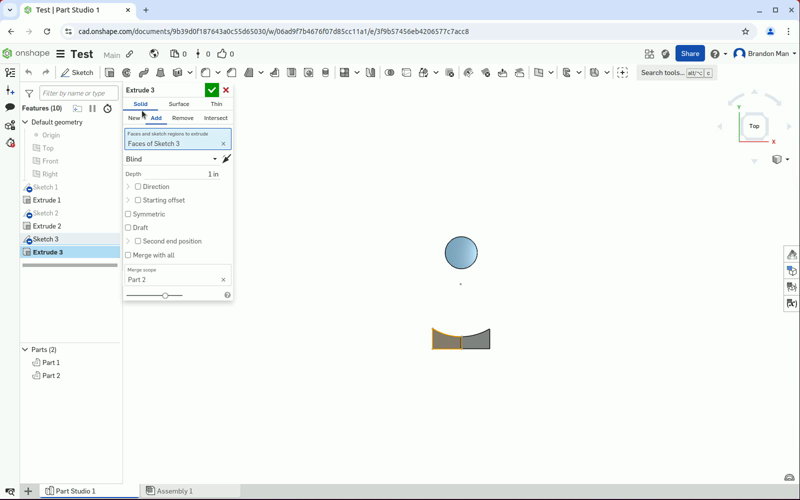
mouse_move(137, 120)
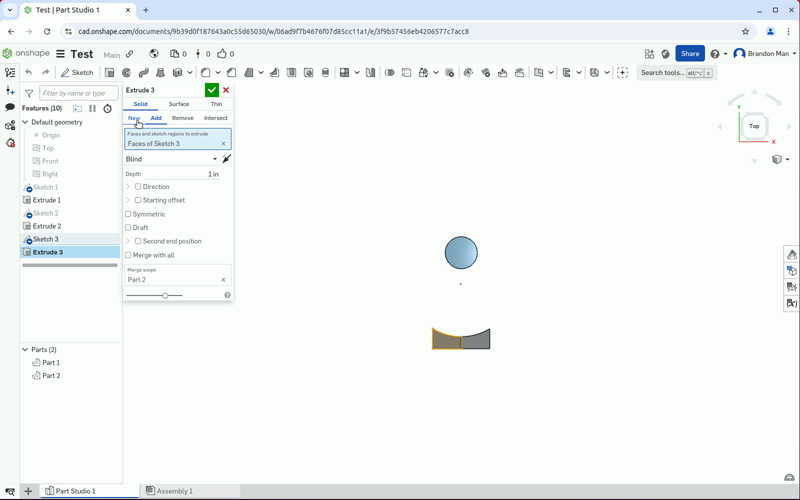
click(137, 120)
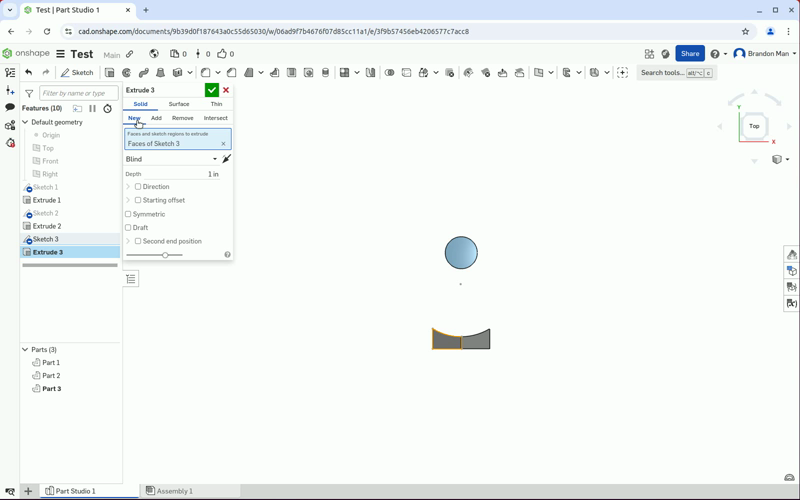
key(tab, 4)
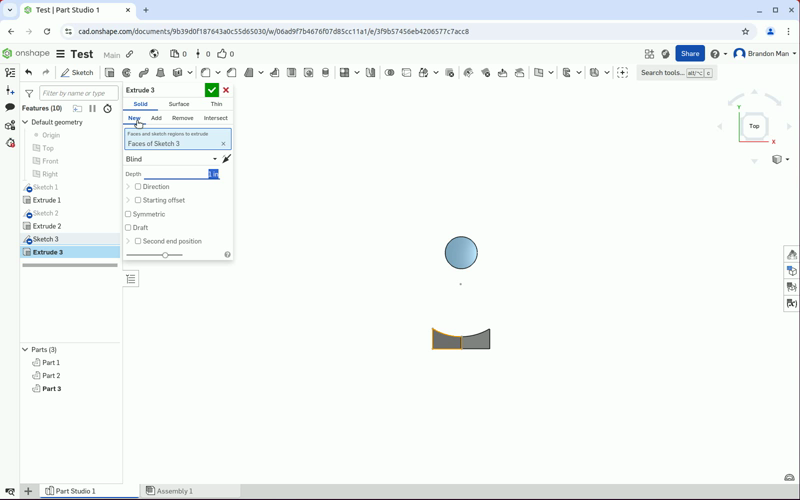
text(15.165)
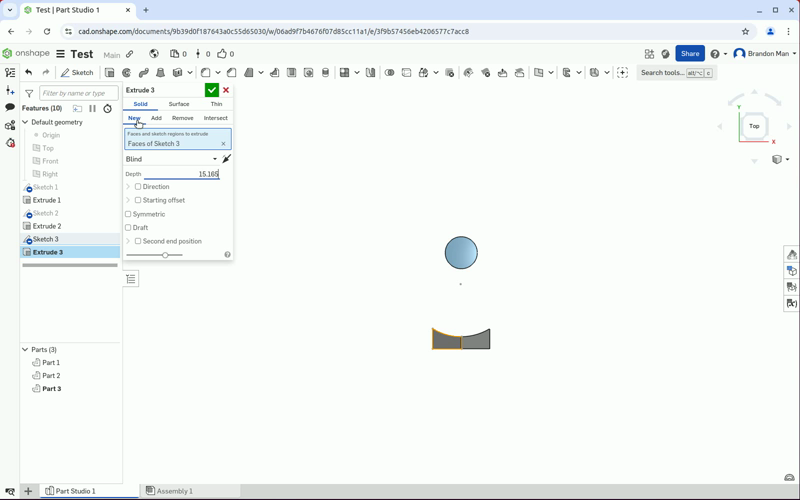
key(enter)
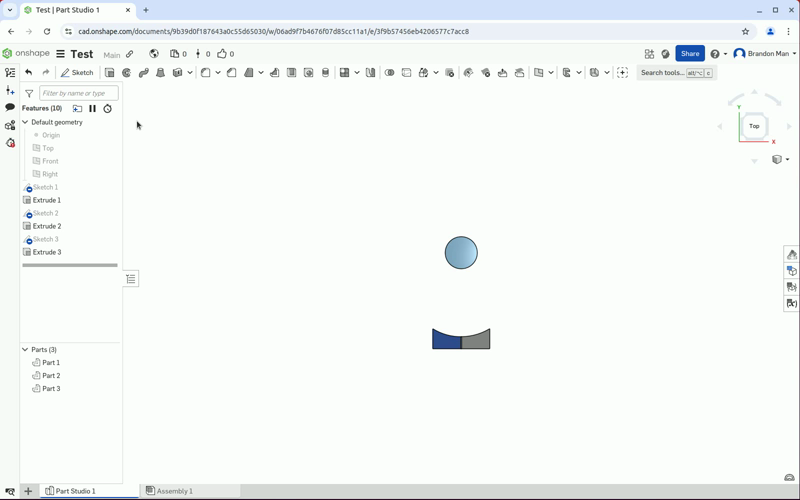
key(shift+h)
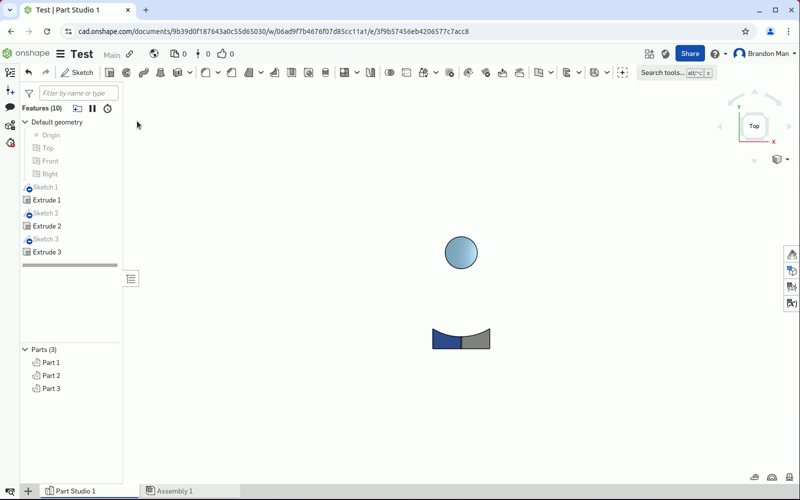
key(shift+h)
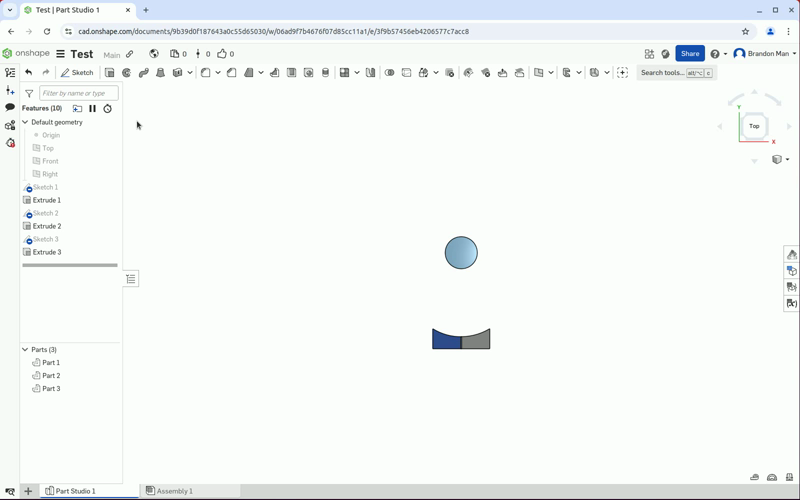
mouse_move(73, 189)
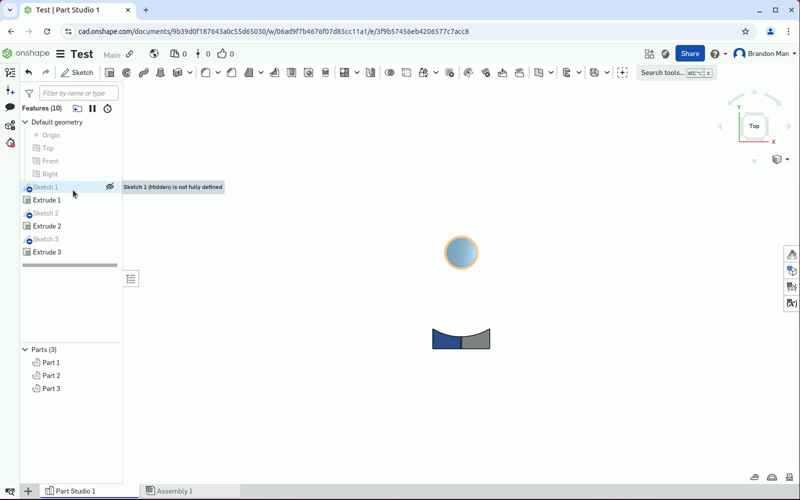
click(73, 189)
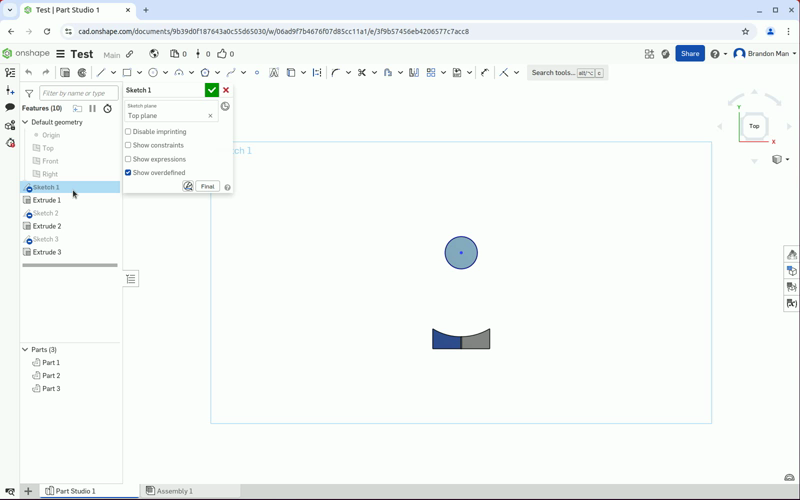
mouse_move(229, 92)
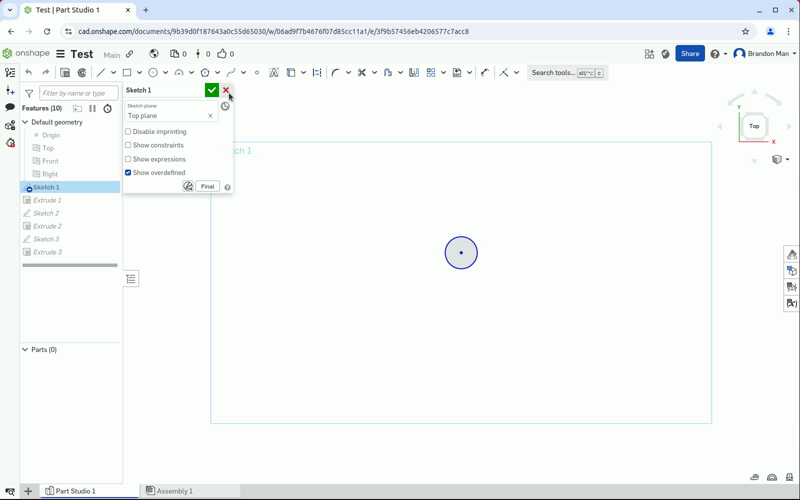
click(229, 92)
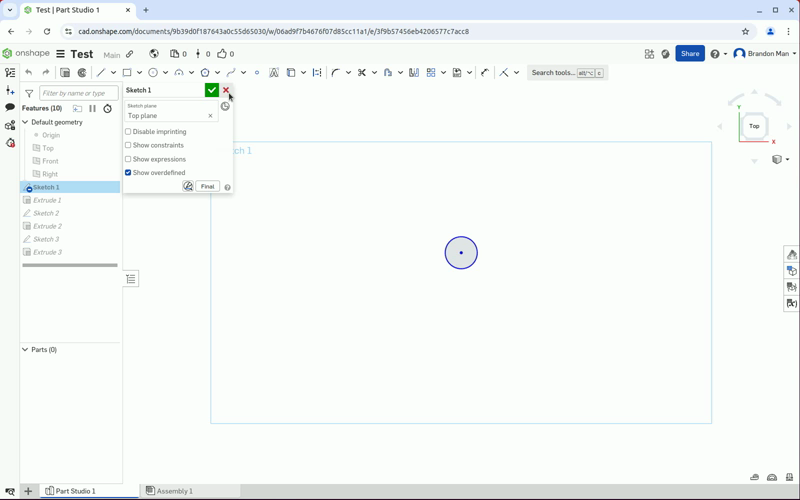
key(shift+s)
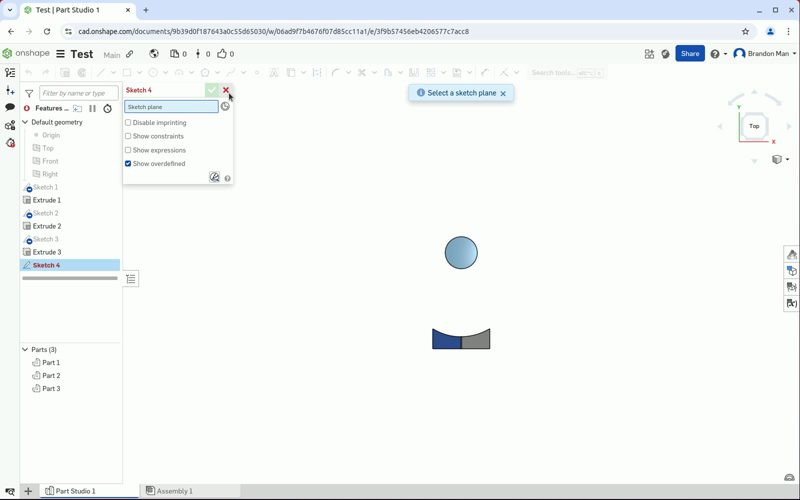
mouse_move(73, 150)
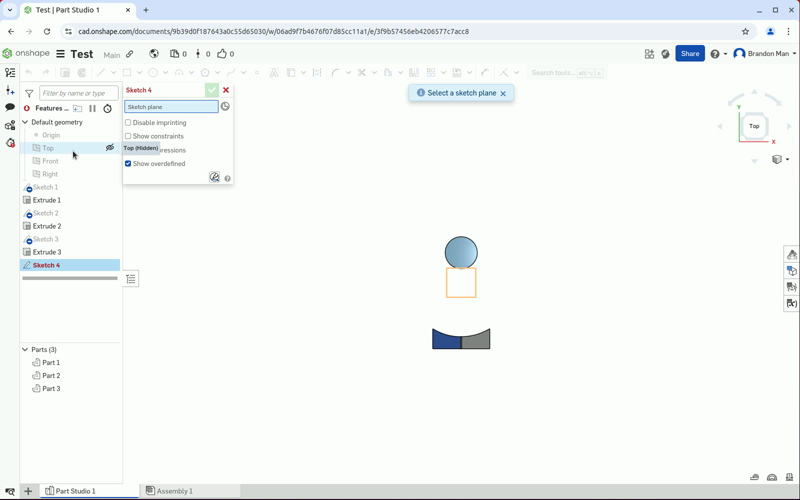
click(73, 150)
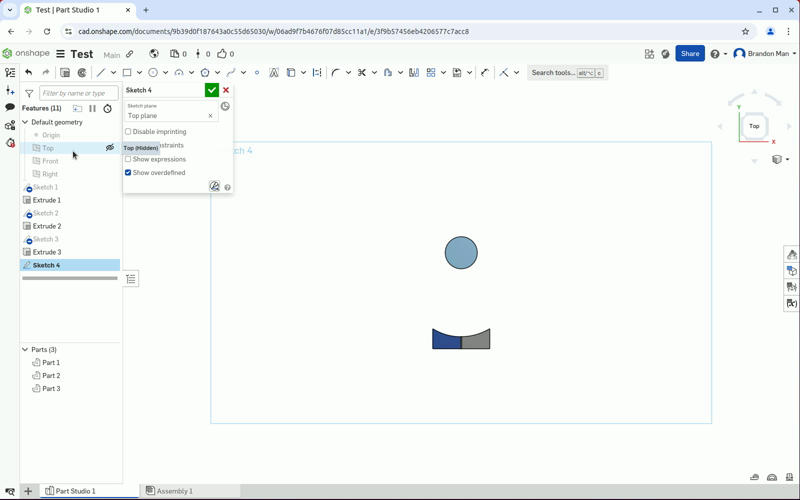
mouse_move(73, 352)
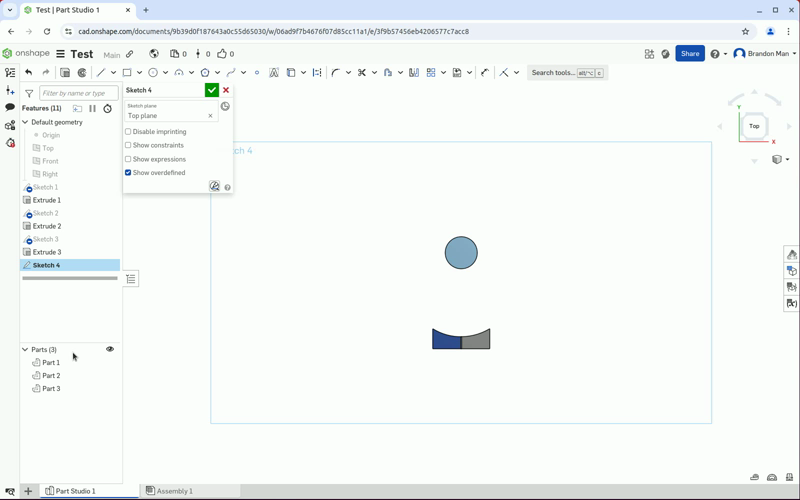
key(y)
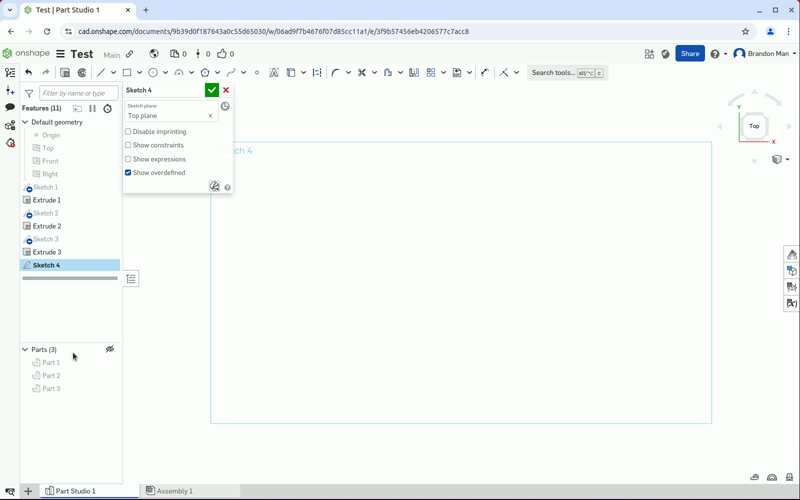
key(c)
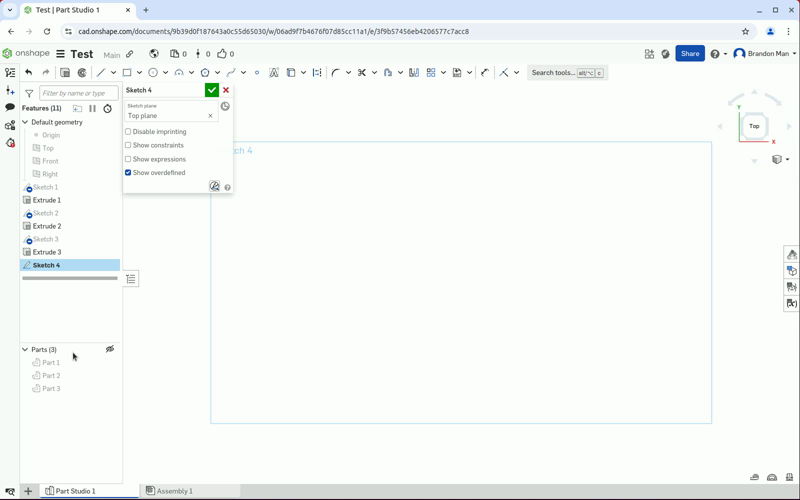
key_down(shift)
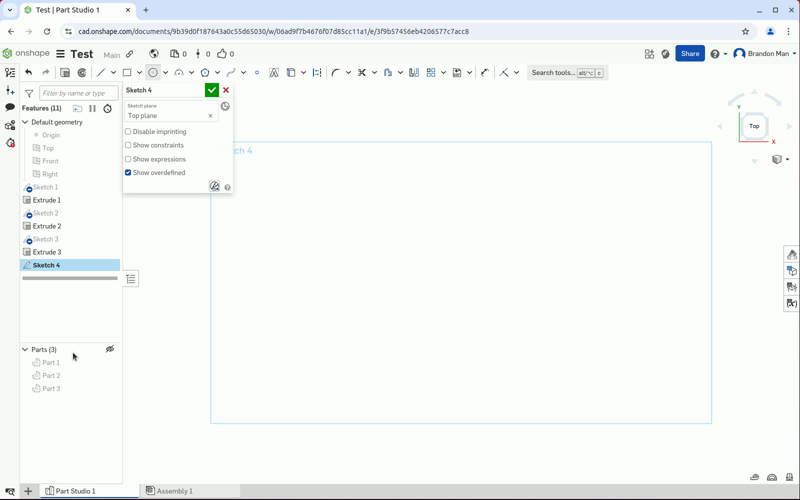
mouse_move(461, 282)
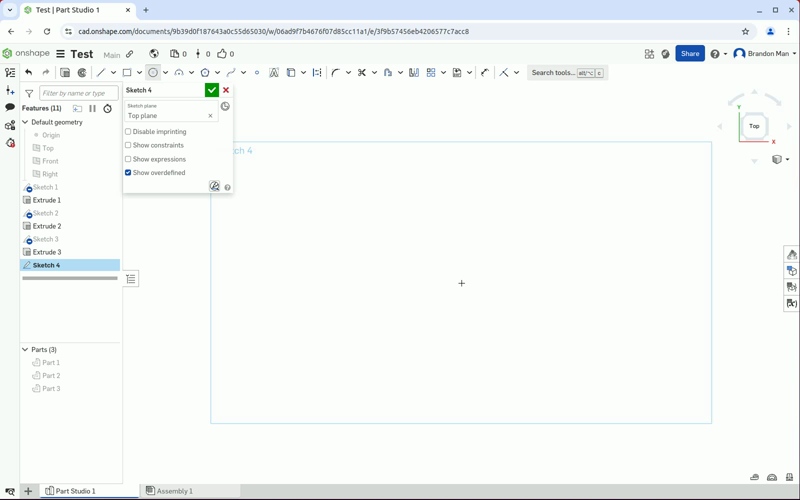
click(461, 282)
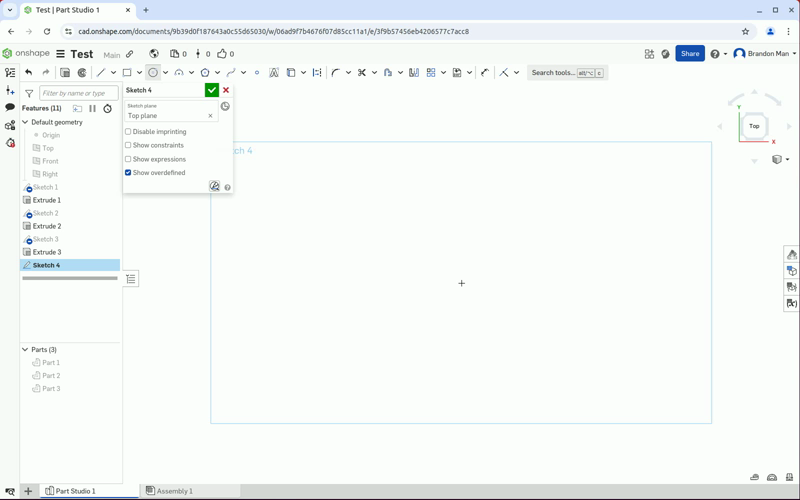
key_up(shift)
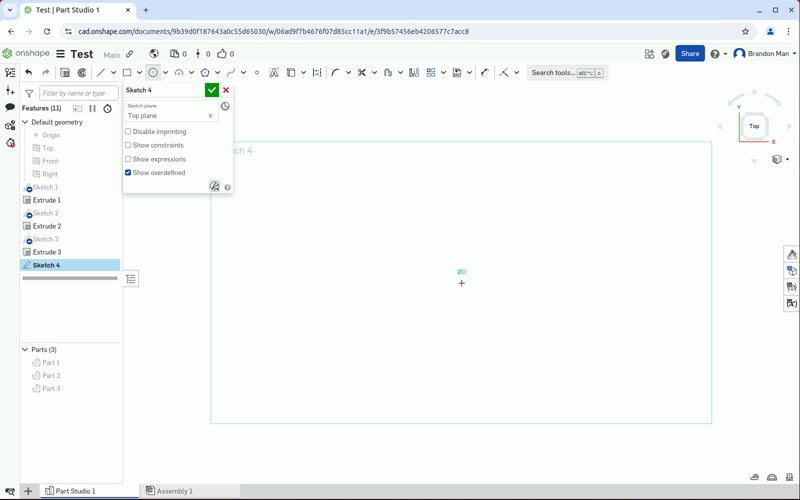
mouse_move(517, 282)
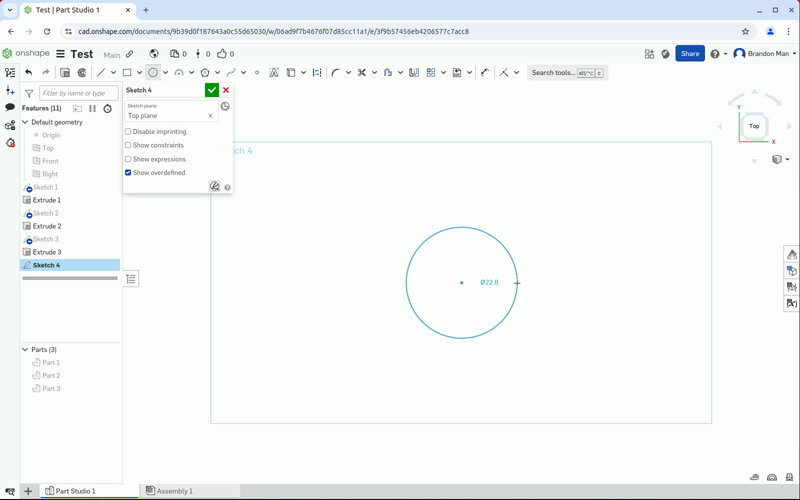
click(517, 282)
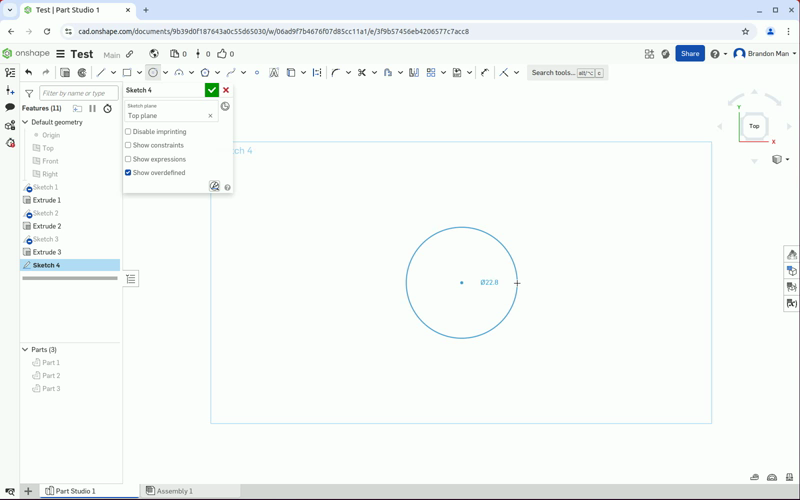
key(esc)
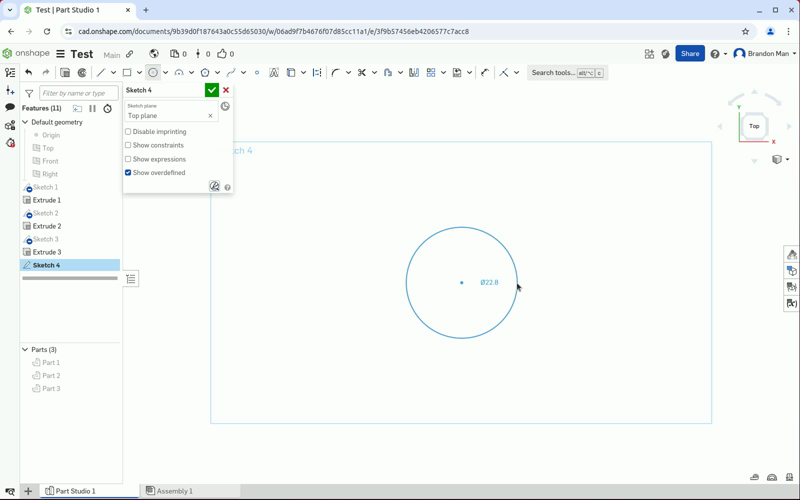
key(c)
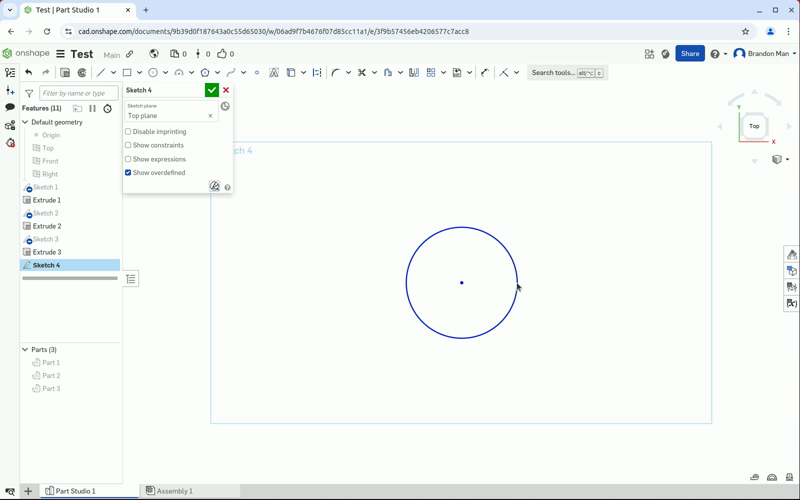
key_down(shift)
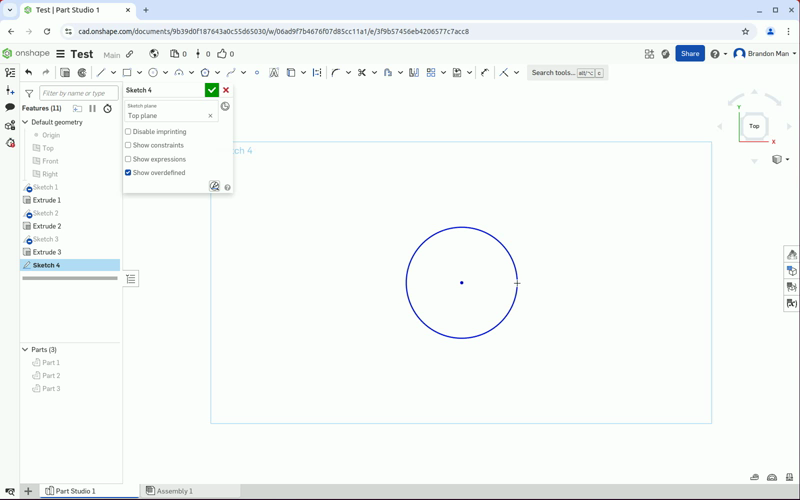
mouse_move(461, 252)
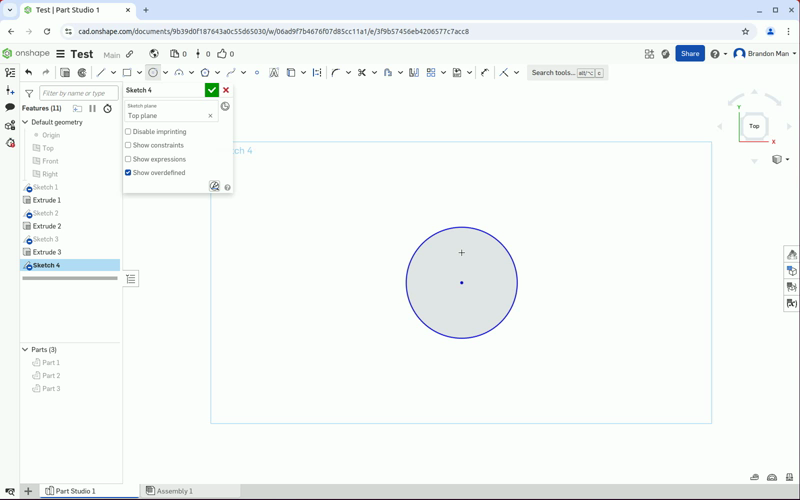
click(461, 252)
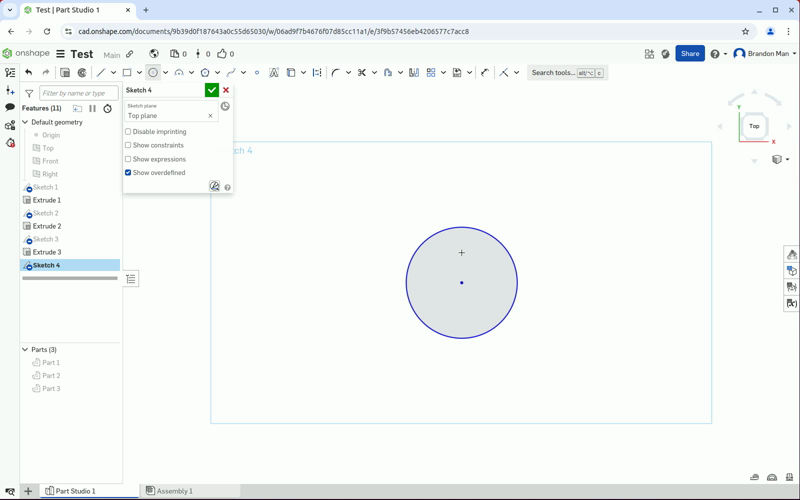
key_up(shift)
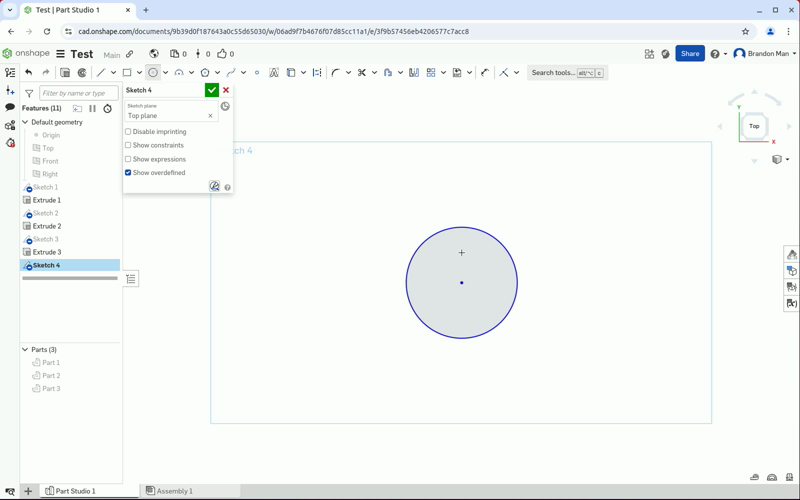
mouse_move(478, 252)
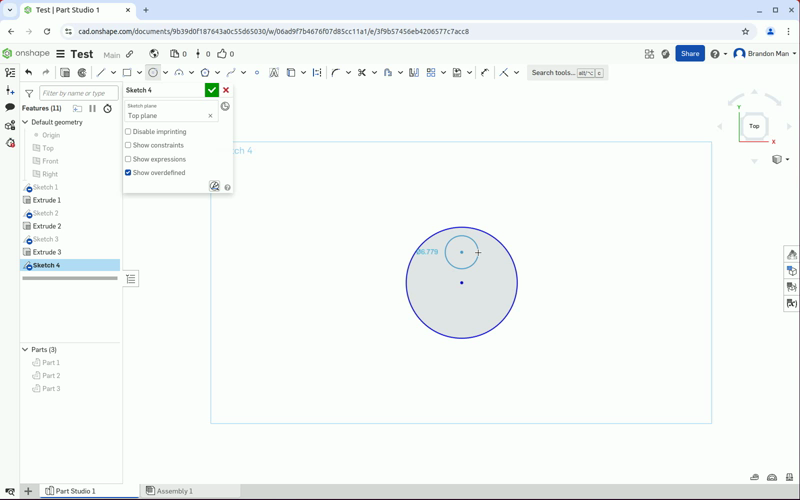
click(478, 252)
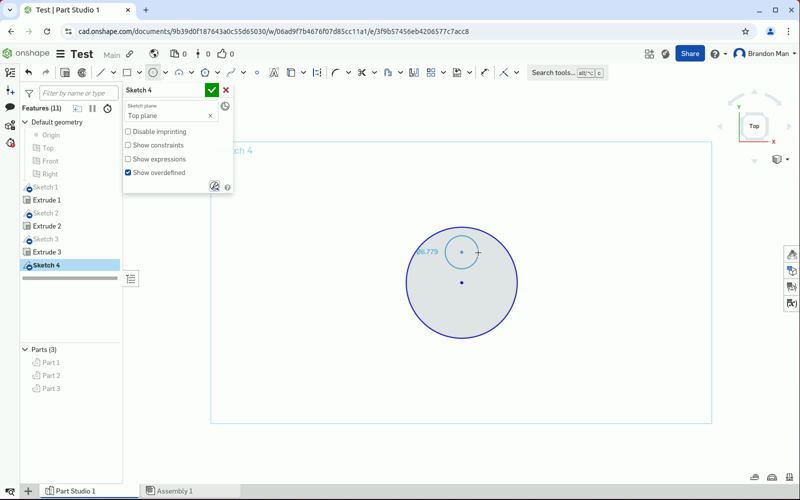
key(esc)
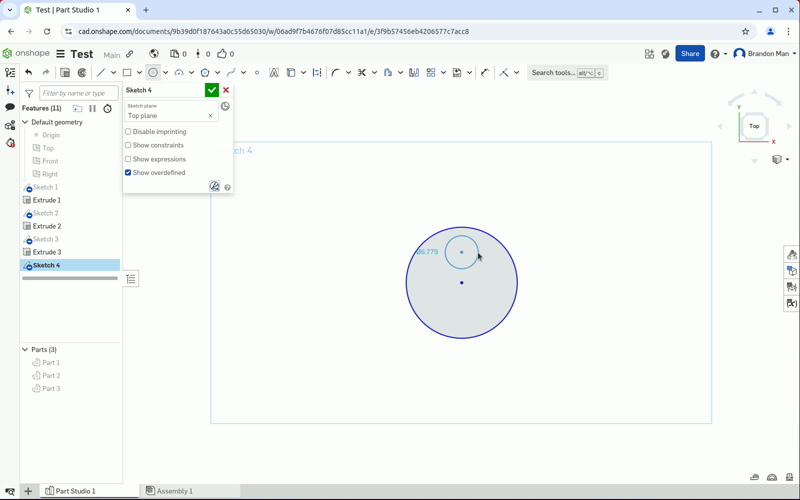
mouse_move(439, 244)
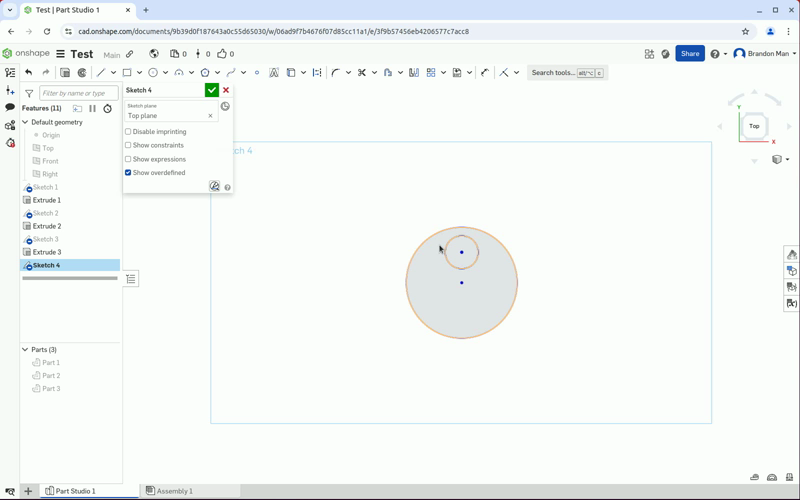
click(439, 244)
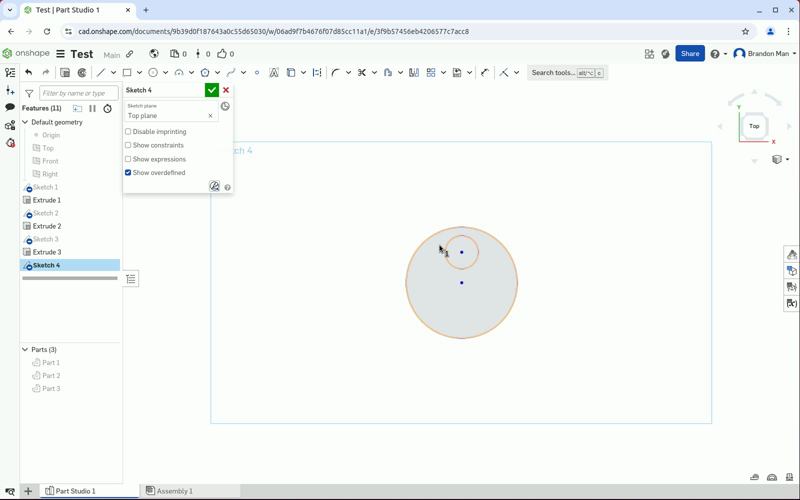
mouse_move(73, 352)
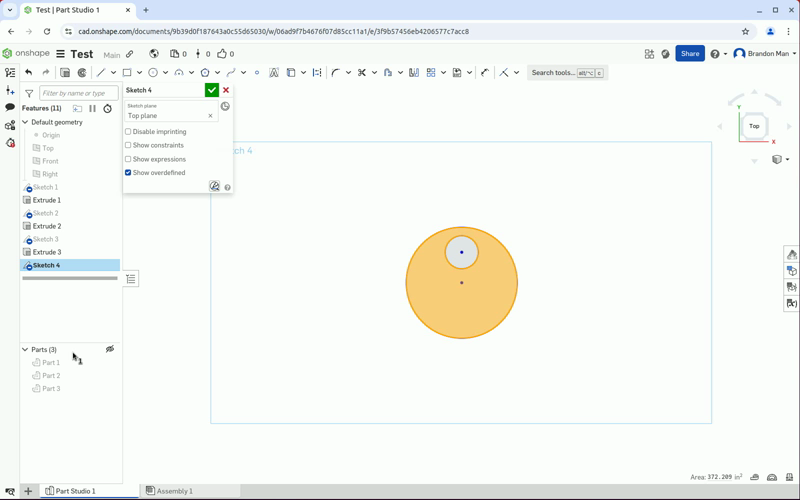
key(shift+y)
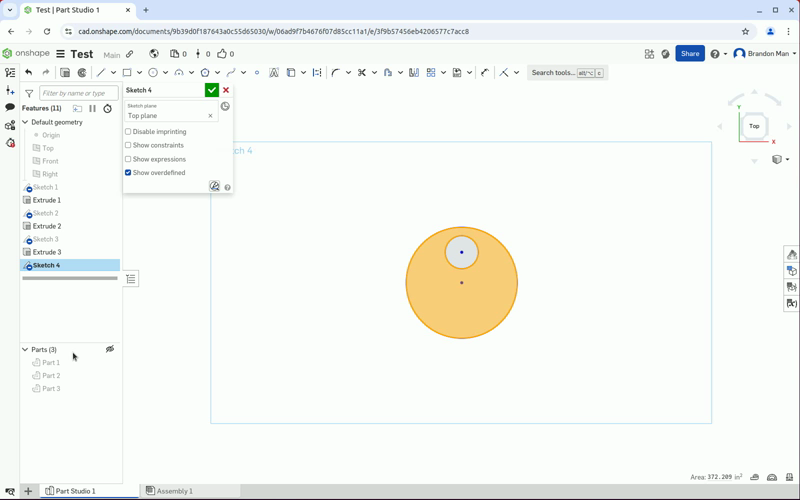
key(shift+e)
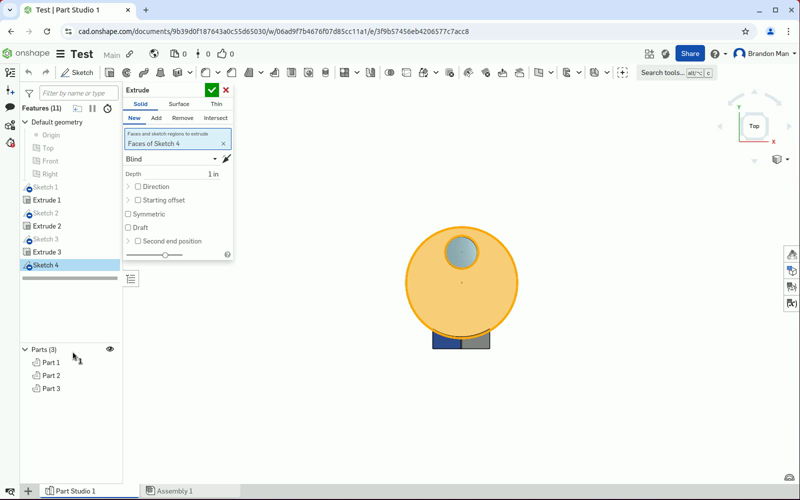
mouse_move(143, 106)
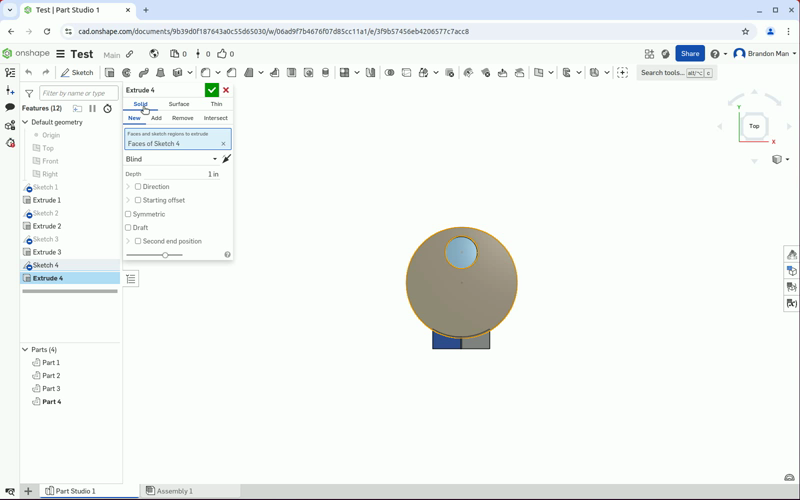
click(143, 106)
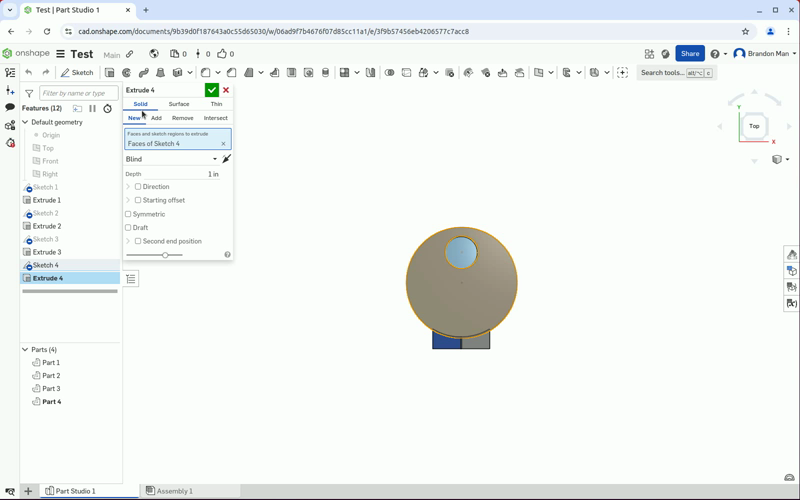
mouse_move(137, 120)
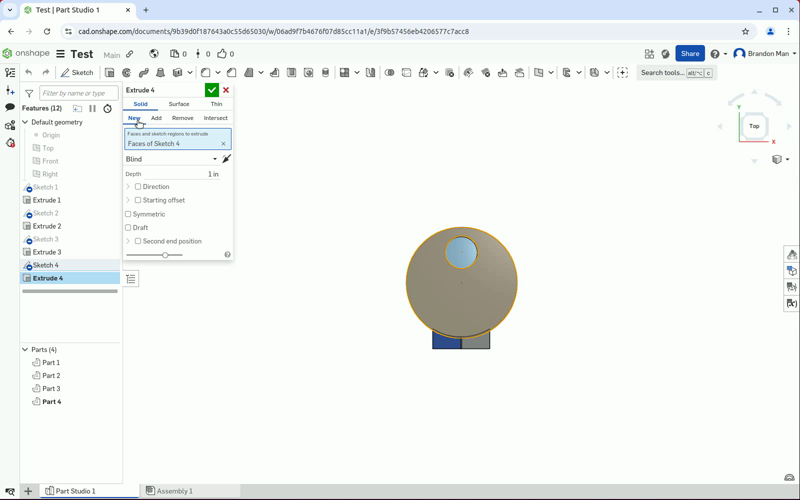
click(137, 120)
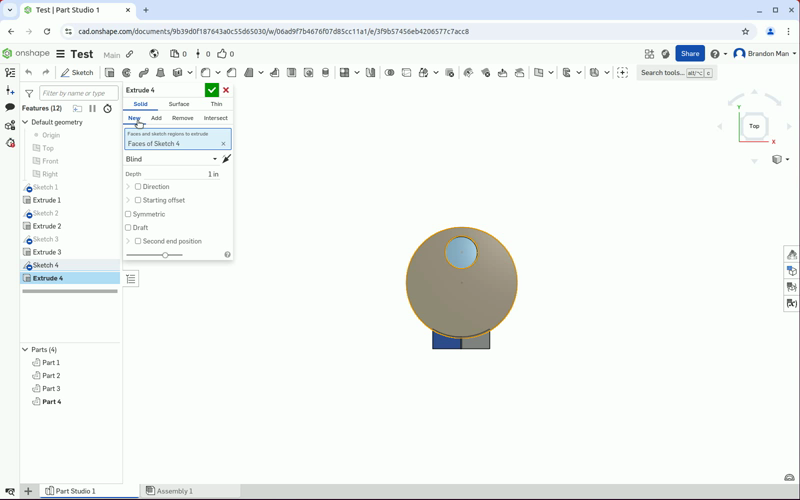
key(tab, 4)
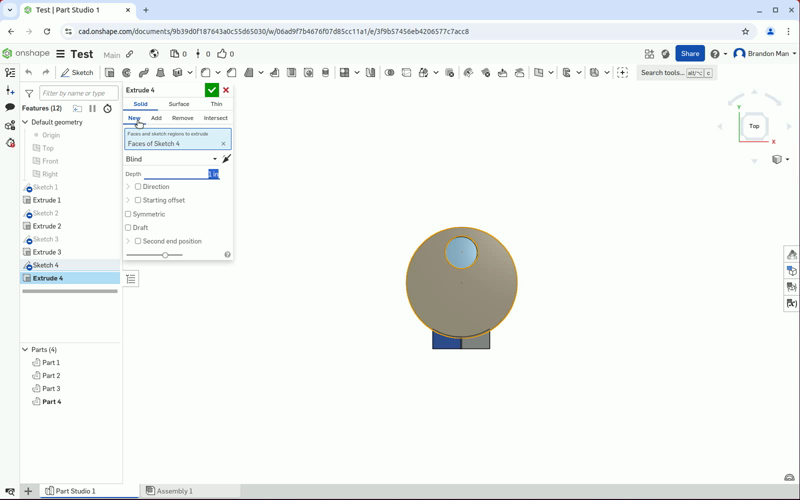
text(15.165)
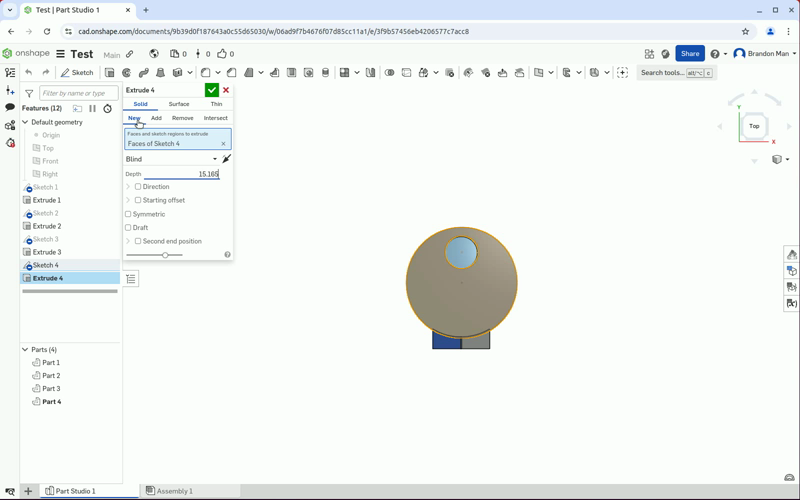
key(enter)
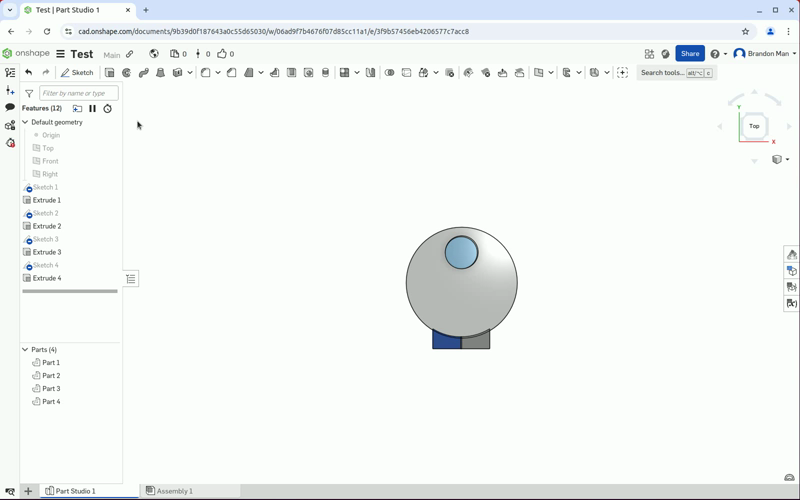
key(shift+h)
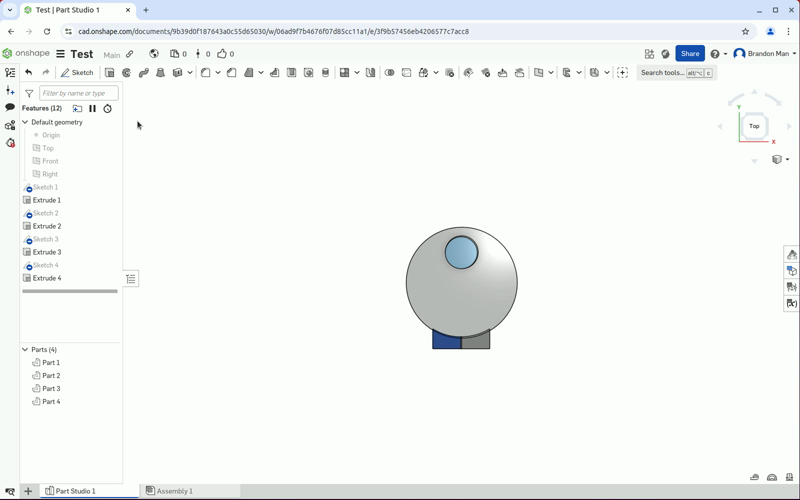
key(shift+h)
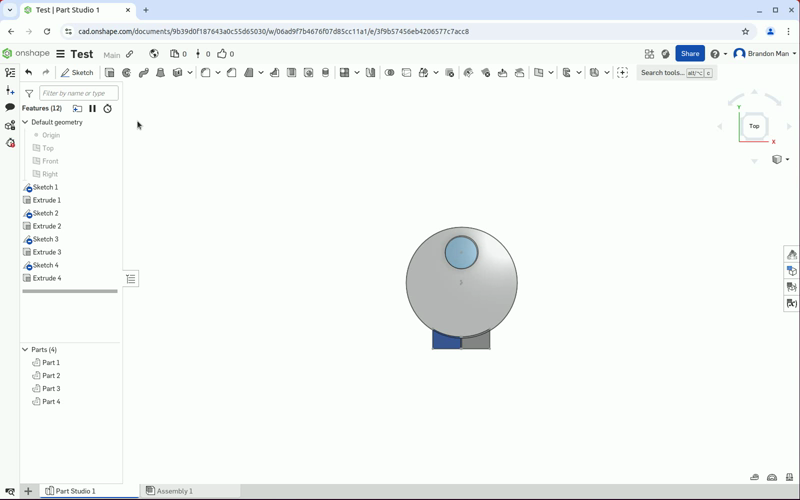
key(shift+7)
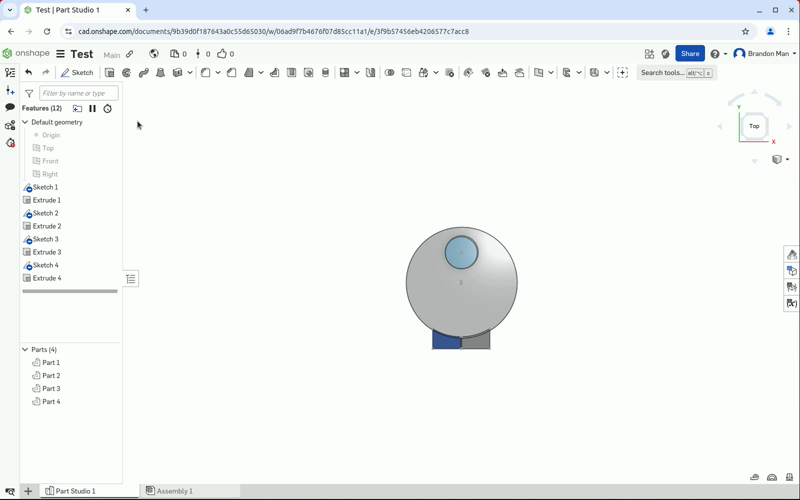
key(up, 3)
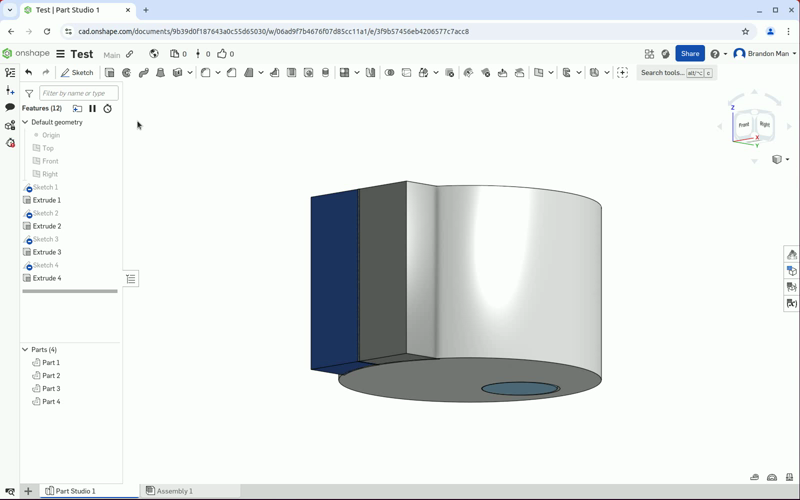
key(left, 3)
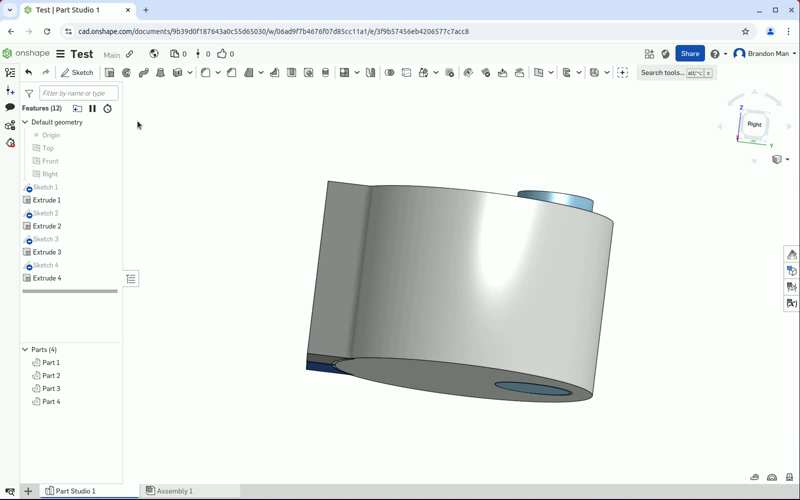
key(right, 3)
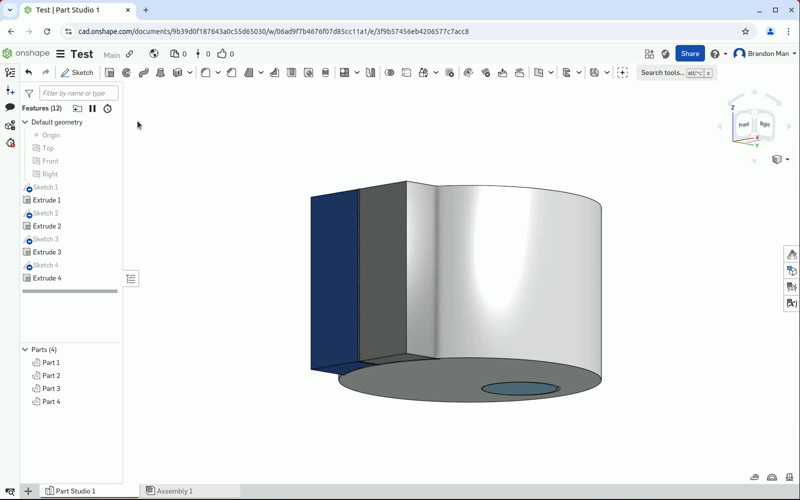
key(down, 3)
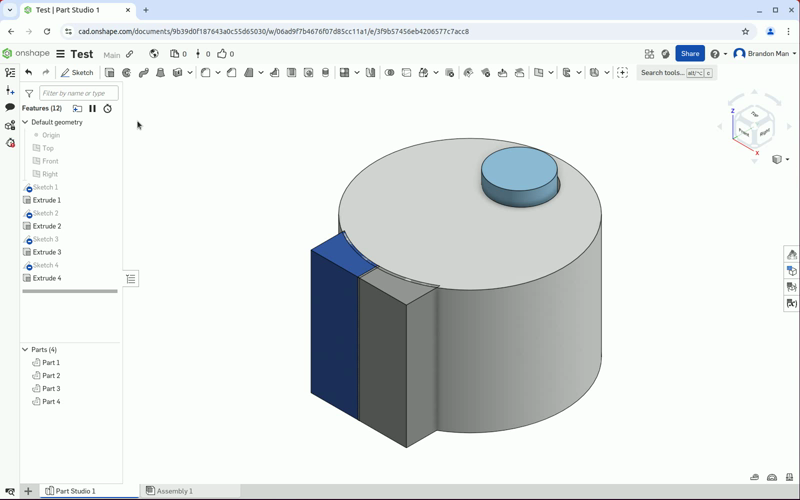
mouse_move(73, 189)
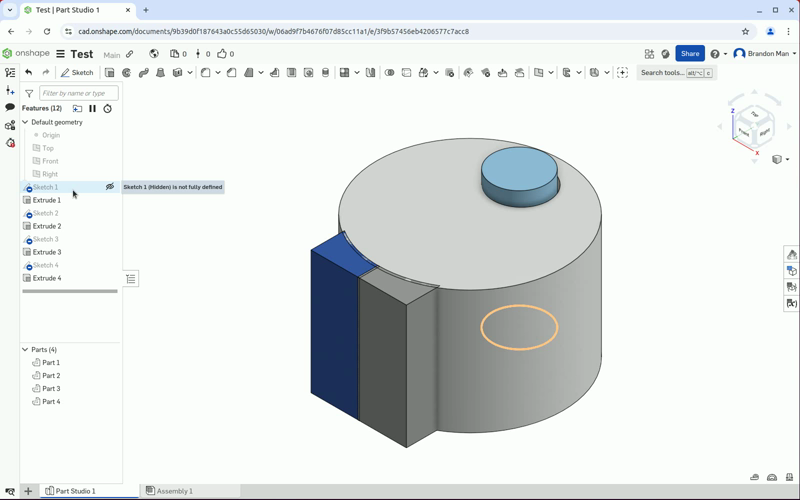
click(73, 189)